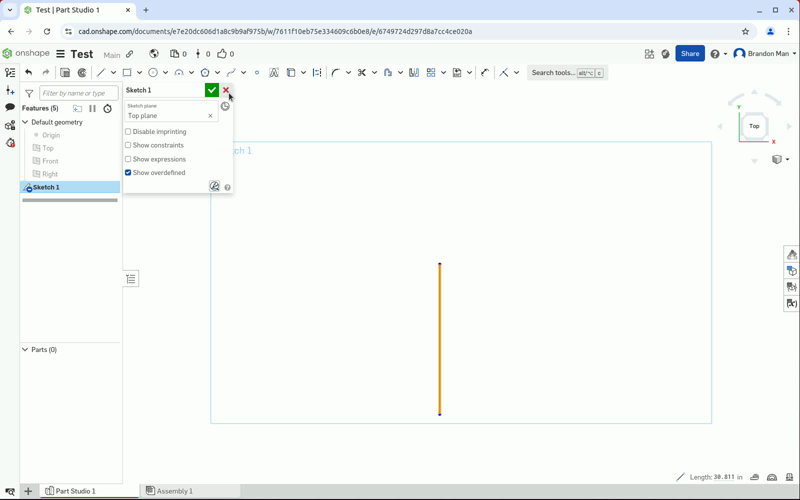
key(shift+h)
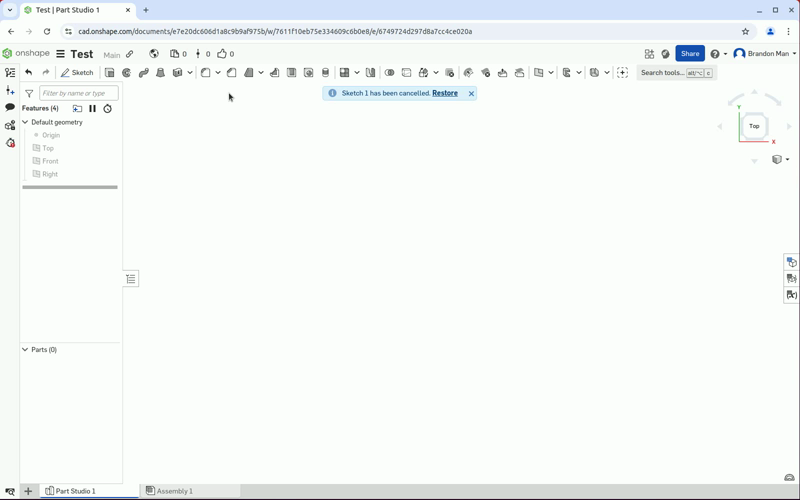
mouse_move(73, 352)
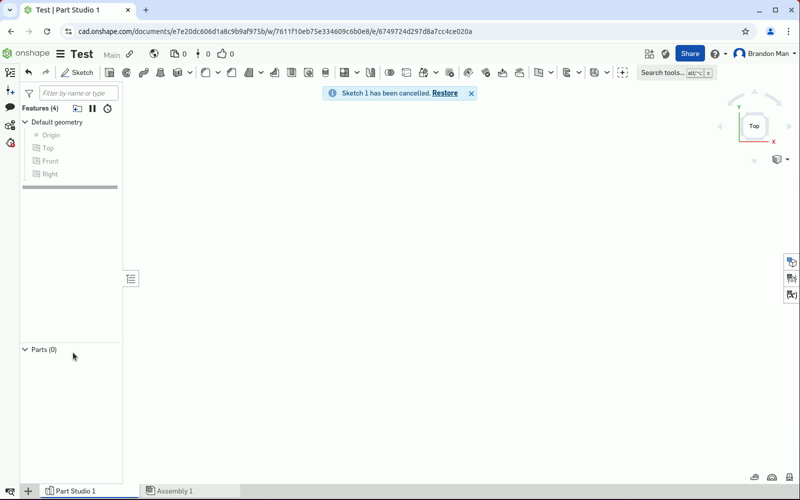
key(y)
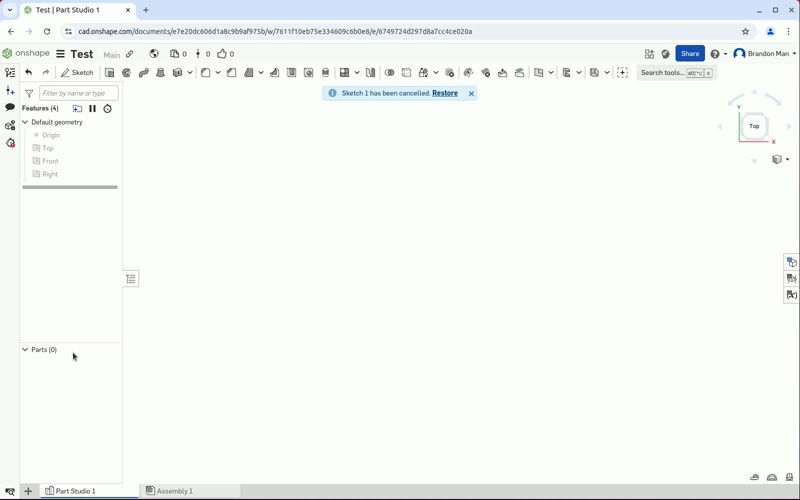
key(shift+p)
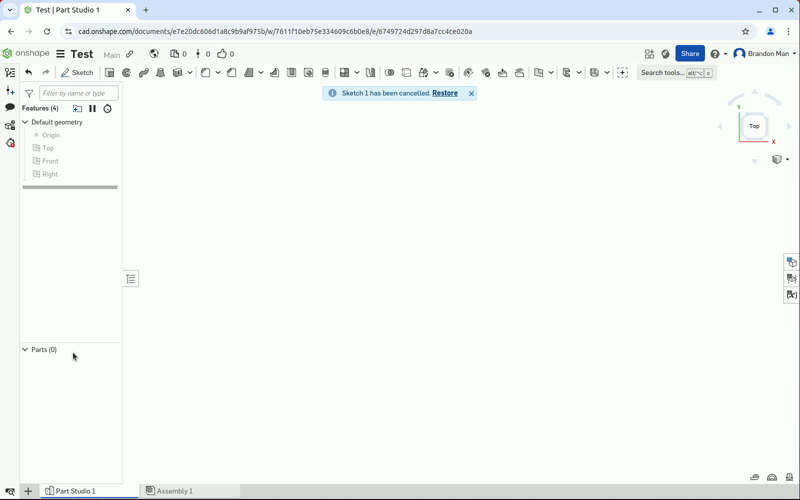
key(space)
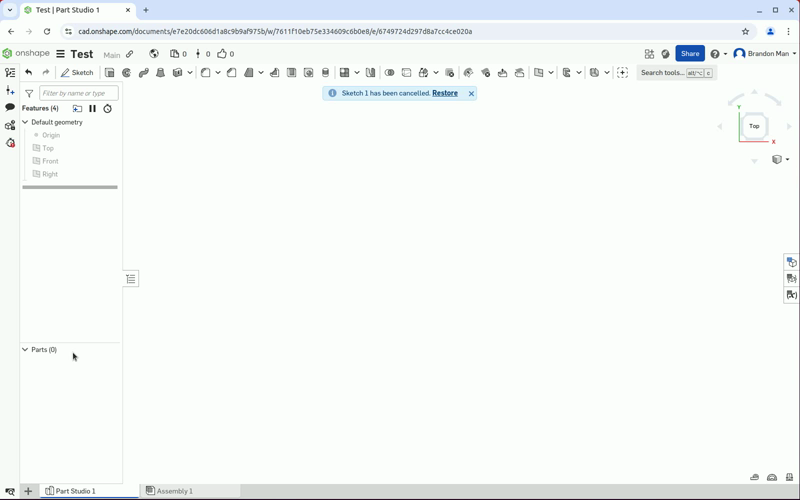
key_down(shift)
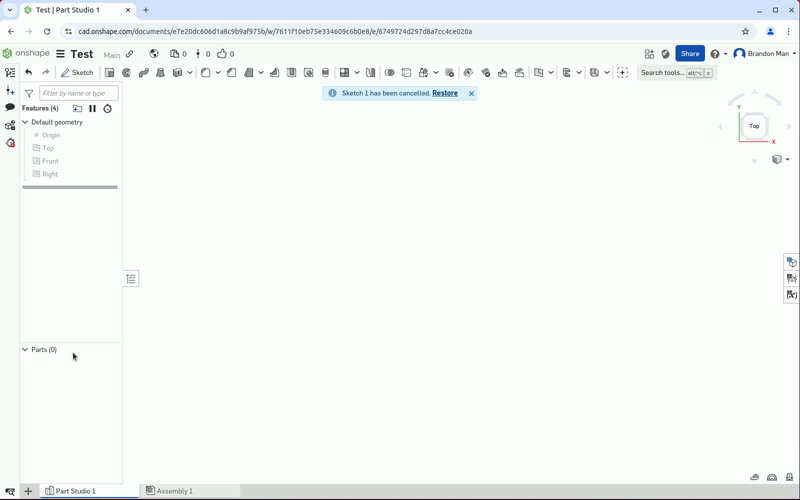
key(up)
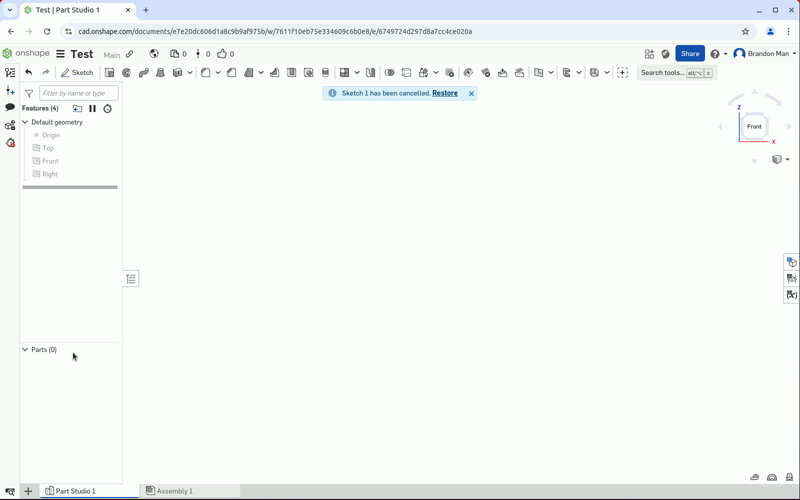
key_up(shift)
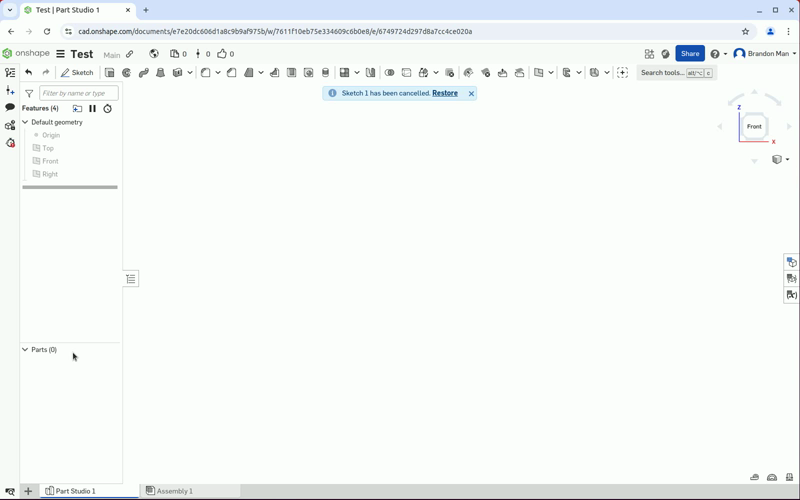
key(space)
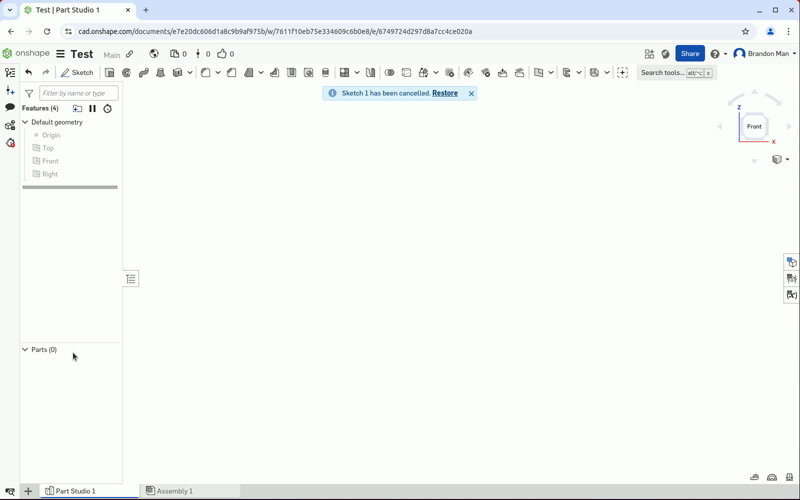
key_down(shift)
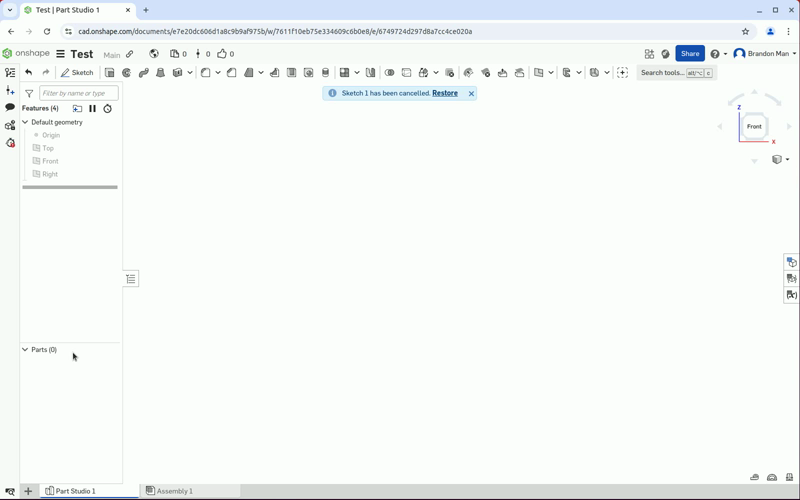
key(left)
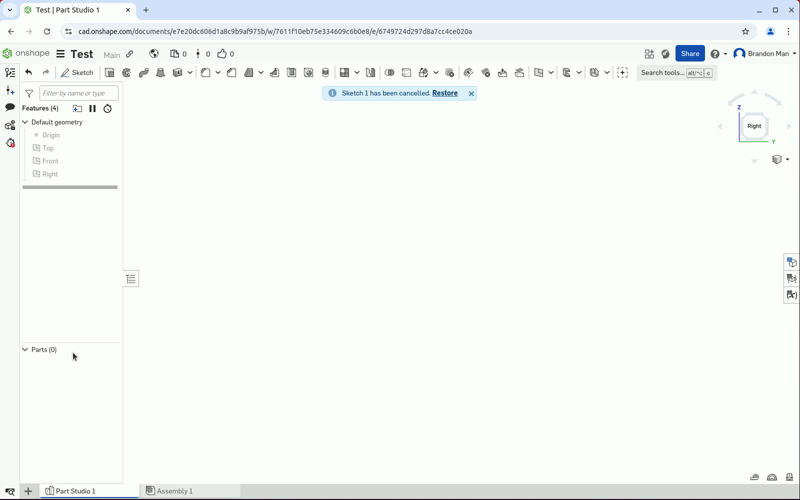
key_up(shift)
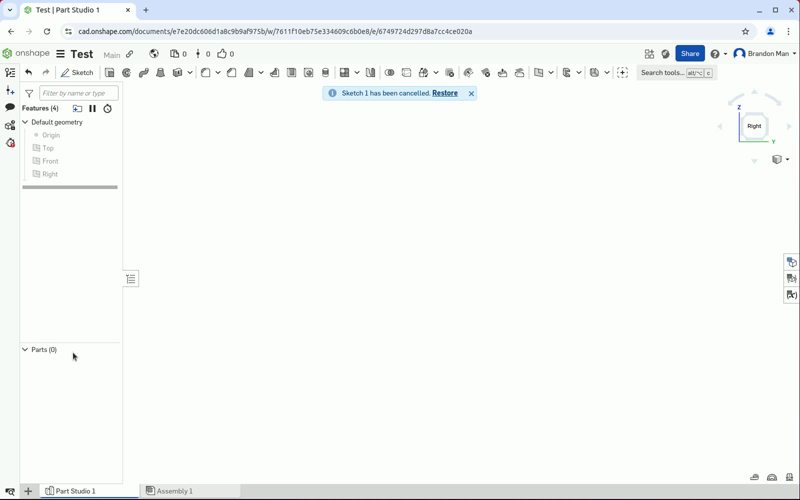
mouse_move(73, 352)
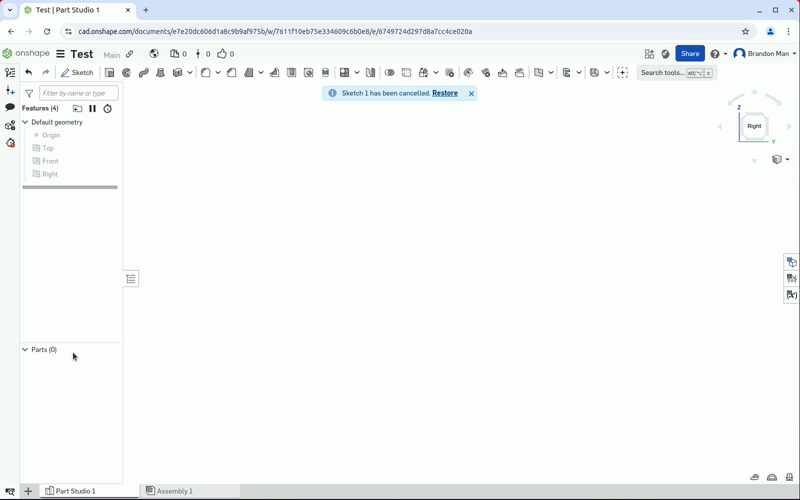
key(shift+y)
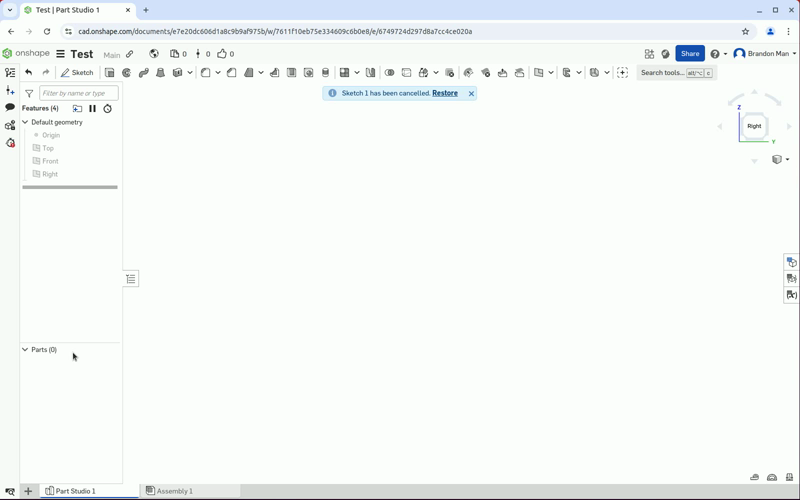
key(shift+s)
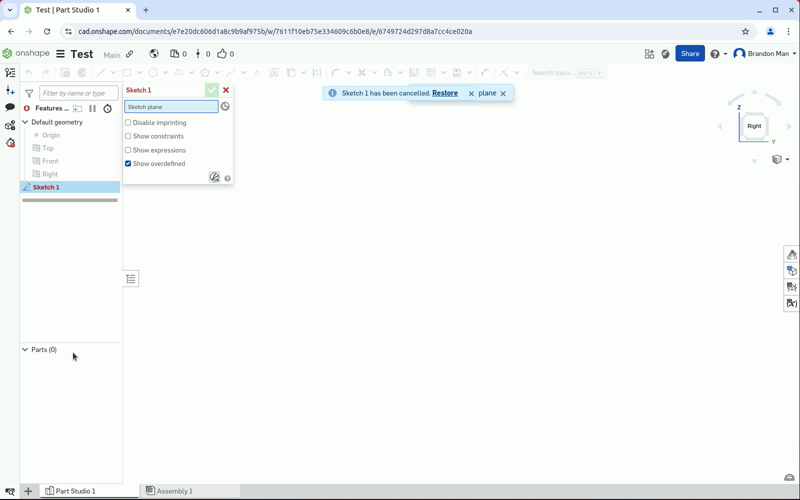
mouse_move(73, 176)
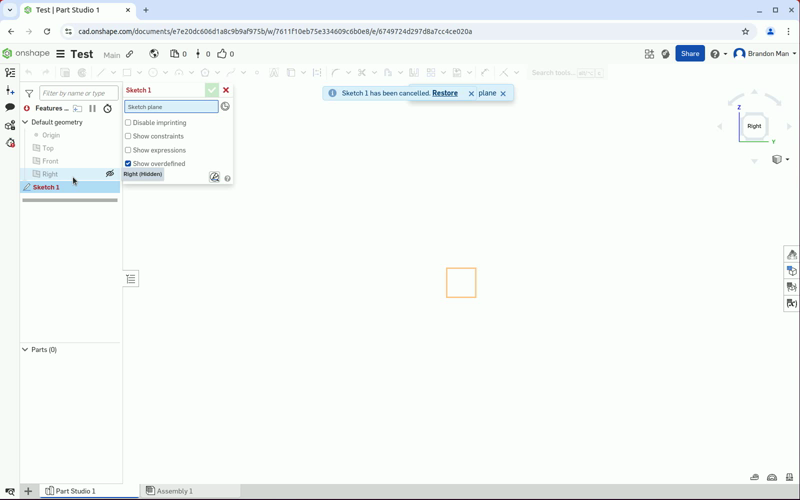
click(73, 176)
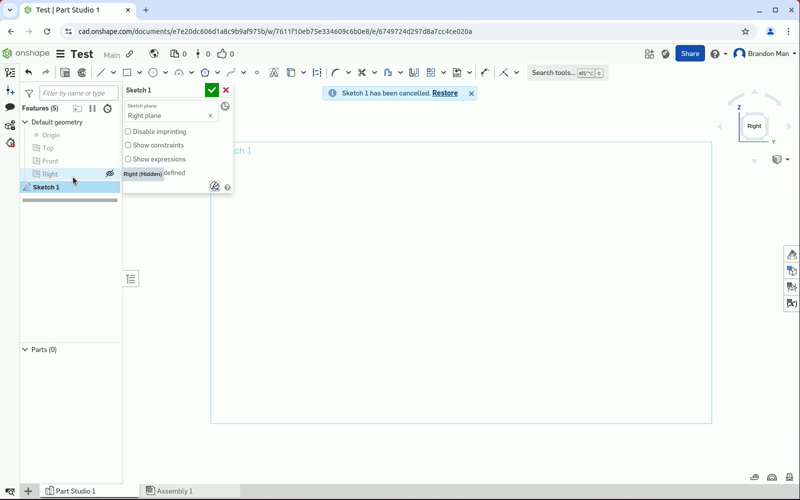
mouse_move(73, 352)
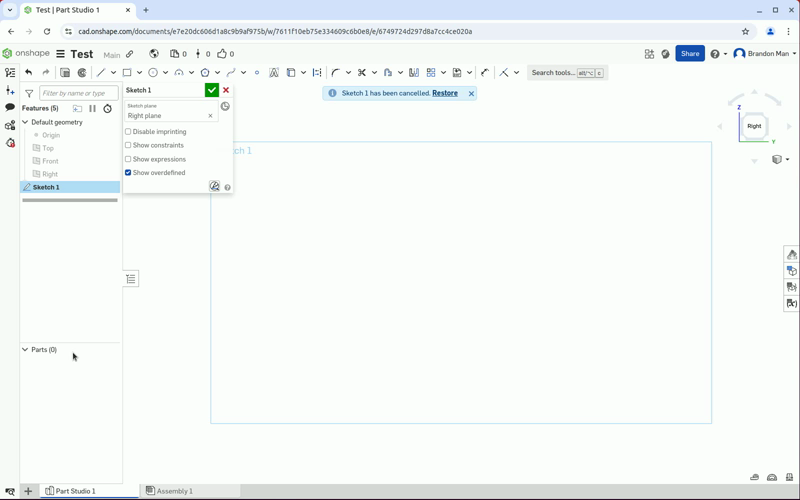
key(y)
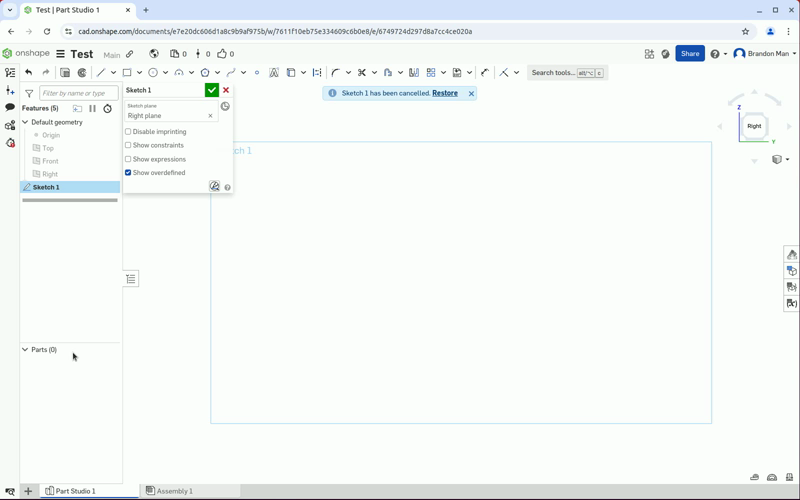
key(c)
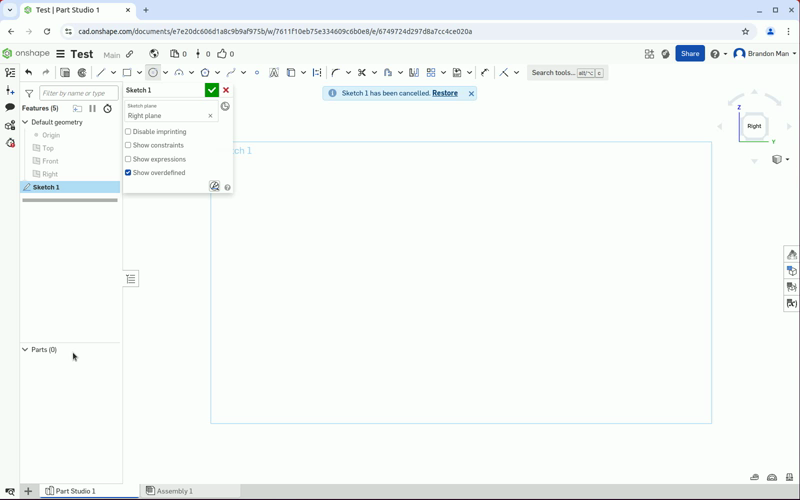
key_down(shift)
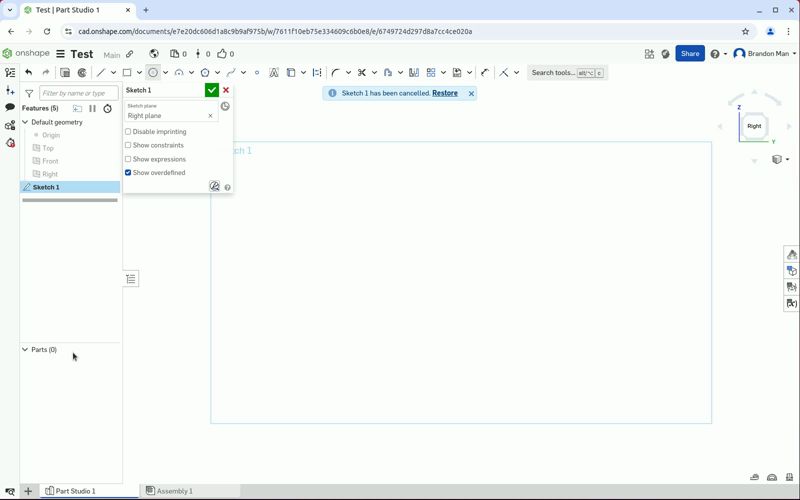
mouse_move(461, 282)
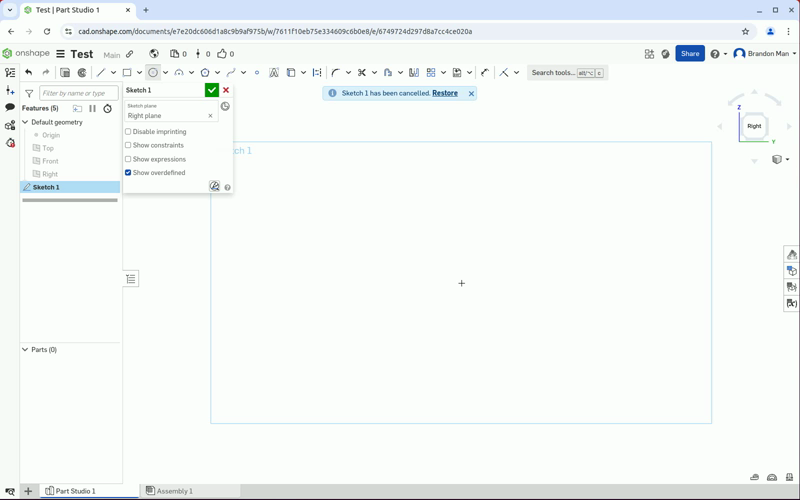
click(461, 282)
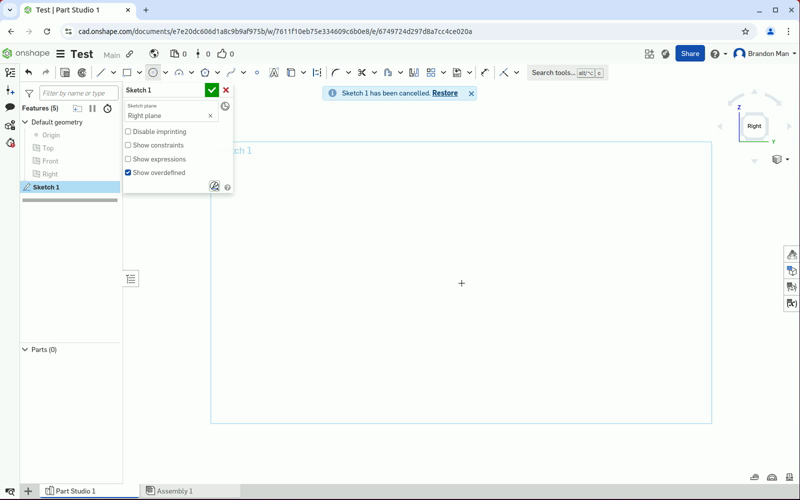
key_up(shift)
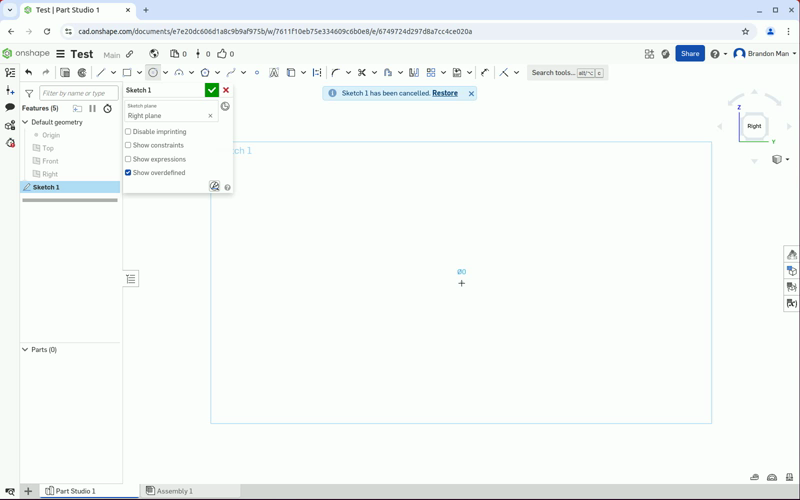
mouse_move(465, 282)
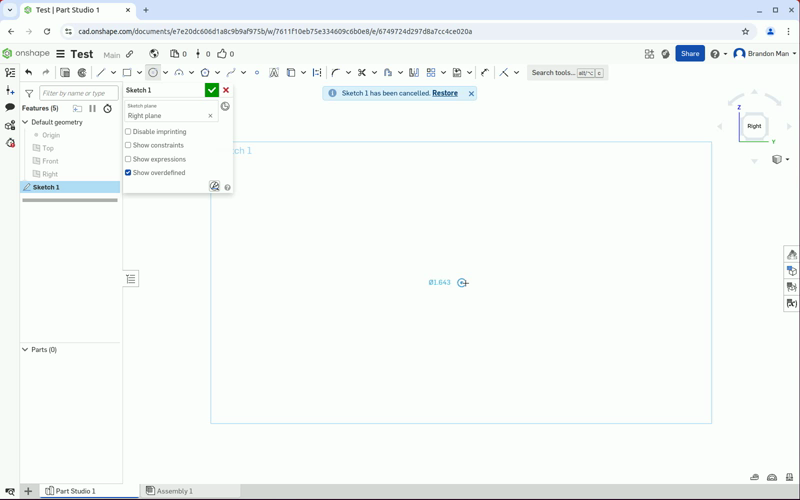
click(465, 282)
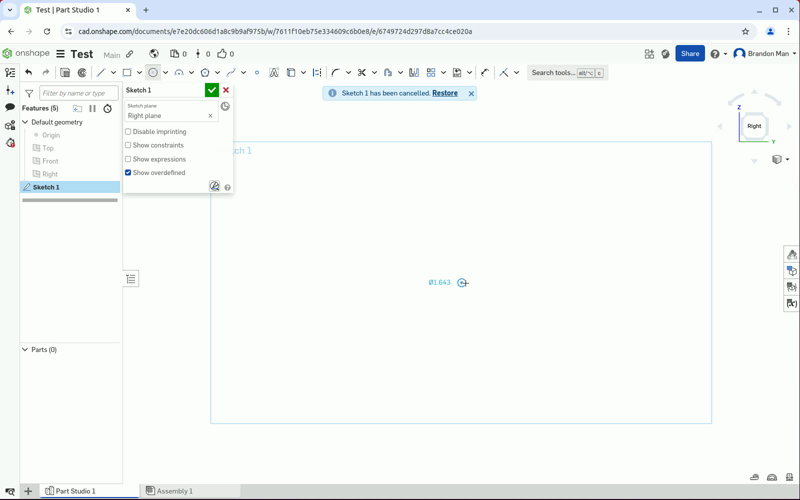
key(esc)
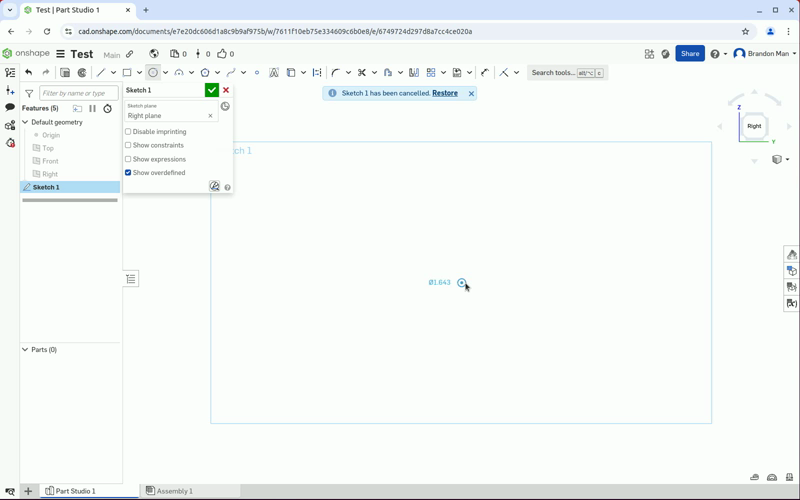
mouse_move(459, 283)
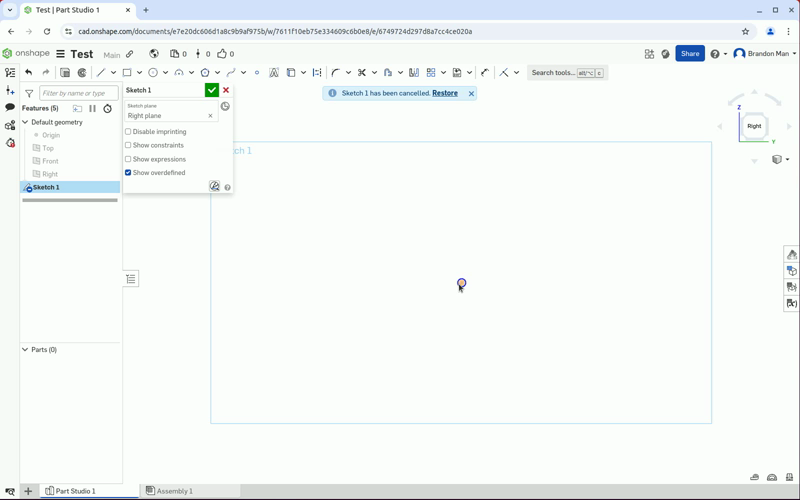
scroll(6)
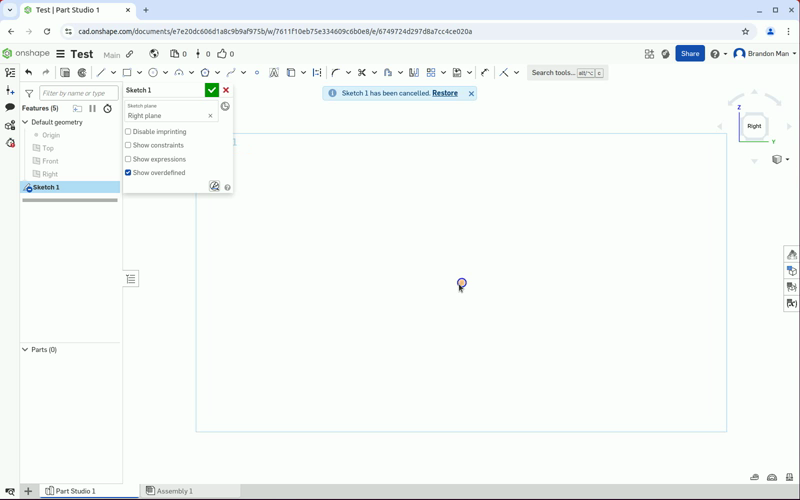
scroll(6)
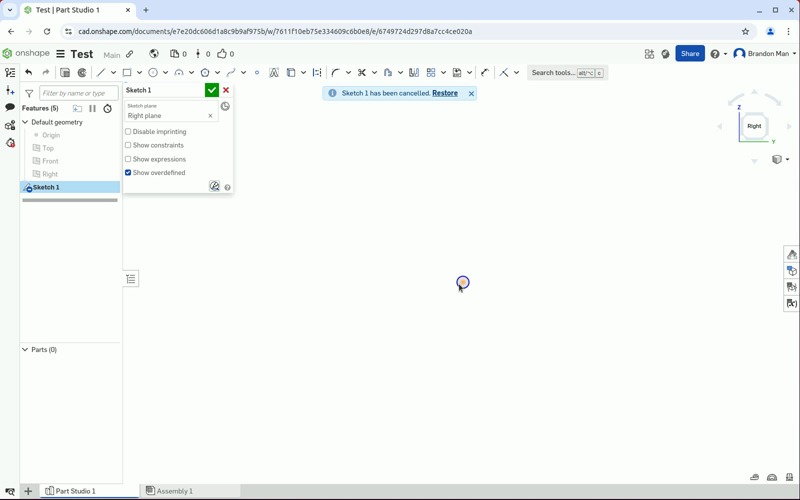
scroll(6)
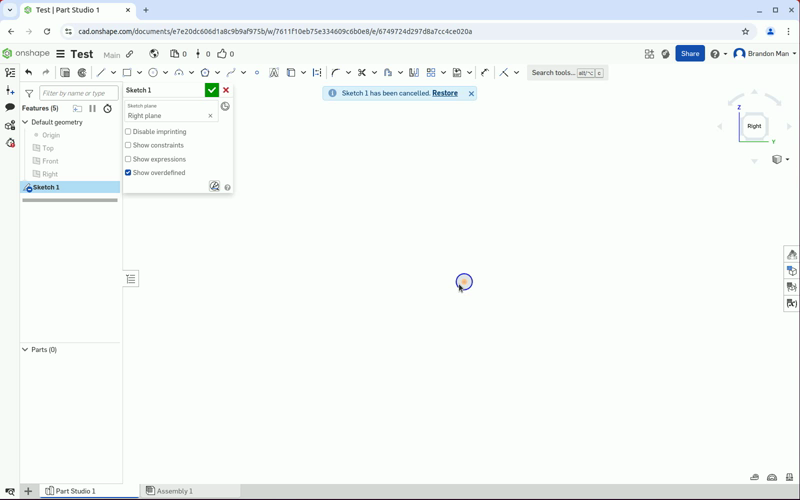
scroll(6)
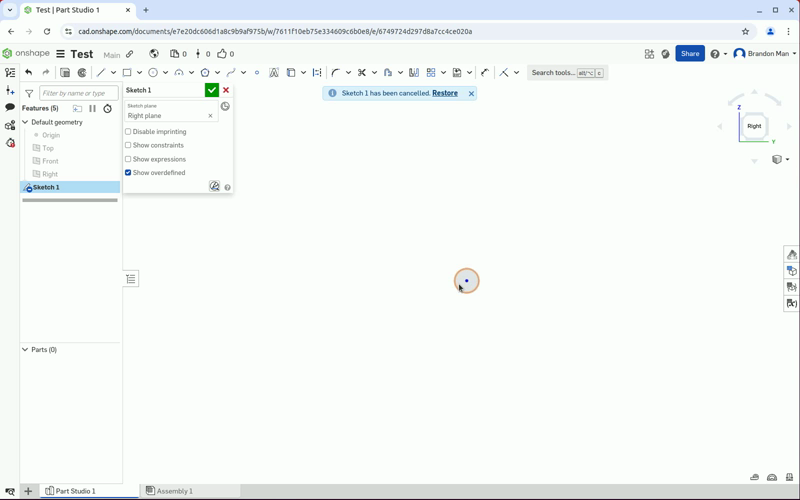
scroll(6)
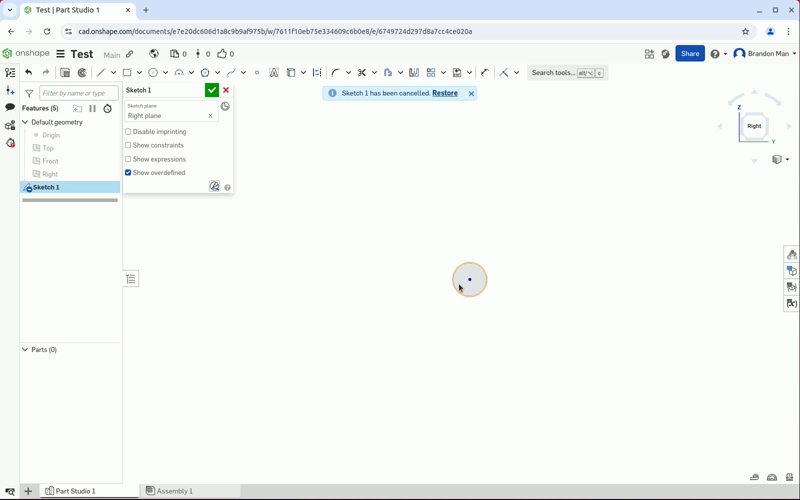
scroll(6)
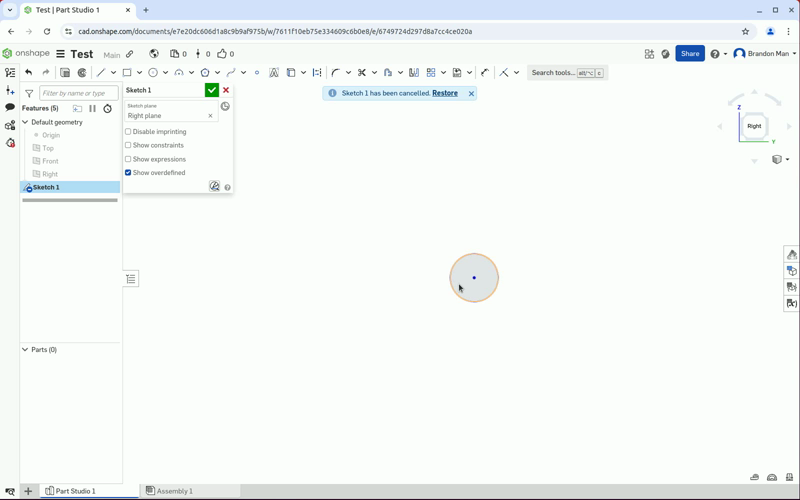
scroll(6)
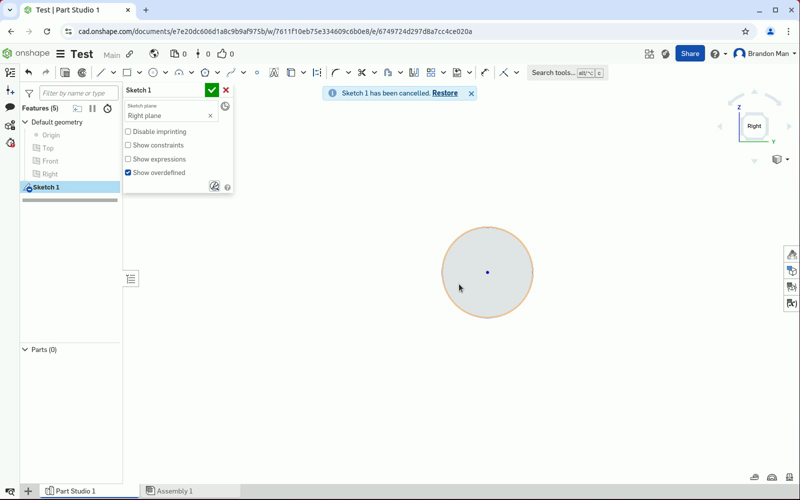
click(459, 283)
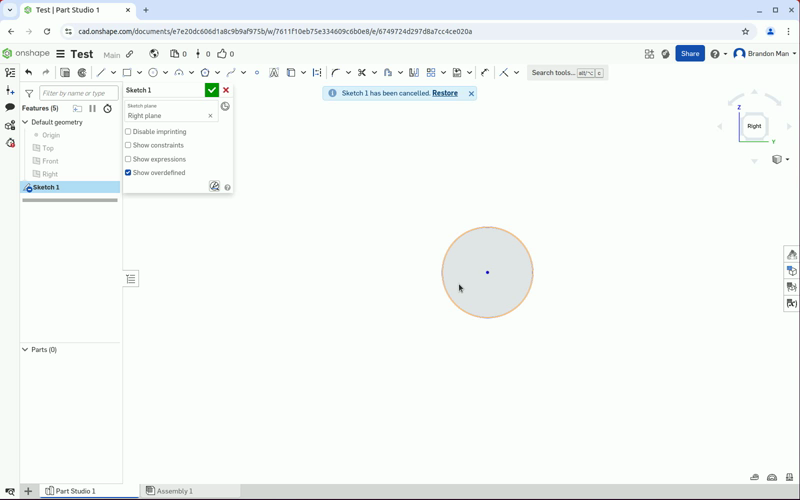
scroll(-6)
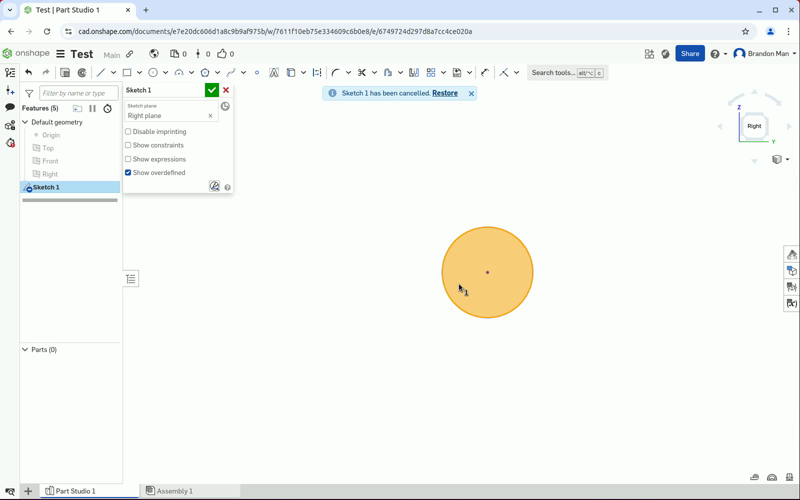
scroll(-6)
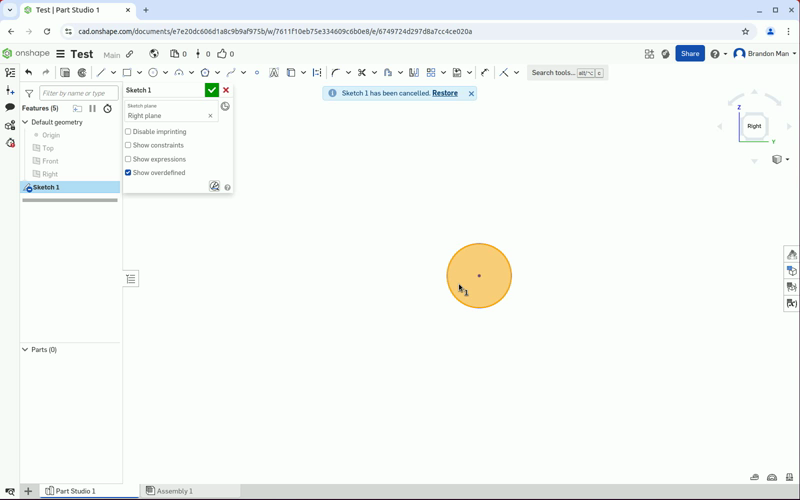
scroll(-6)
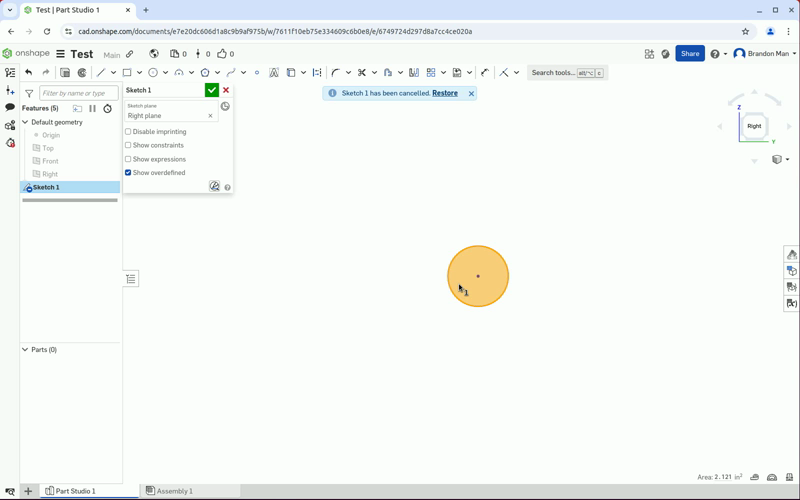
scroll(-6)
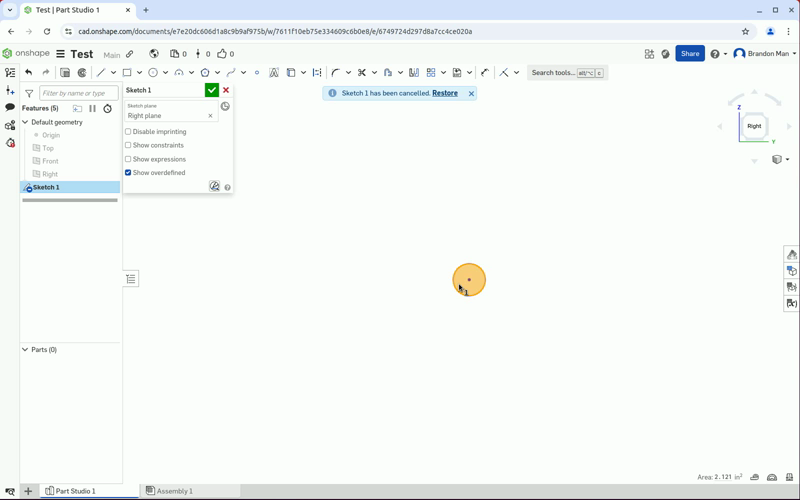
scroll(-6)
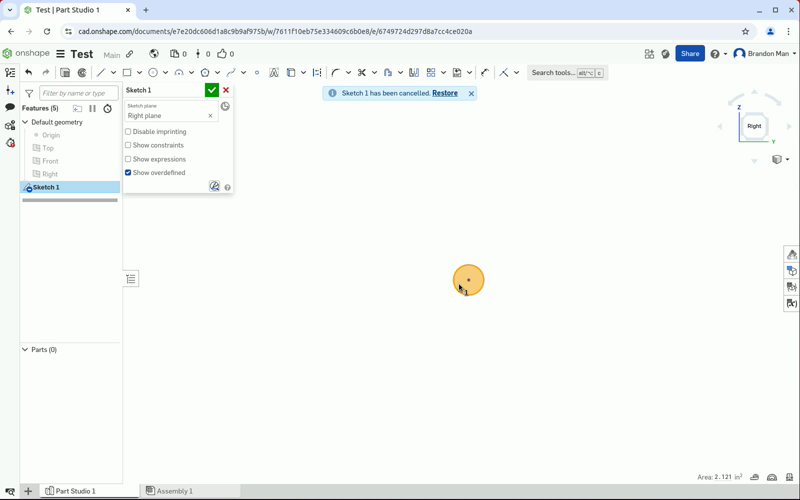
scroll(-6)
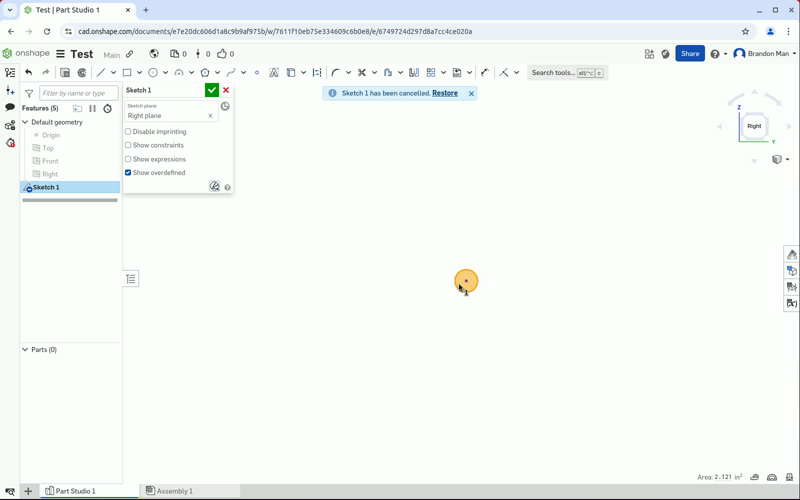
scroll(-6)
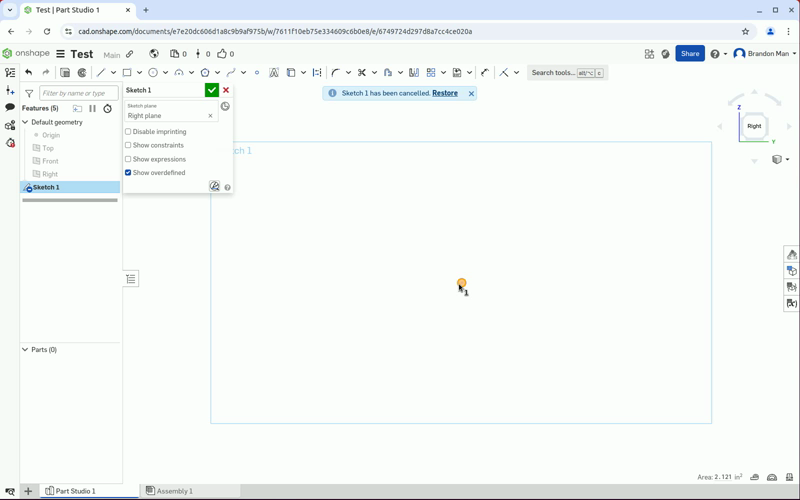
mouse_move(73, 352)
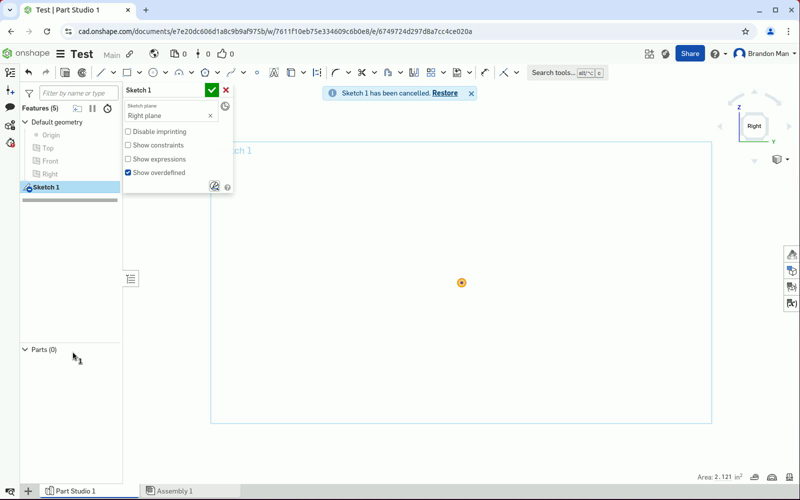
key(shift+y)
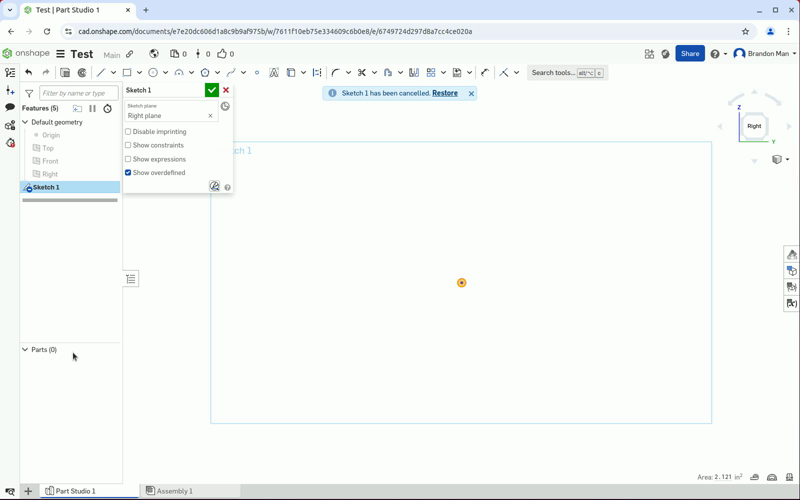
key(shift+e)
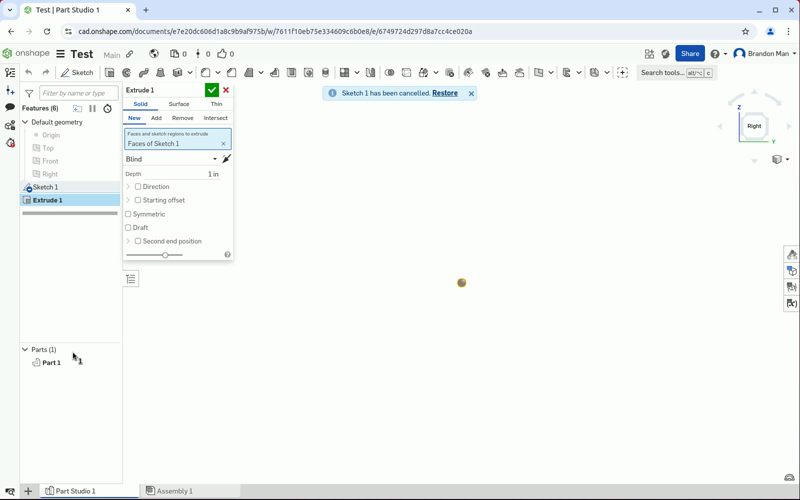
mouse_move(143, 106)
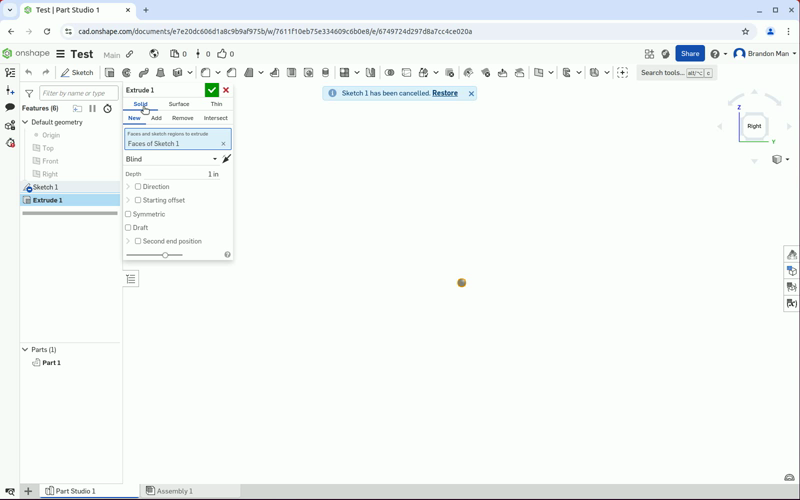
click(143, 106)
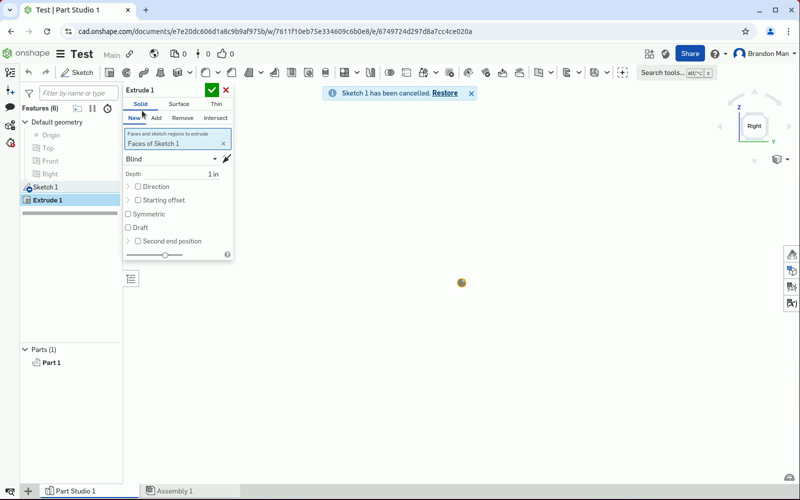
mouse_move(137, 120)
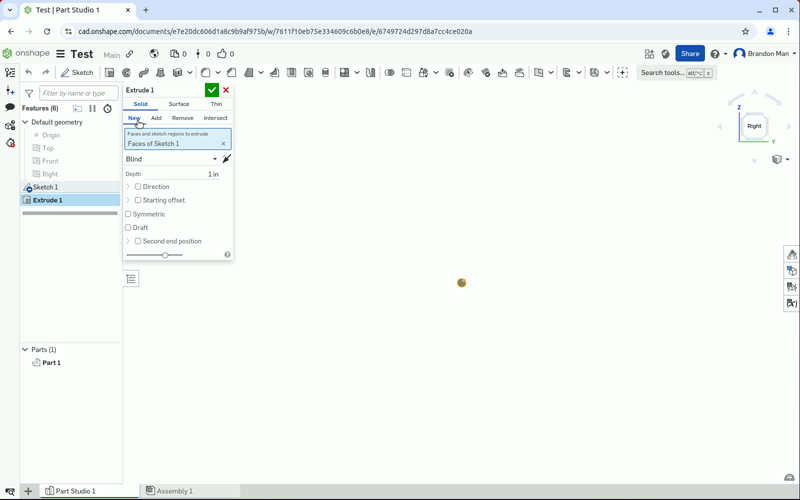
click(137, 120)
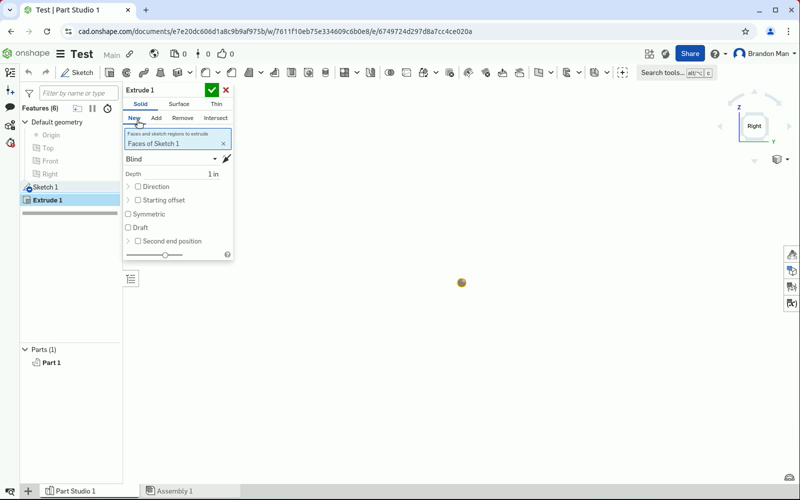
key(tab, 4)
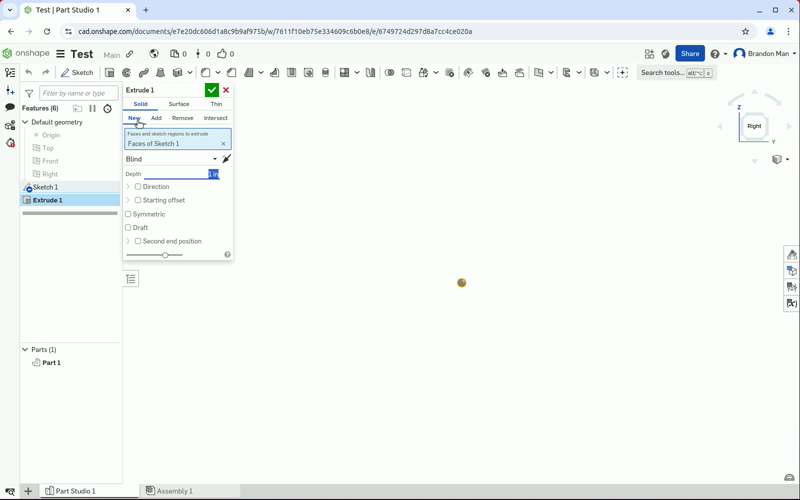
text(-23.108)
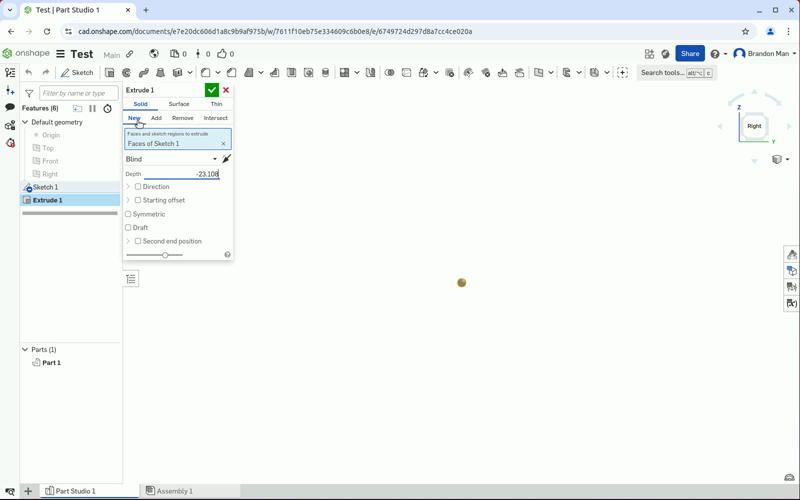
key(enter)
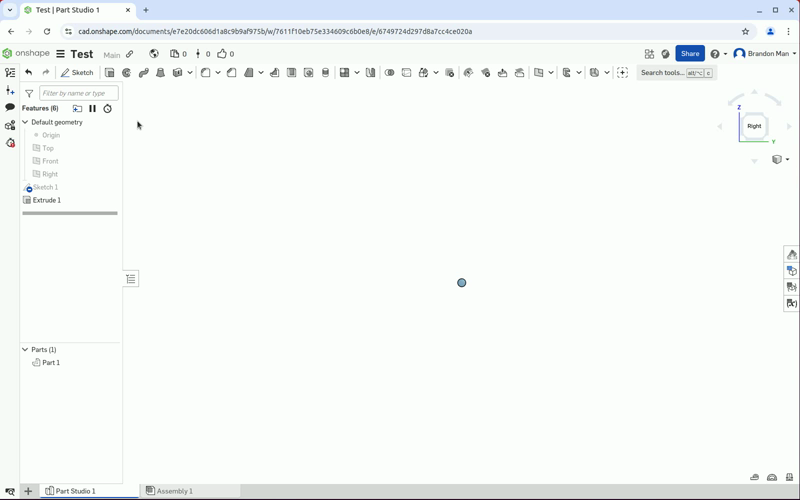
key(shift+h)
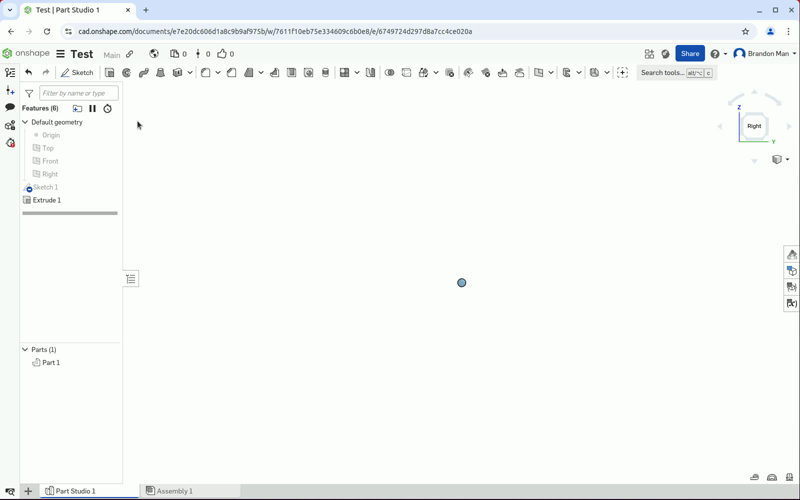
key(shift+h)
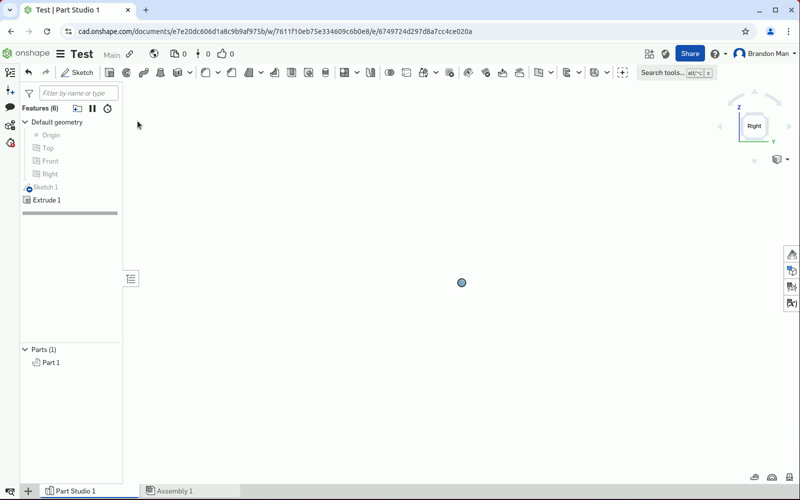
mouse_move(73, 189)
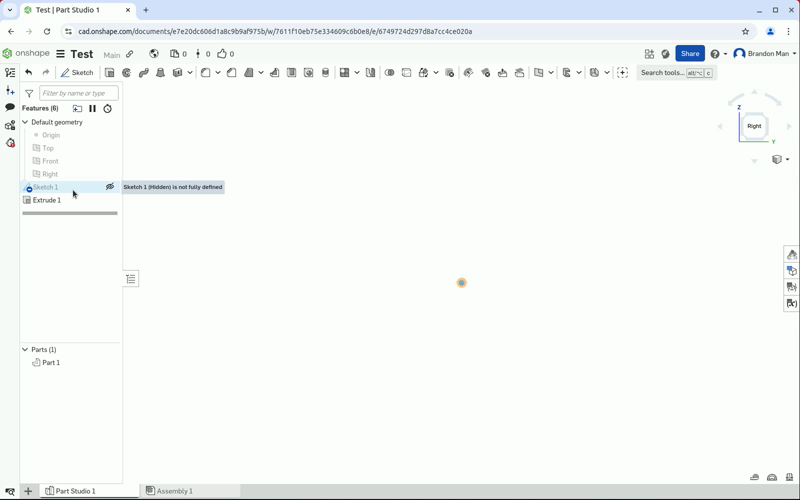
click(73, 189)
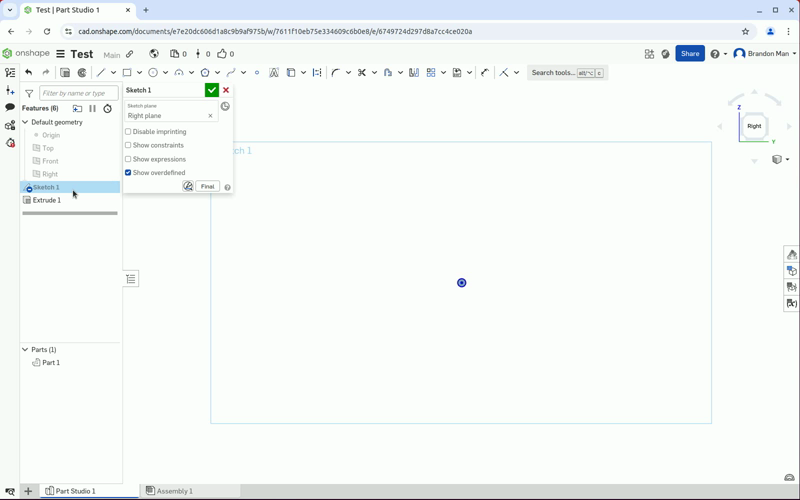
mouse_move(229, 92)
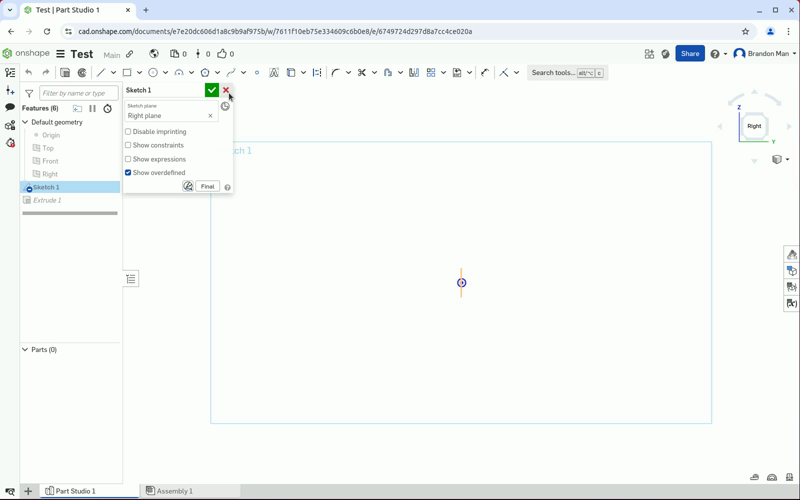
click(229, 92)
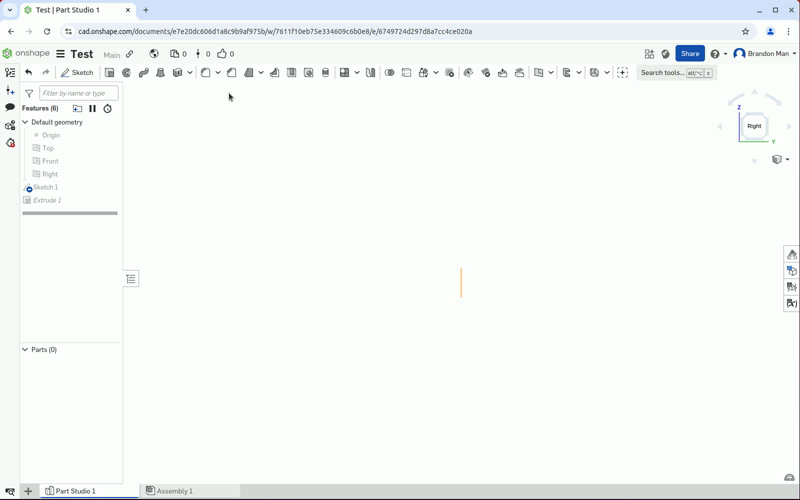
mouse_move(73, 352)
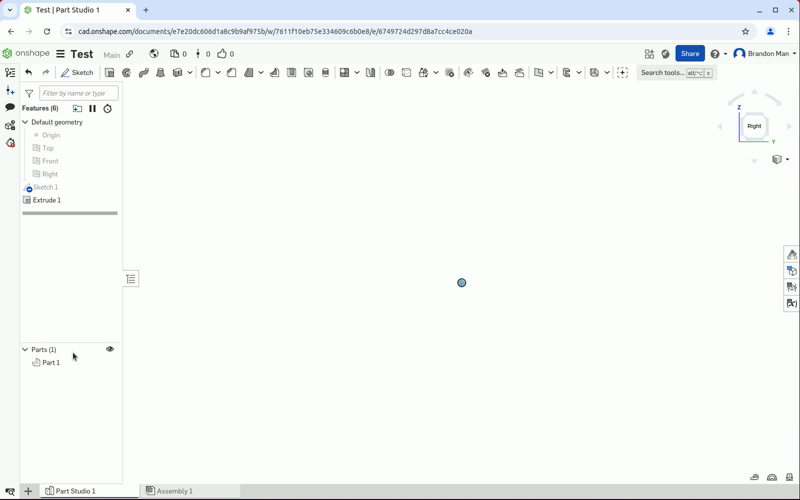
key(y)
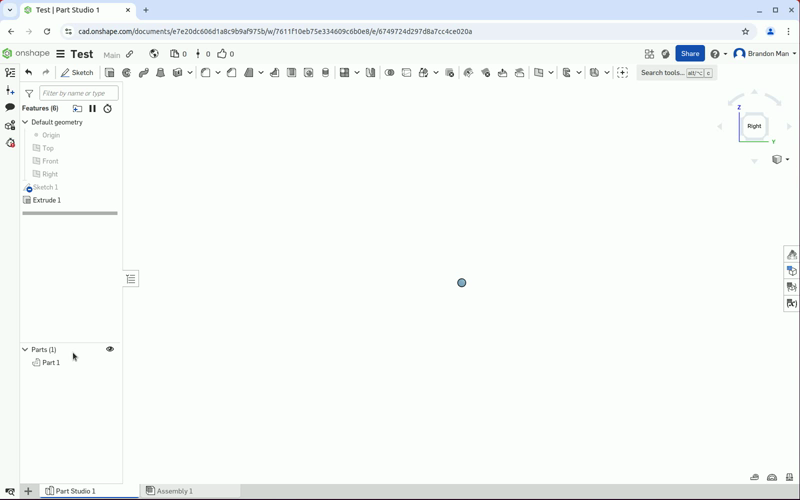
key(shift+p)
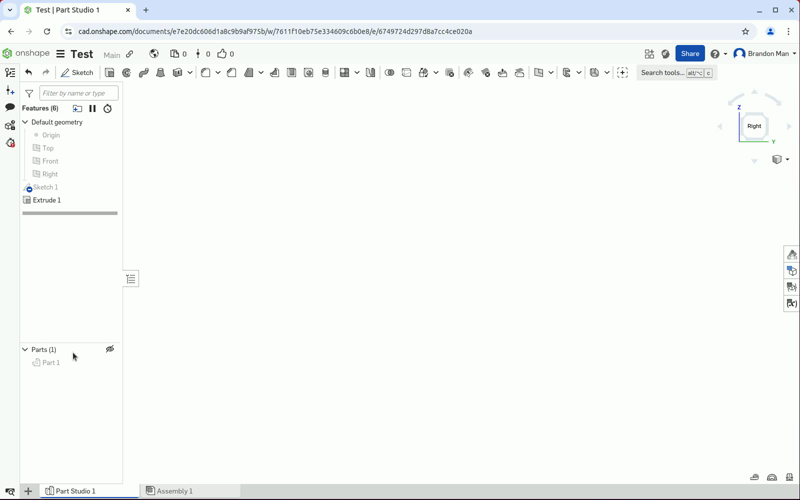
key(space)
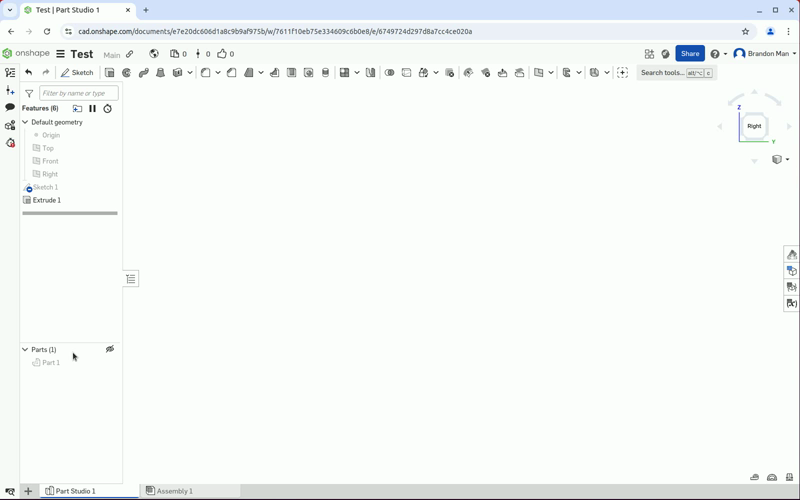
key_down(shift)
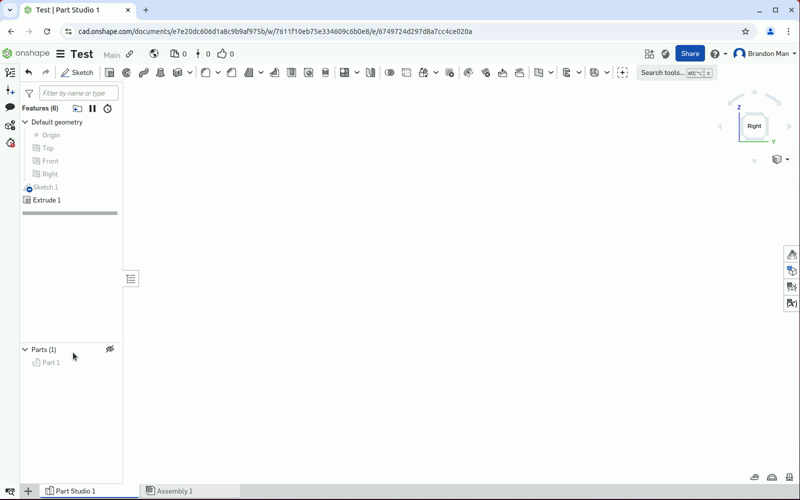
key(right)
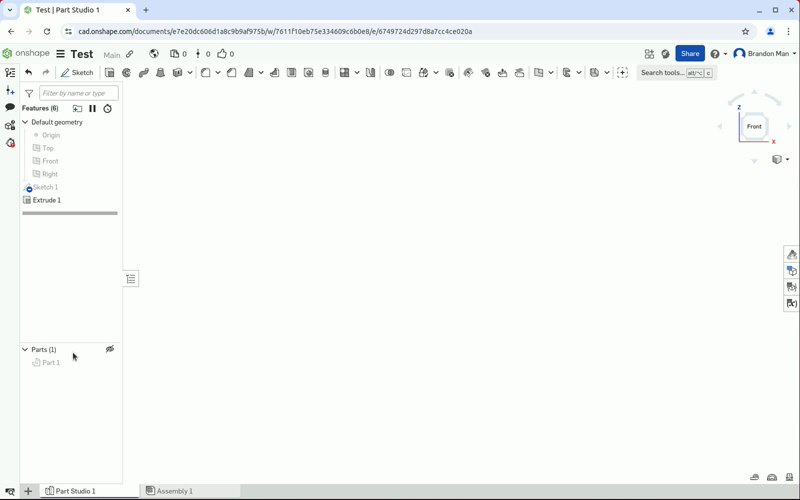
key_up(shift)
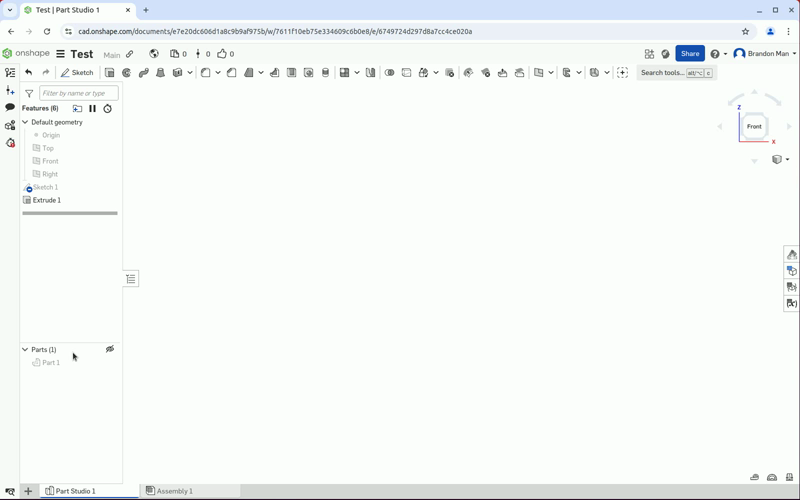
mouse_move(73, 352)
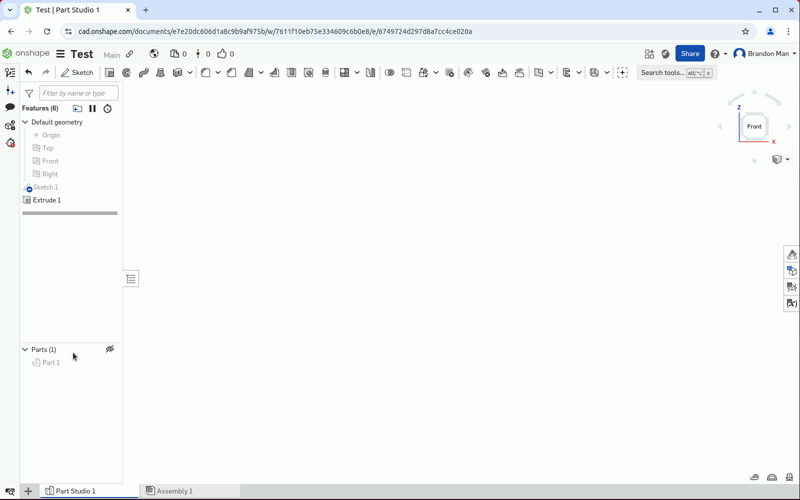
key(shift+y)
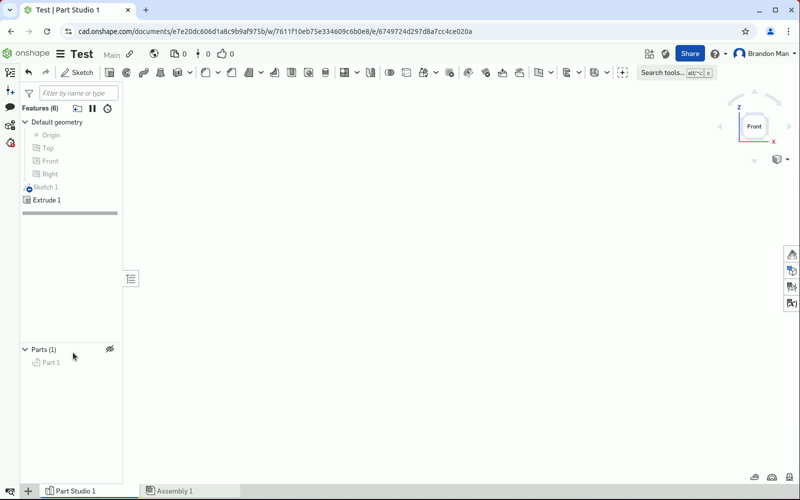
key(shift+s)
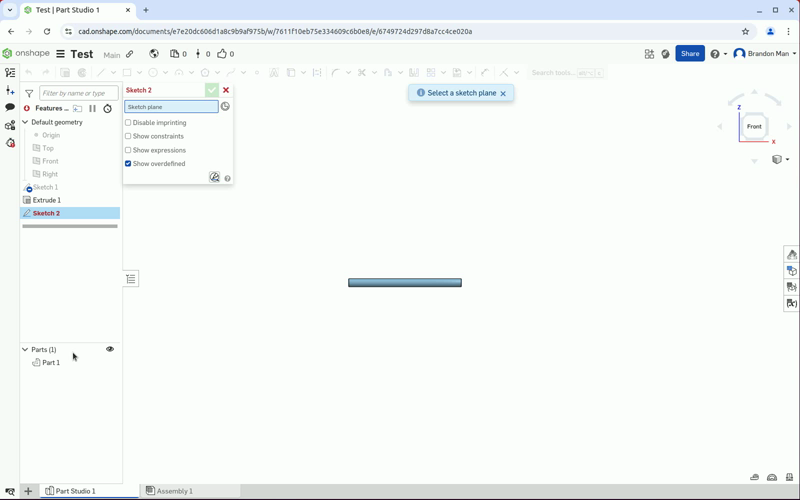
mouse_move(73, 163)
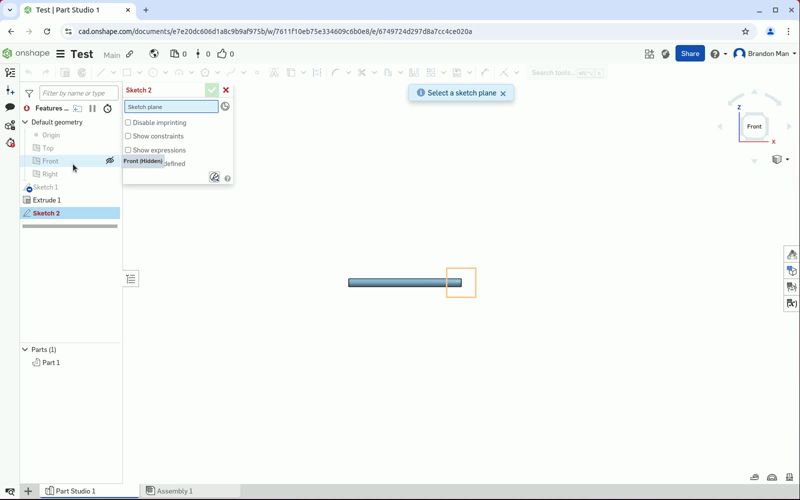
click(73, 163)
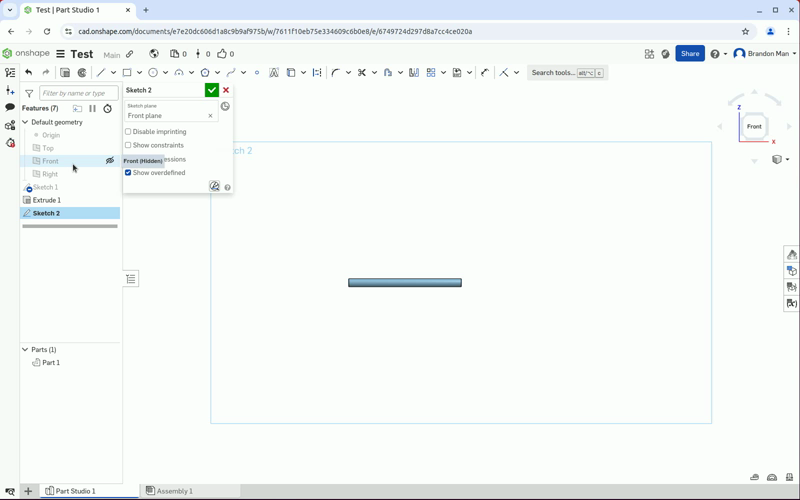
mouse_move(73, 352)
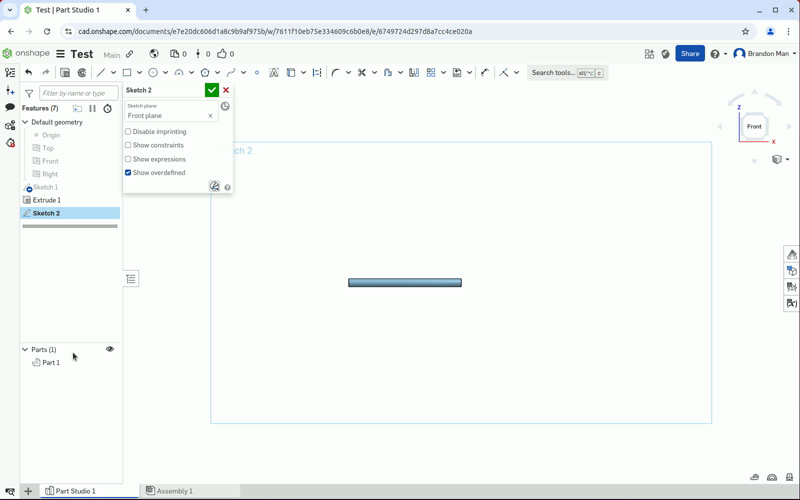
key(y)
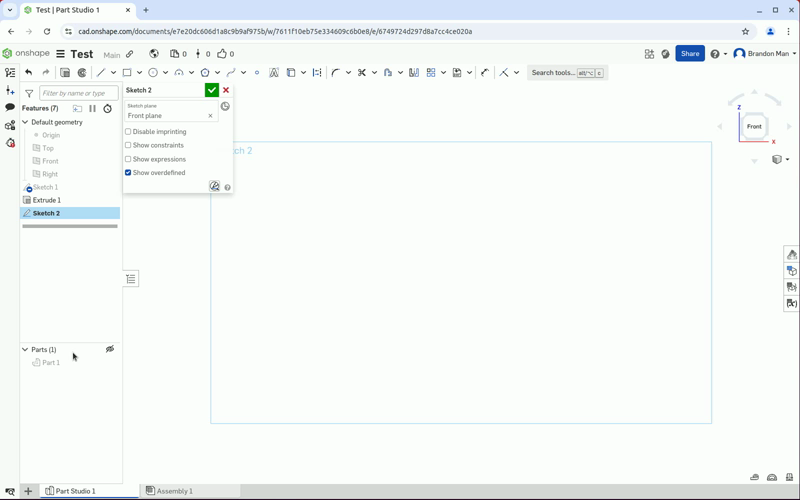
key(l)
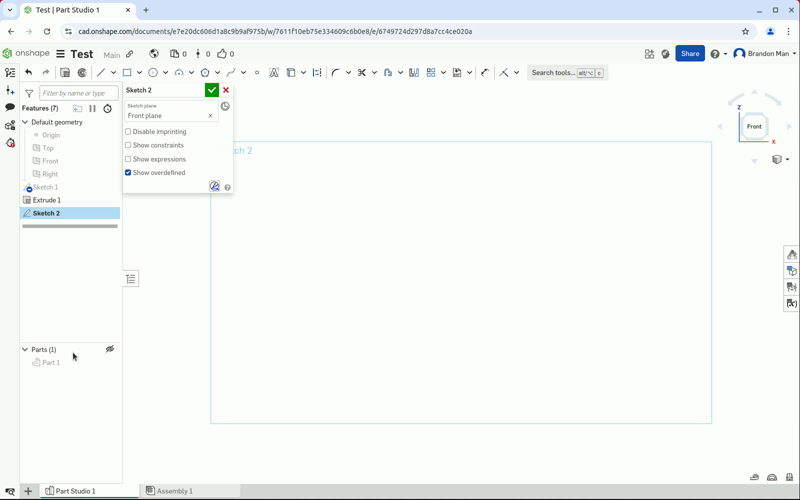
key_down(shift)
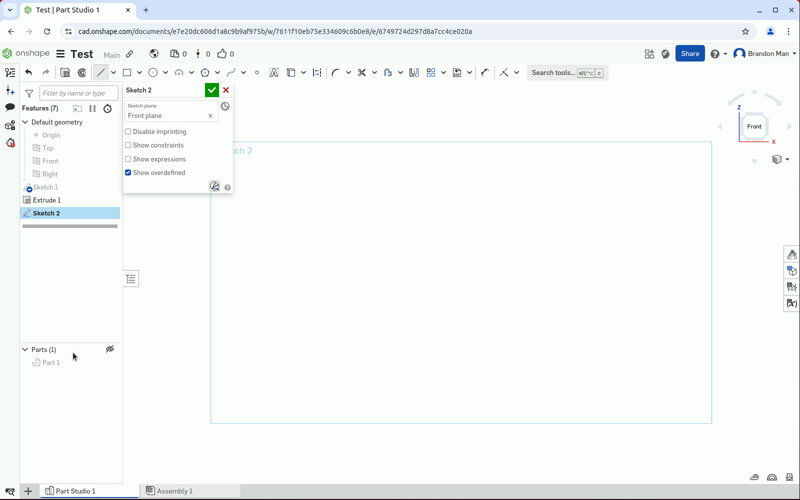
mouse_move(438, 280)
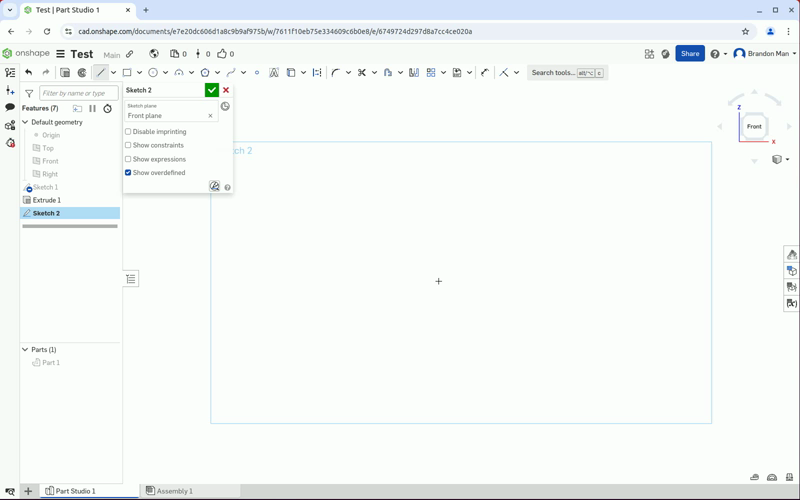
click(438, 280)
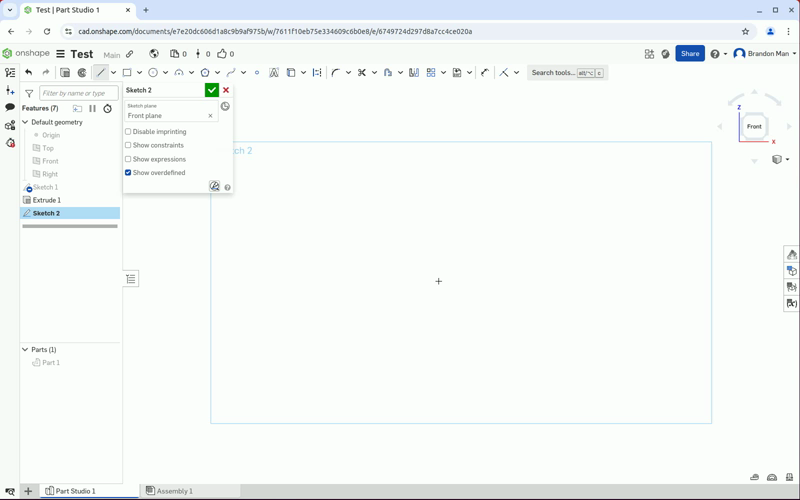
key_up(shift)
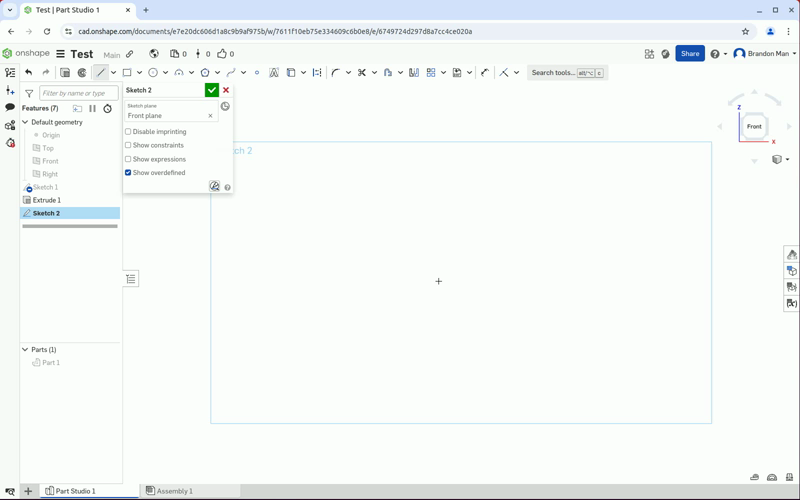
key_down(shift)
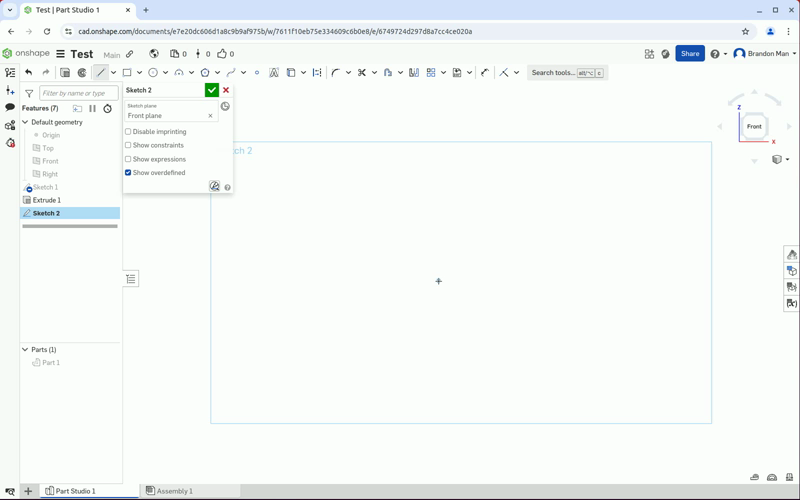
mouse_move(468, 280)
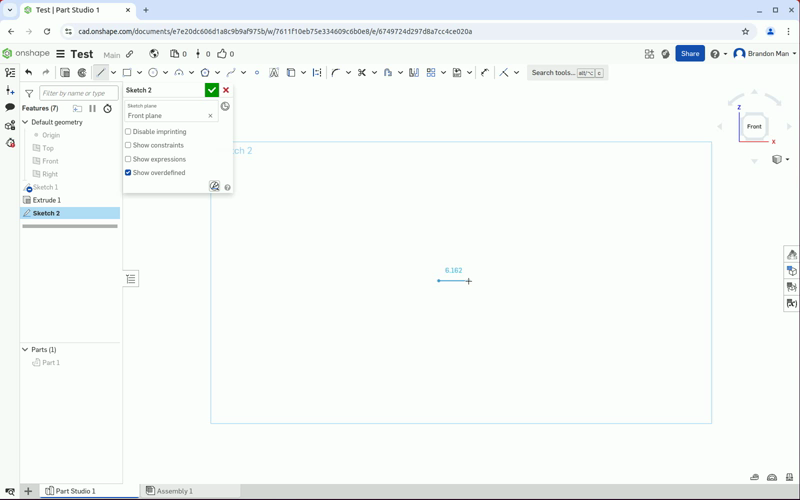
mouse_move(461, 282)
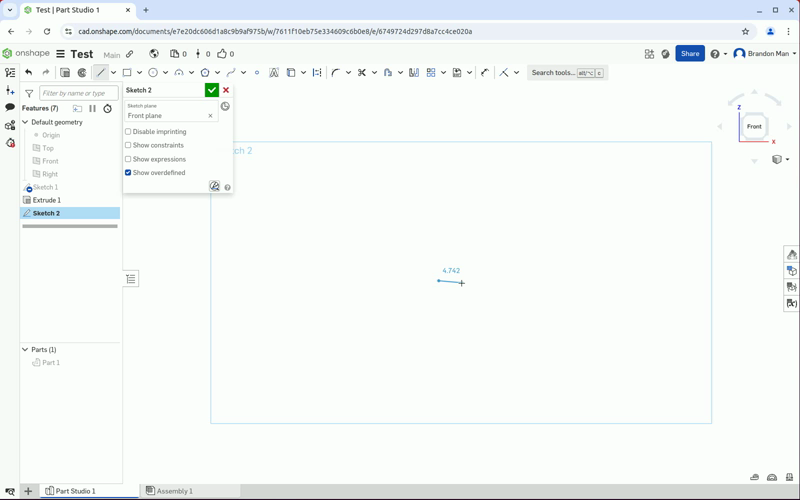
click(461, 282)
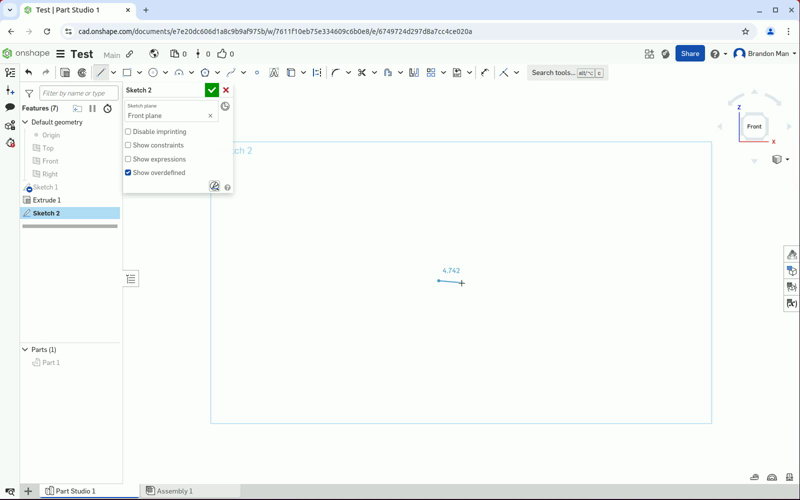
key_up(shift)
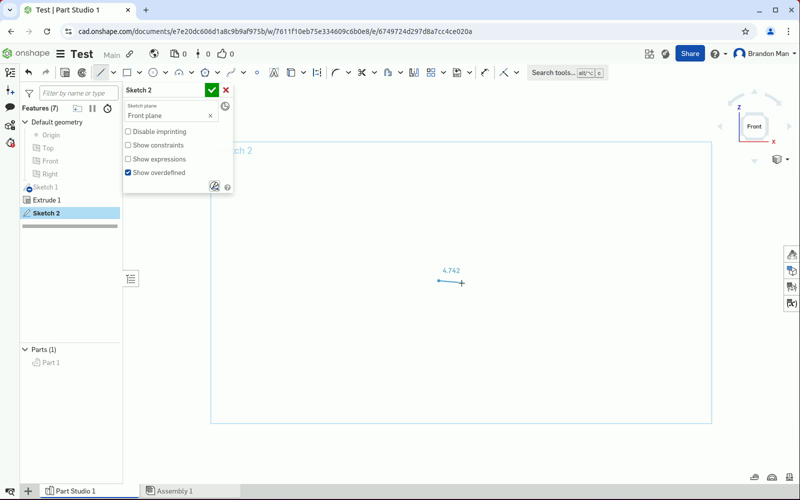
key_down(shift)
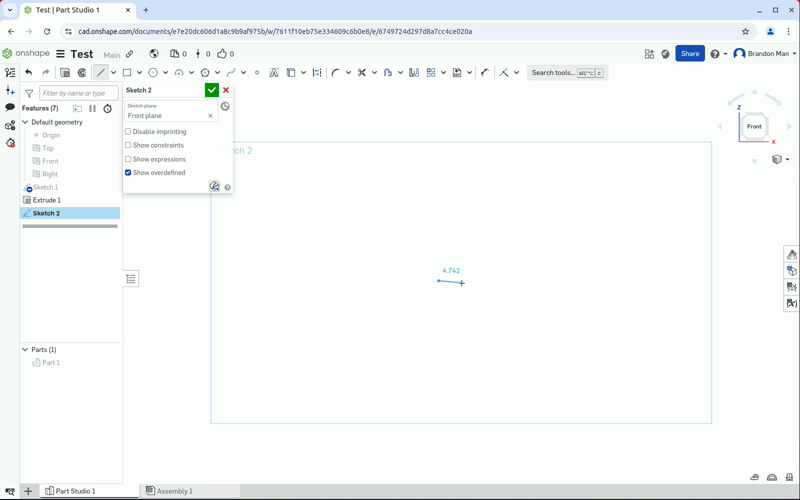
mouse_move(491, 282)
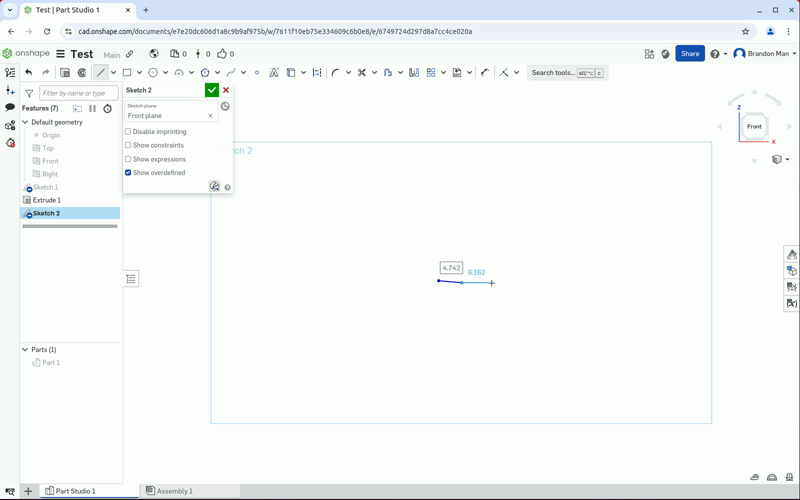
mouse_move(461, 280)
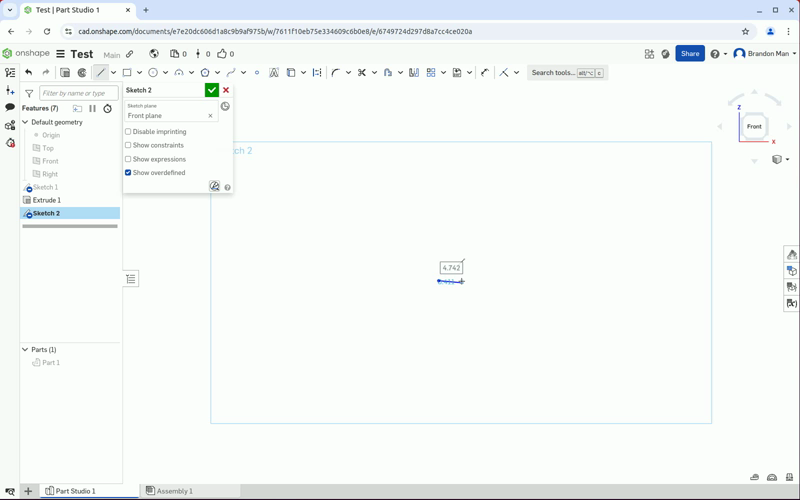
scroll(6)
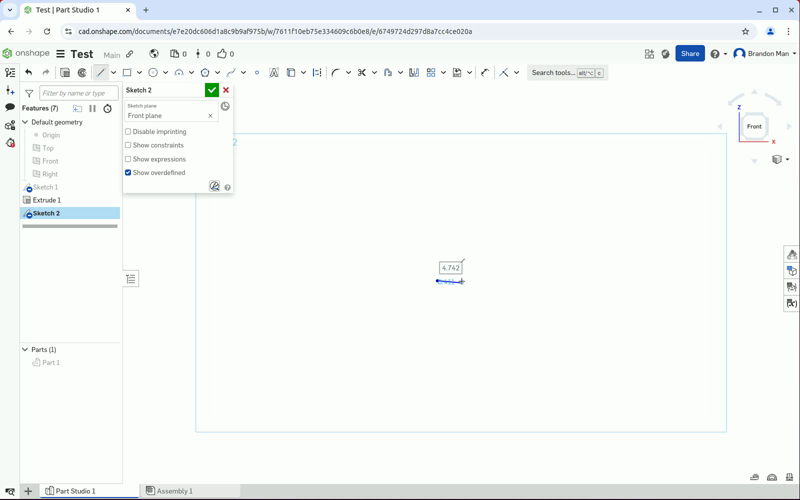
scroll(6)
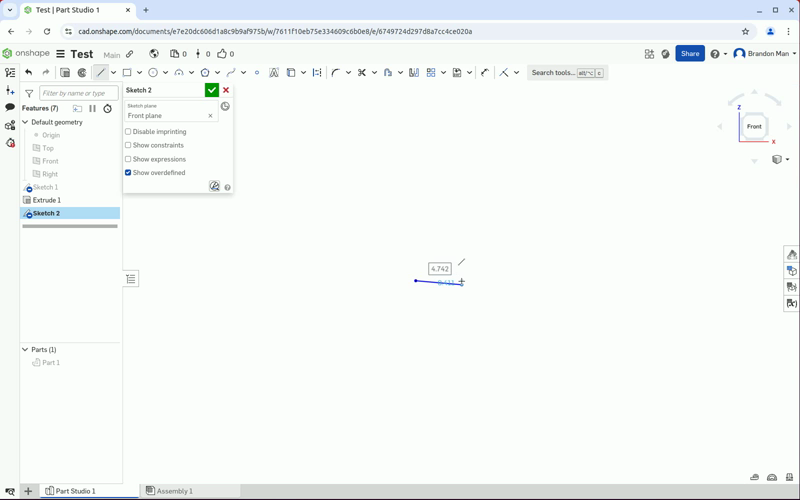
scroll(6)
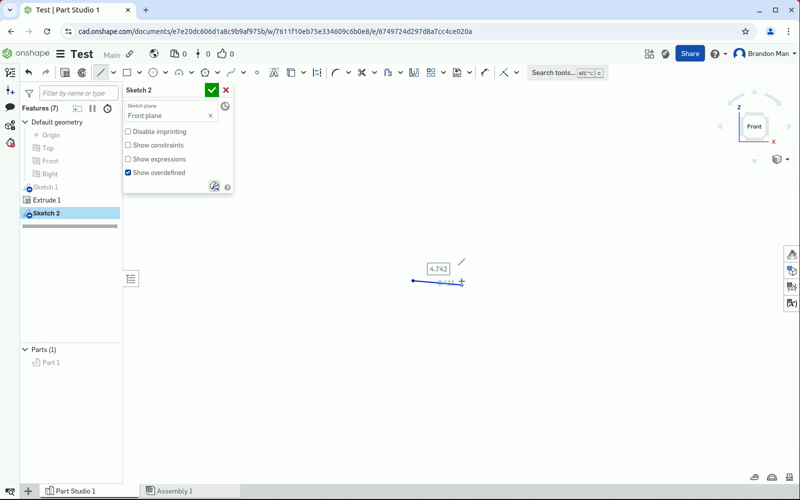
scroll(6)
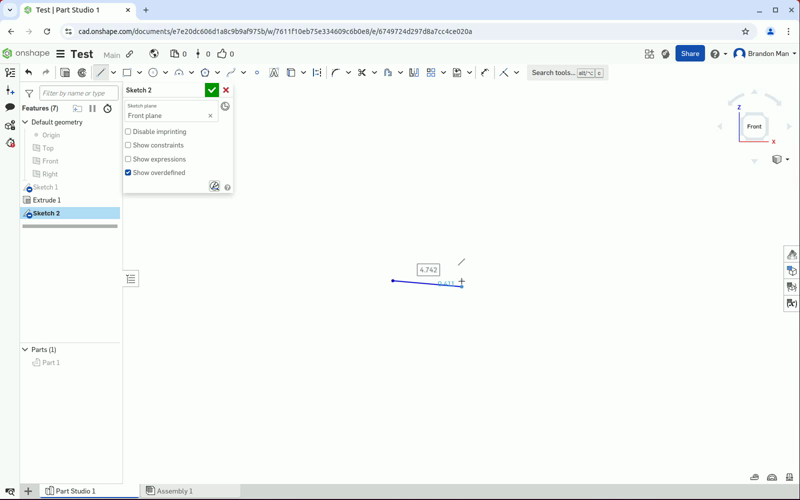
scroll(6)
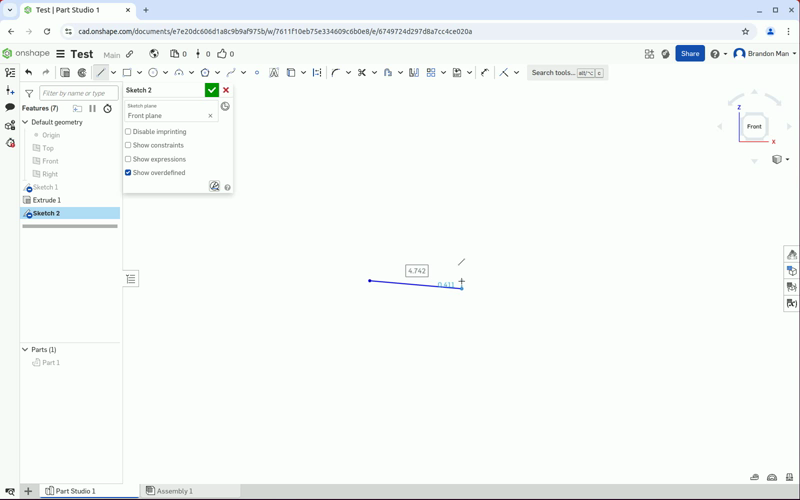
scroll(6)
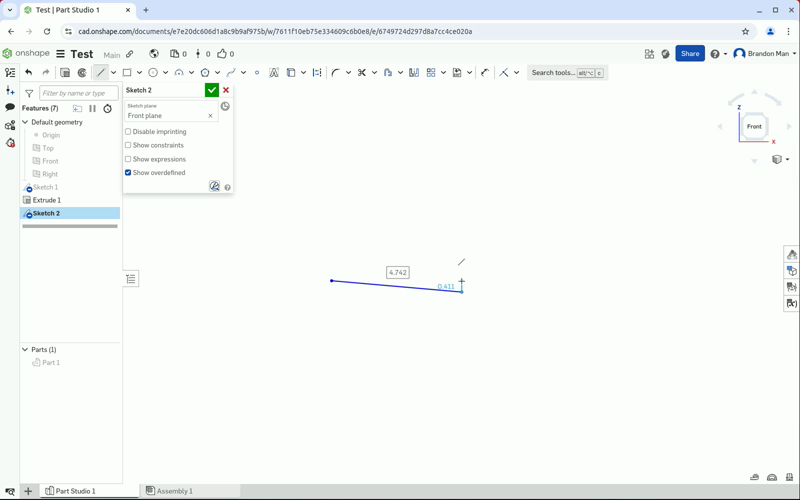
scroll(6)
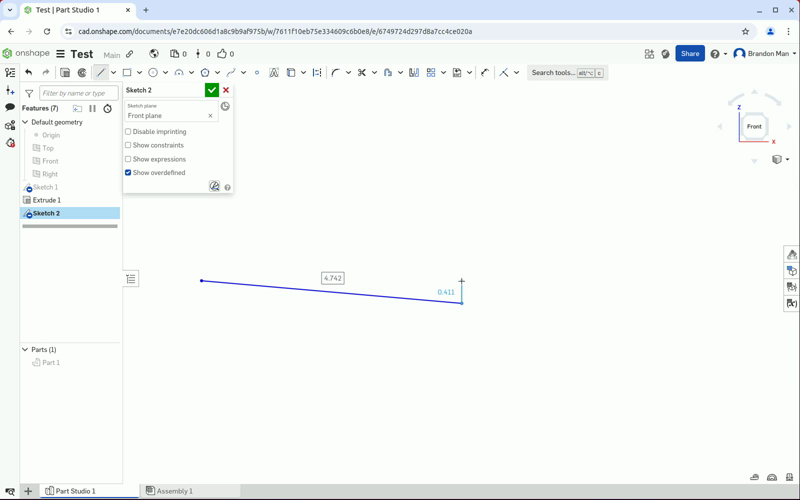
click(461, 280)
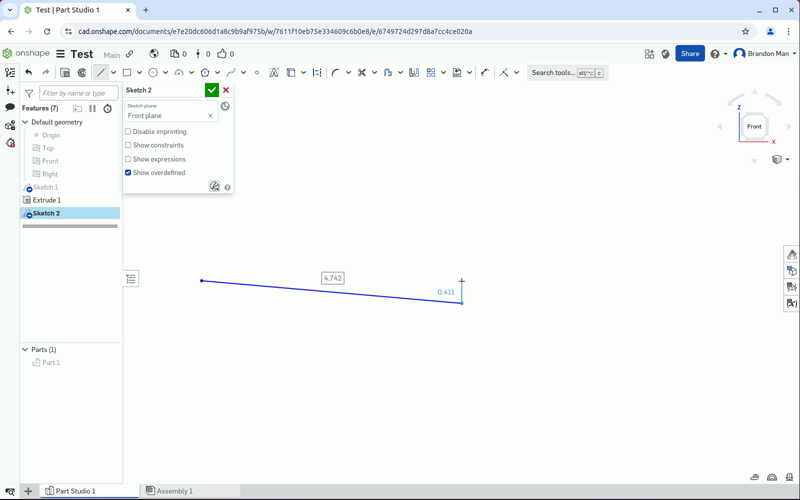
scroll(-6)
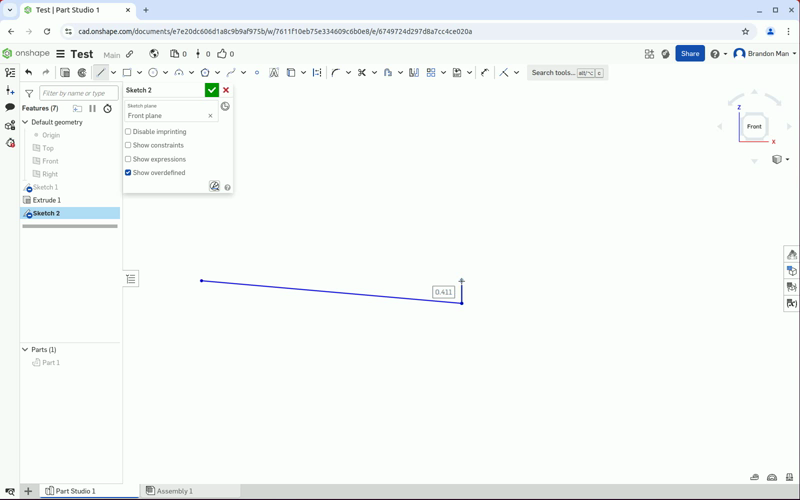
scroll(-6)
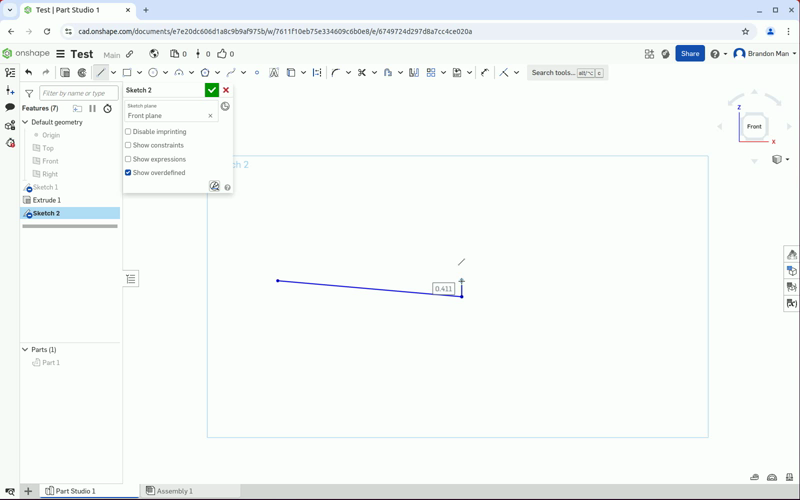
scroll(-6)
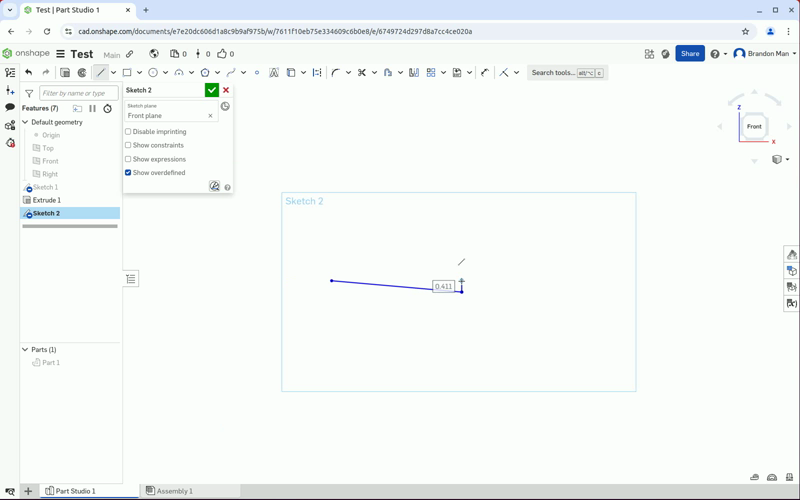
scroll(-6)
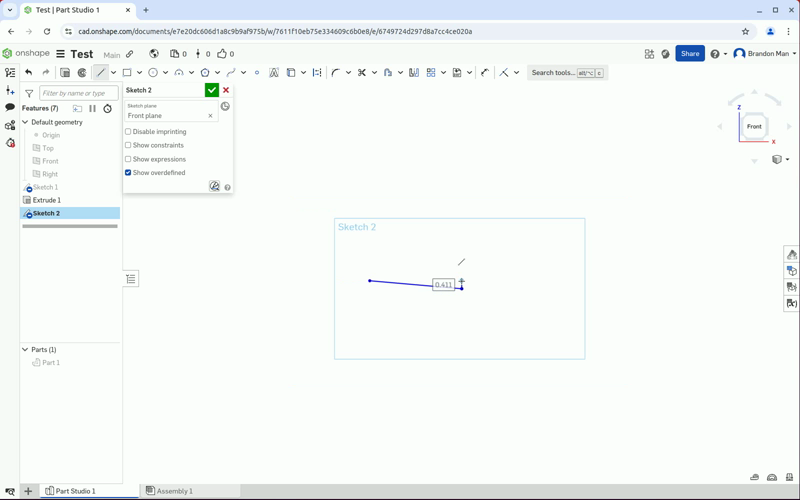
scroll(-6)
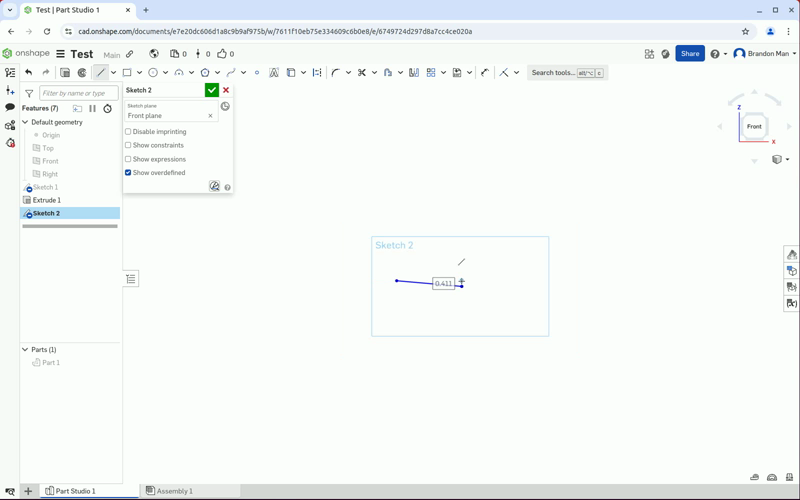
scroll(-6)
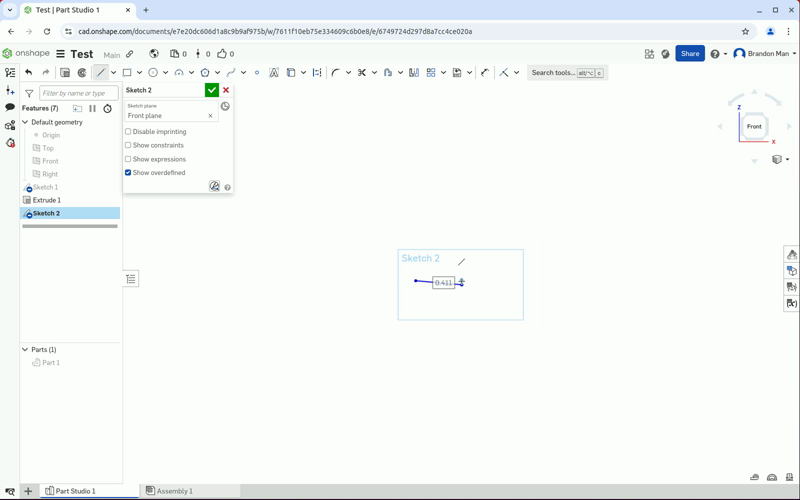
scroll(-6)
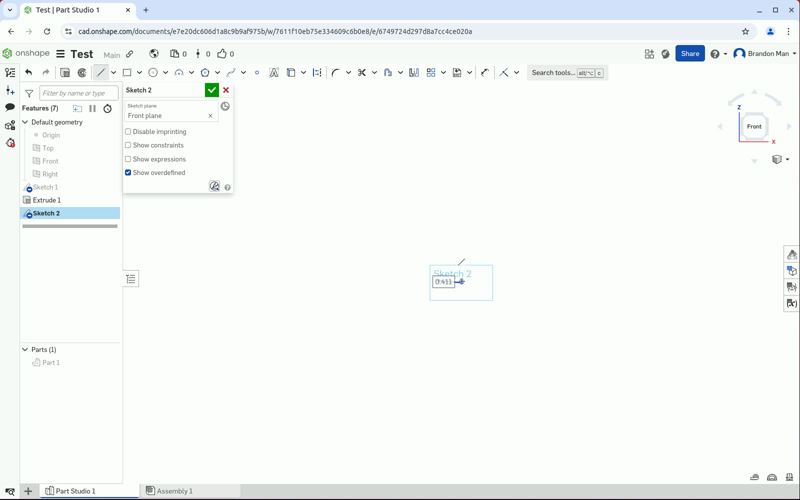
key_up(shift)
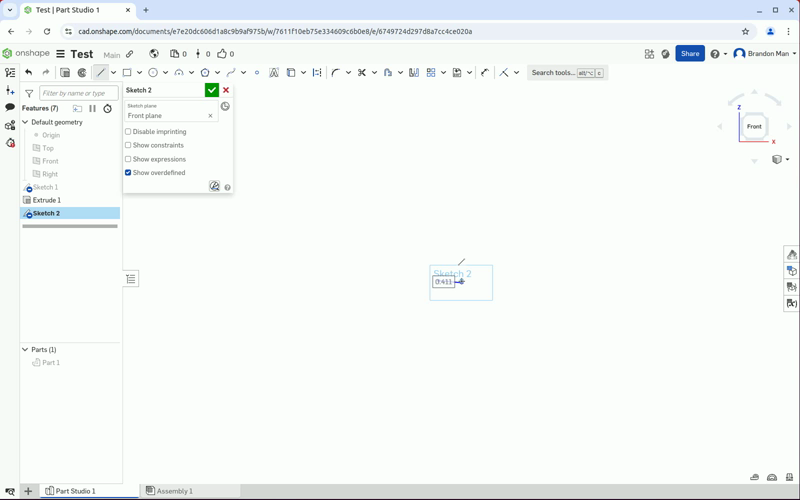
mouse_move(491, 280)
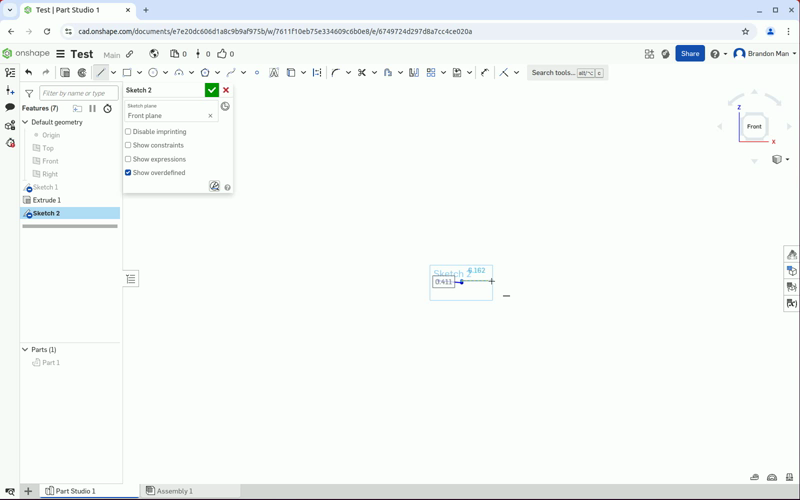
key_down(shift)
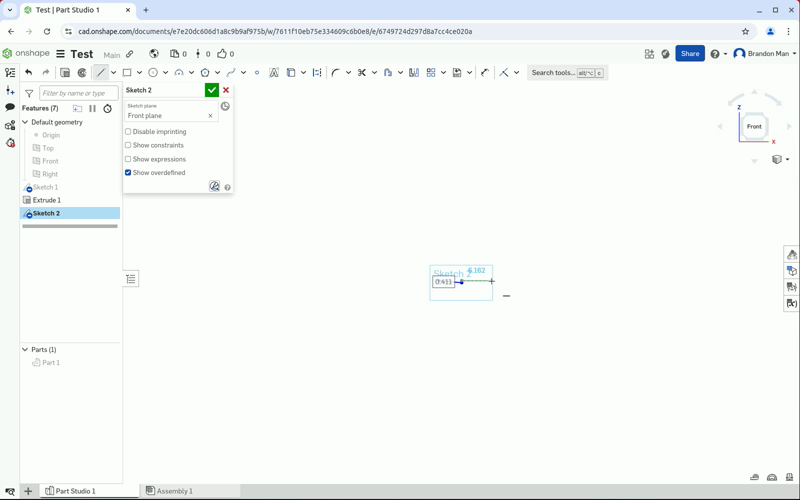
mouse_move(438, 280)
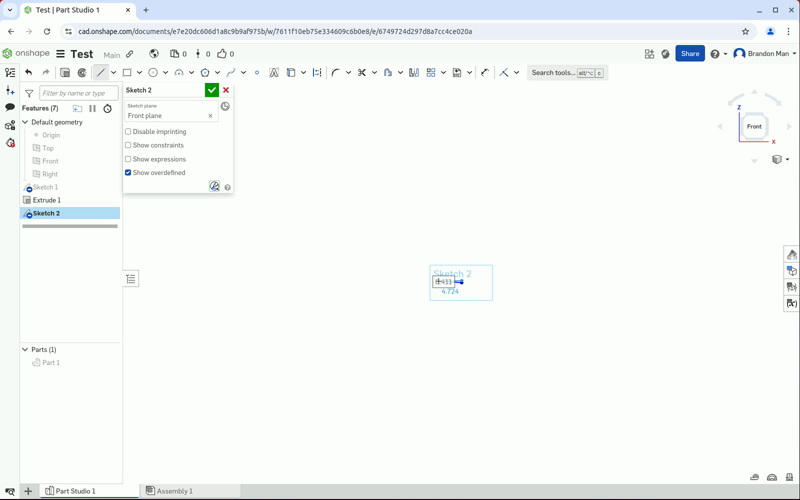
key_up(shift)
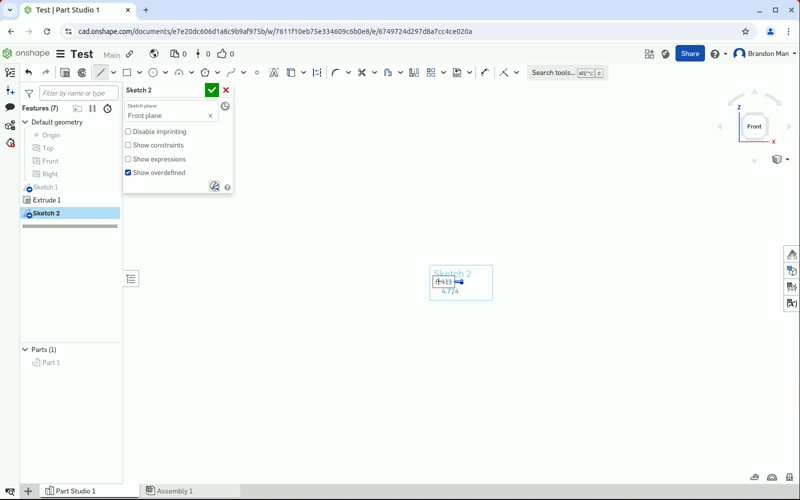
click(438, 280)
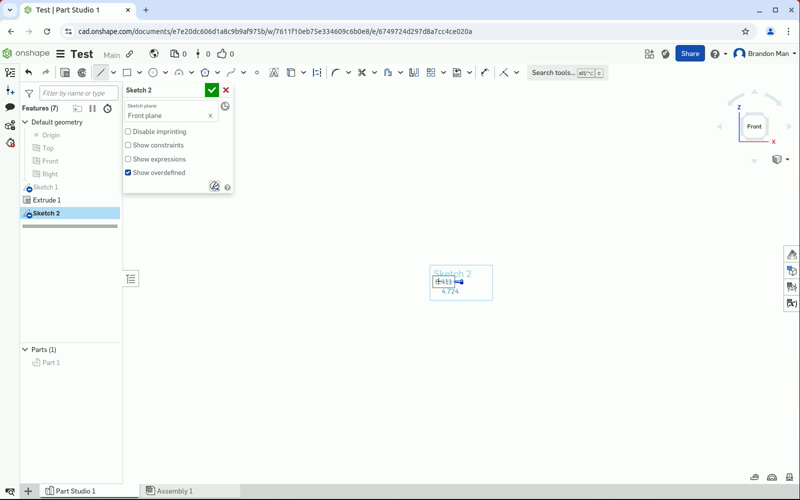
key(esc)
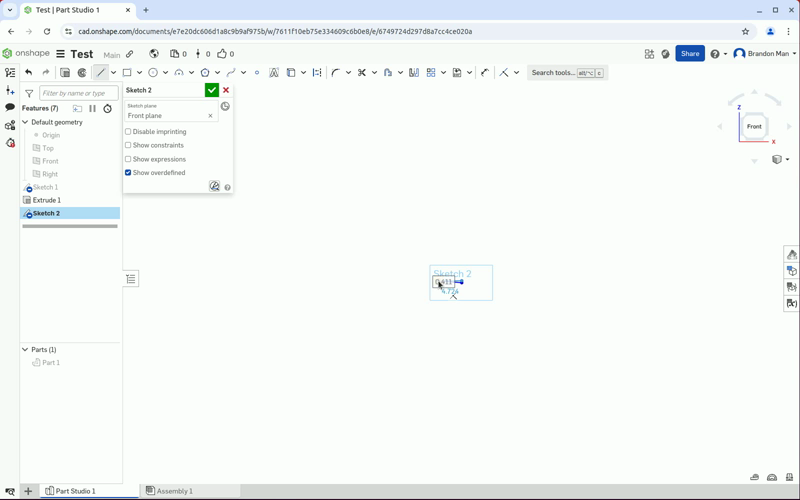
mouse_move(458, 282)
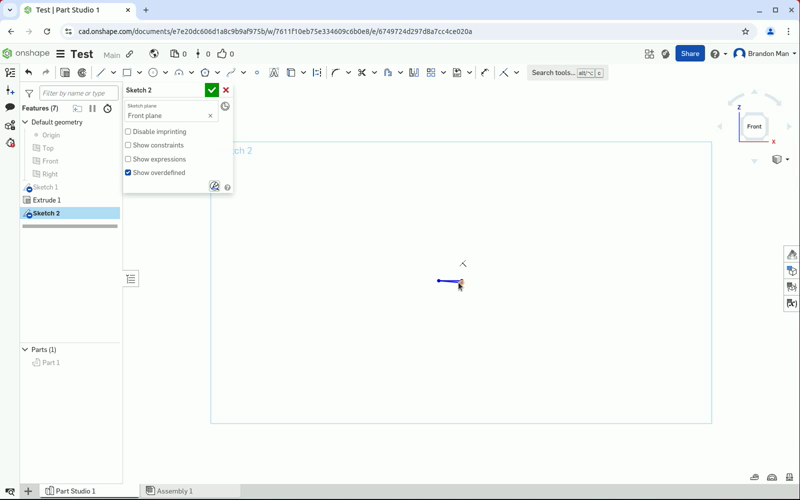
scroll(6)
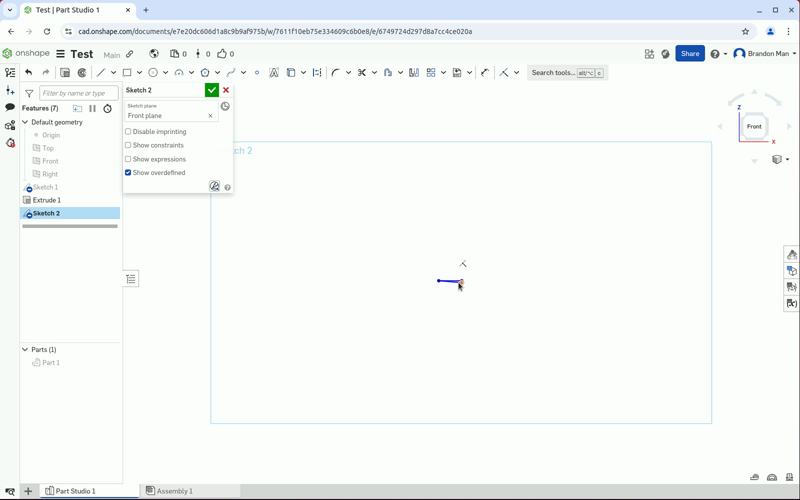
scroll(6)
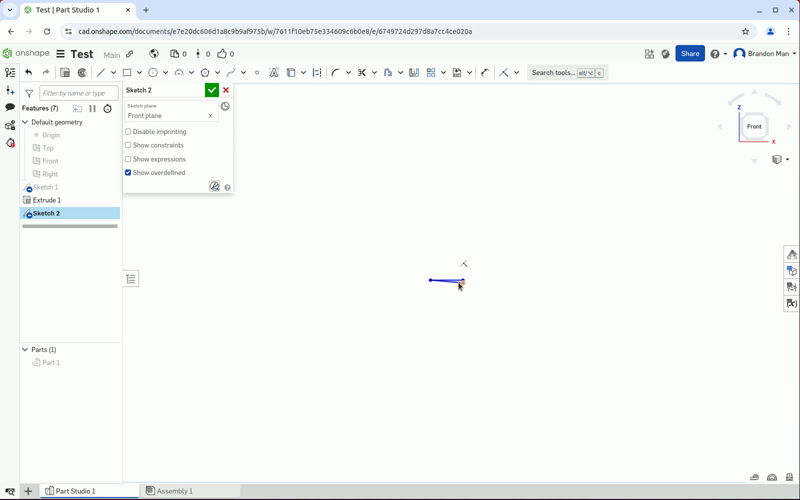
scroll(6)
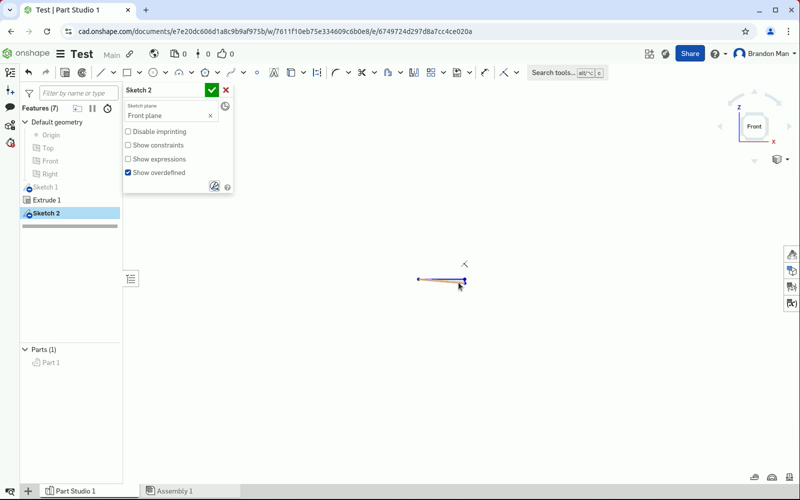
scroll(6)
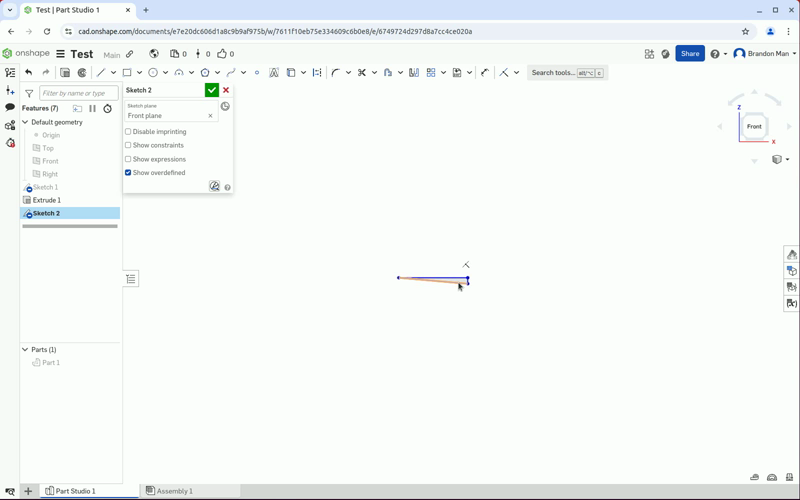
scroll(6)
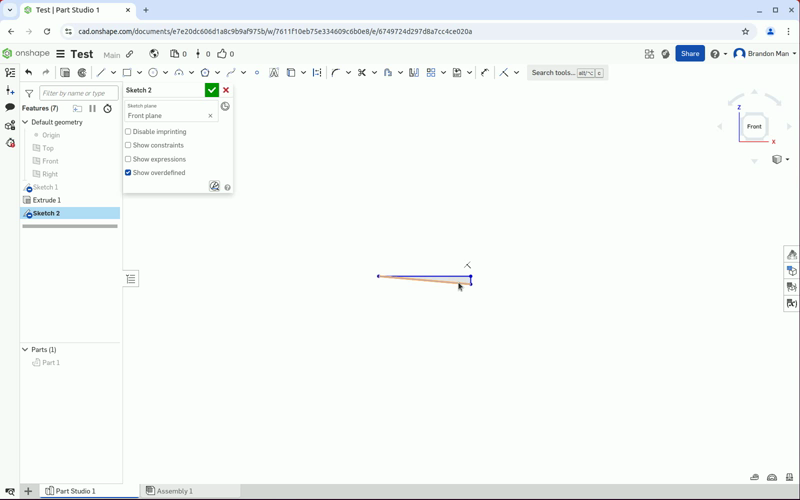
scroll(6)
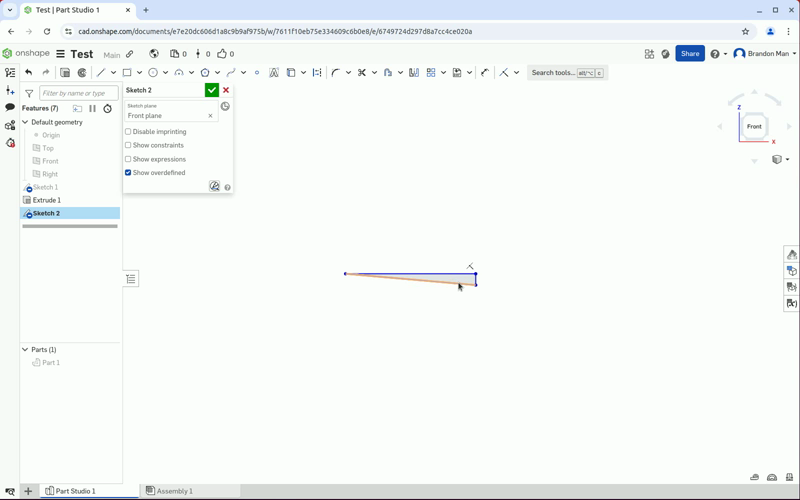
scroll(6)
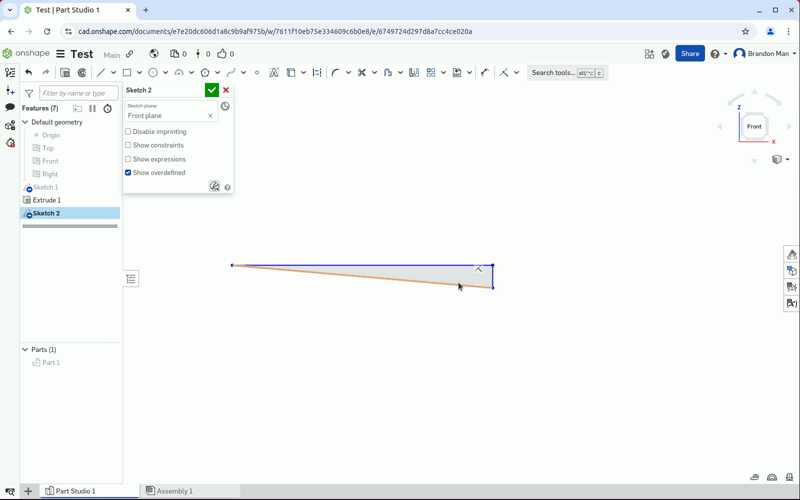
click(458, 282)
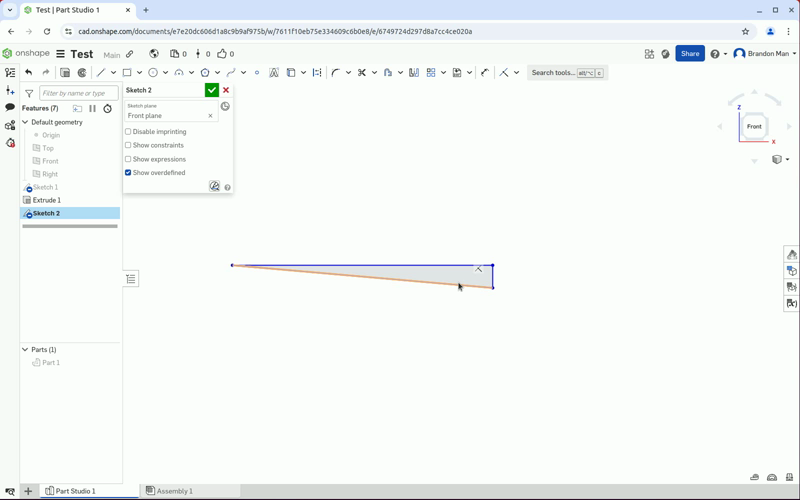
scroll(-6)
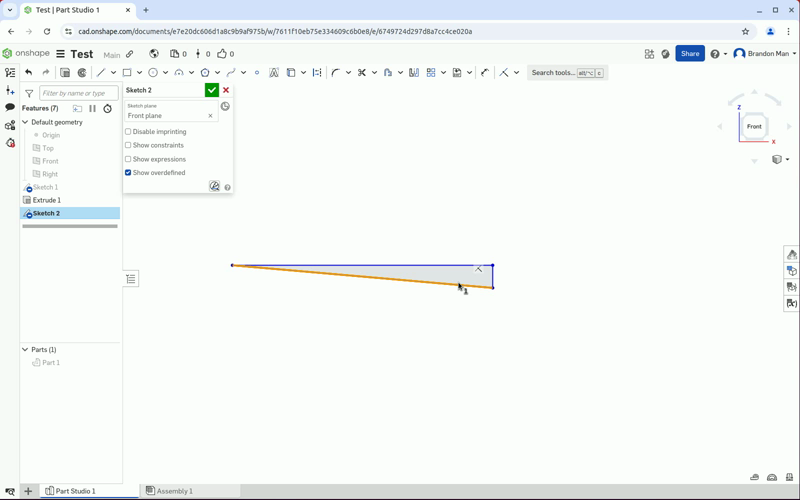
scroll(-6)
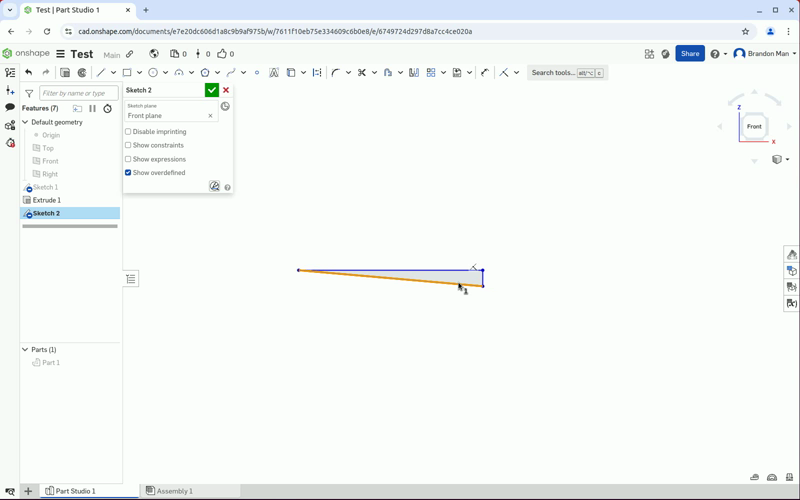
scroll(-6)
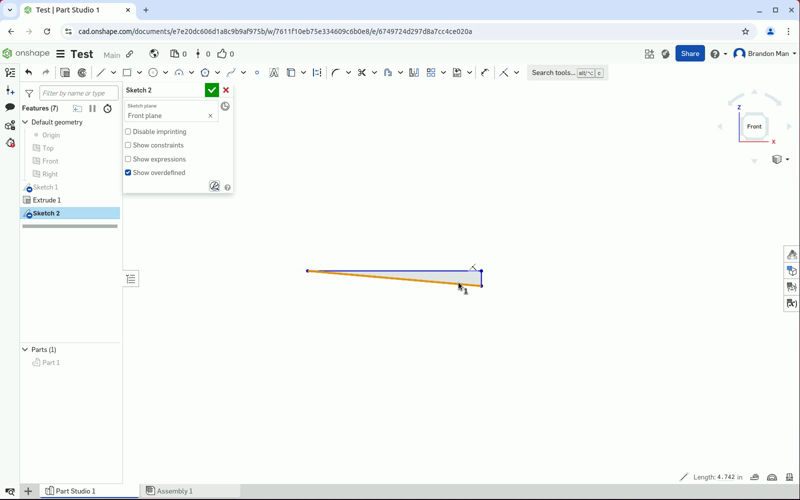
scroll(-6)
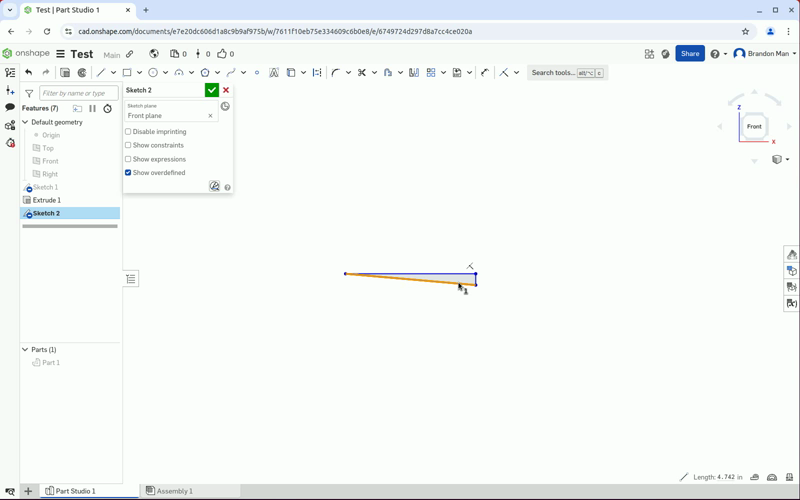
scroll(-6)
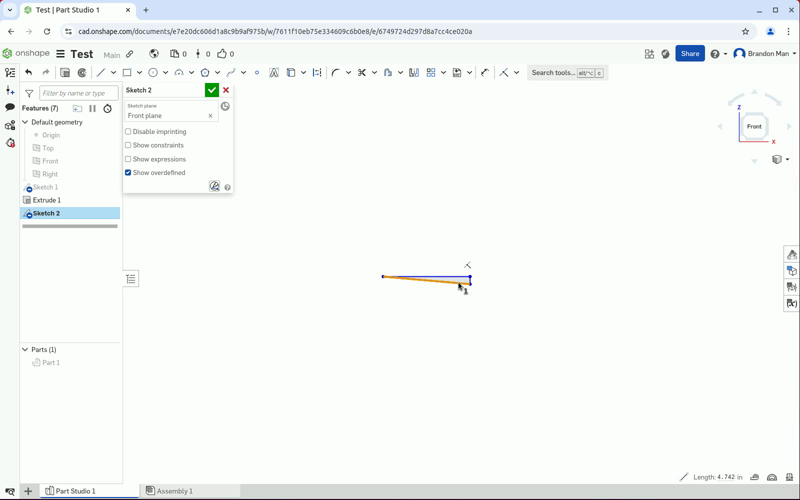
scroll(-6)
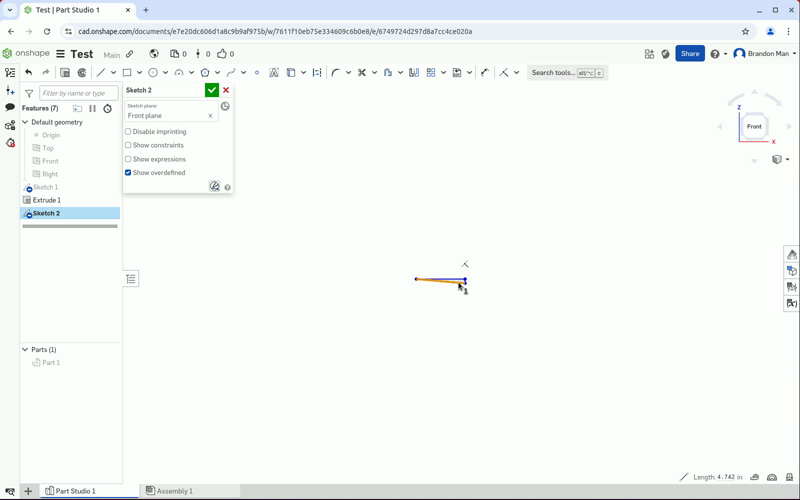
scroll(-6)
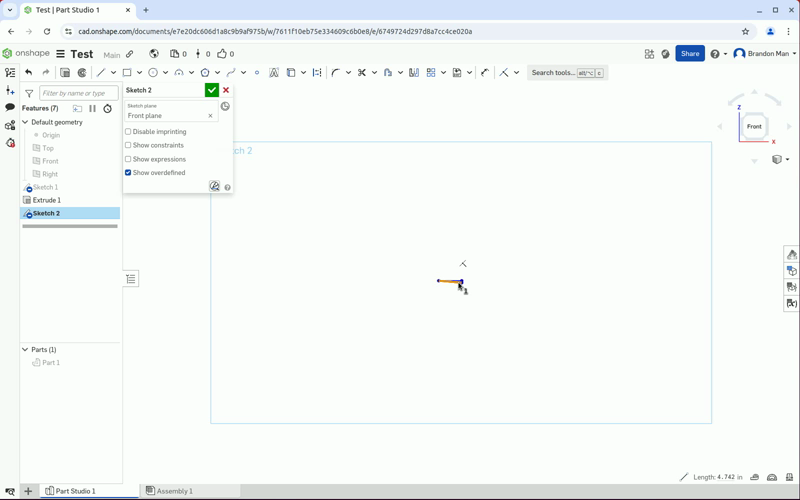
mouse_move(73, 352)
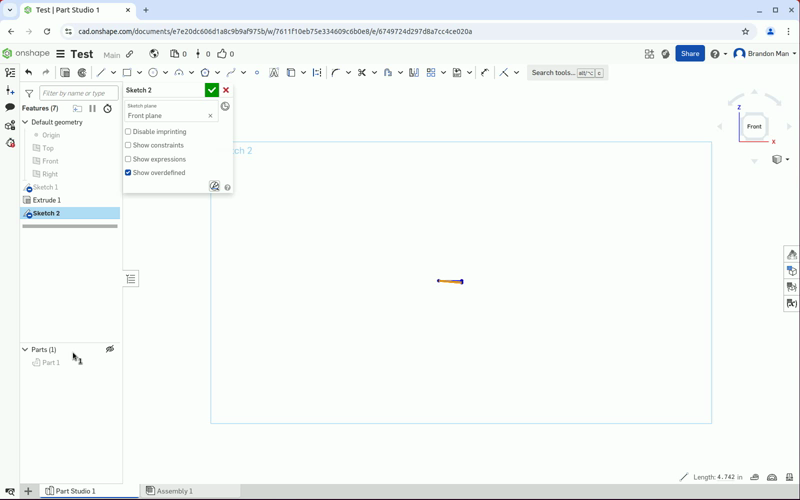
key(shift+y)
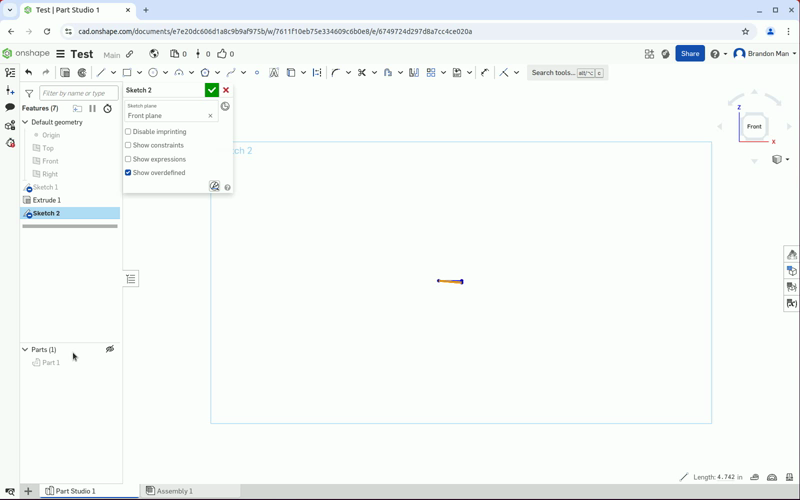
key(shift+e)
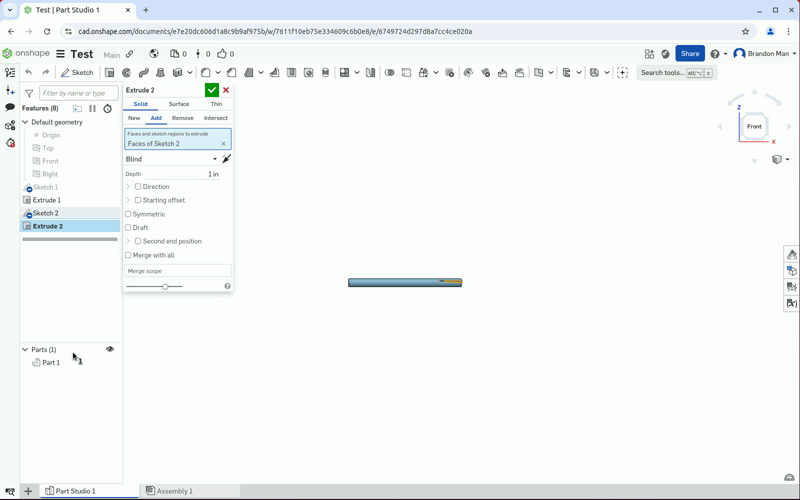
mouse_move(143, 106)
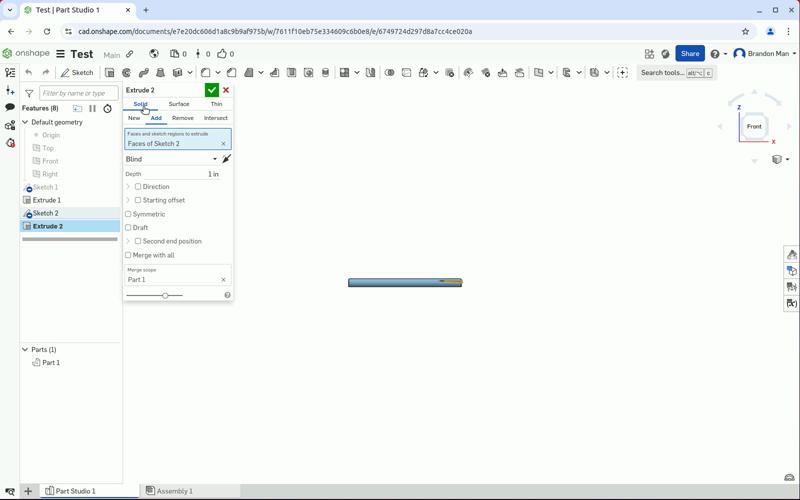
click(143, 106)
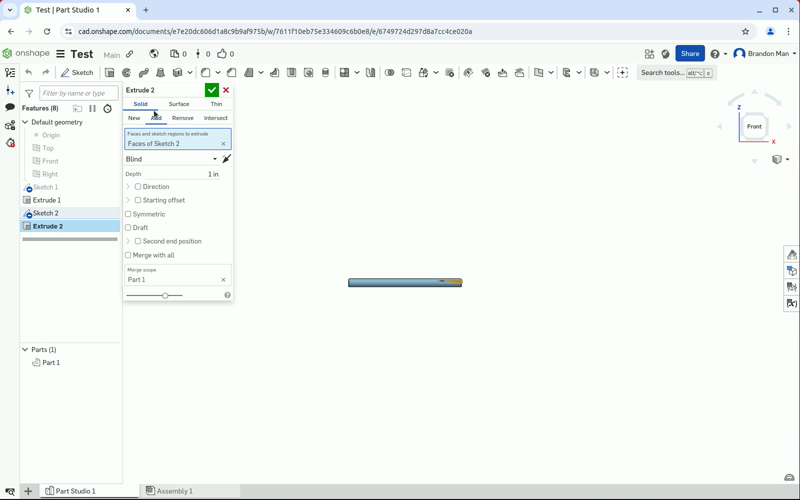
mouse_move(186, 120)
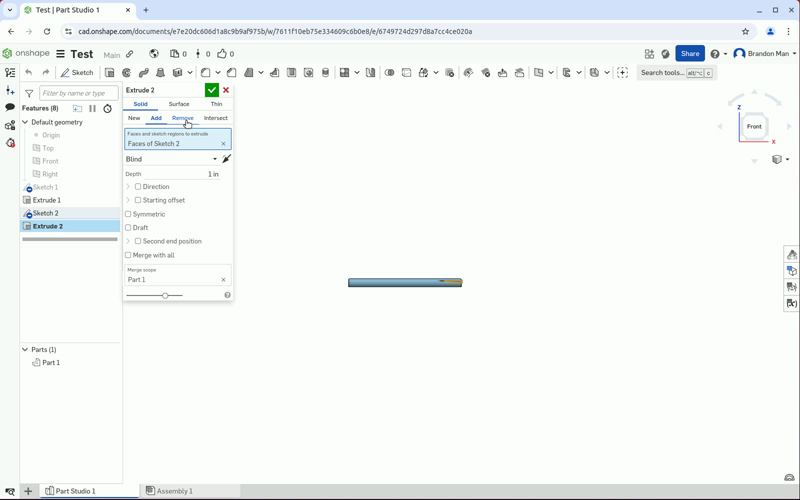
click(186, 120)
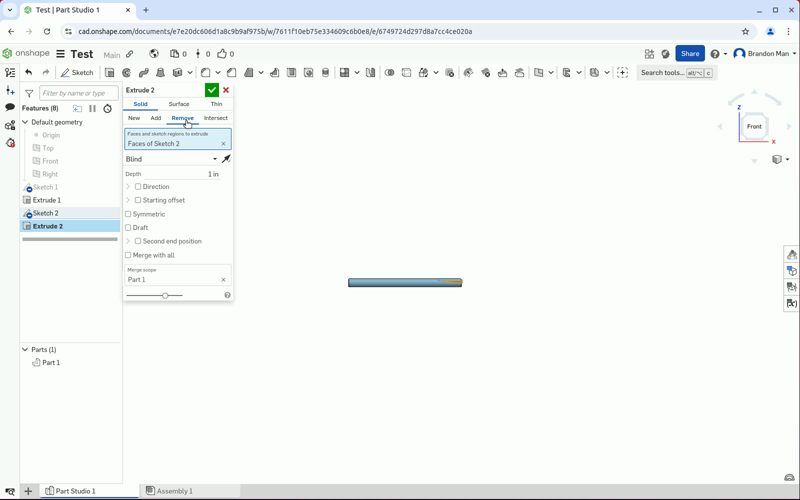
key(tab, 4)
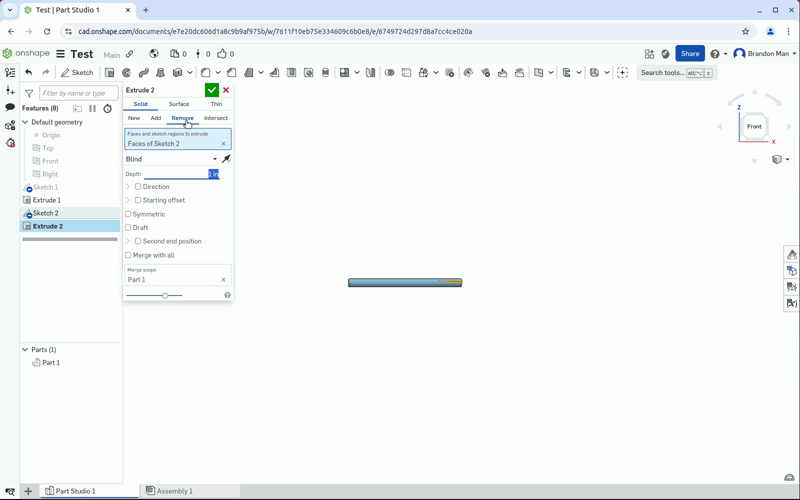
text(4.814)
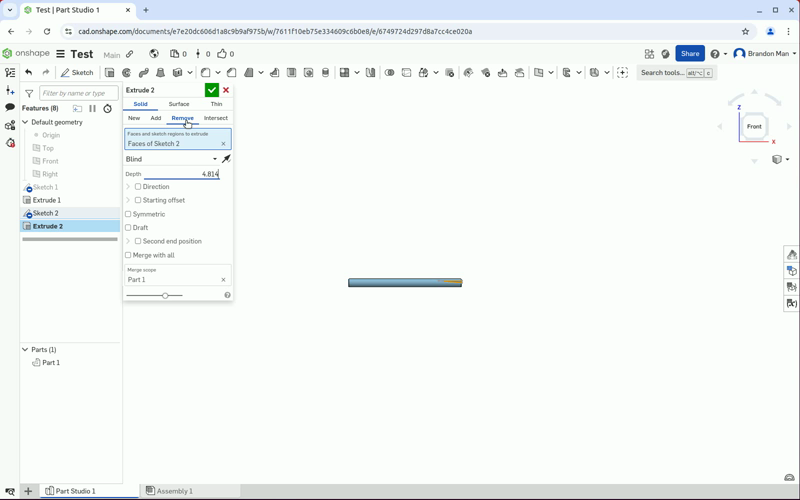
key(tab, 3)
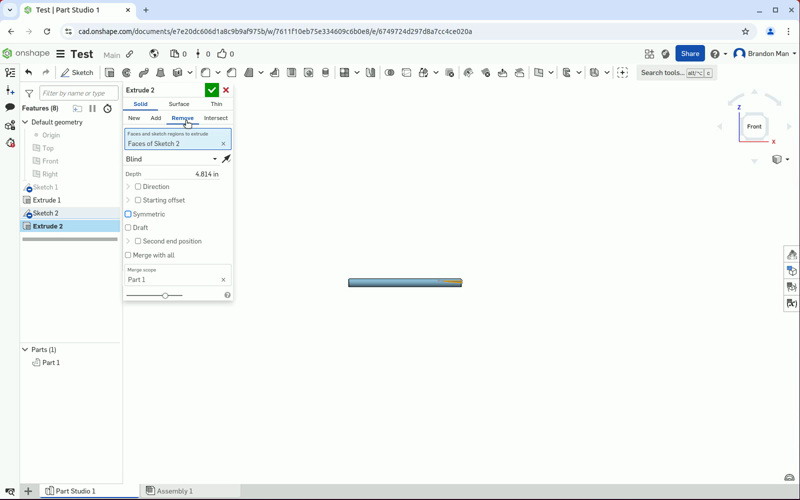
key(space)
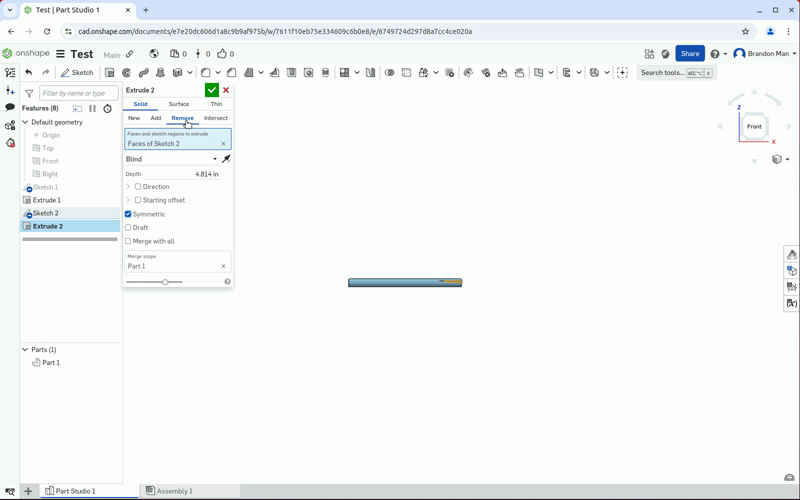
key(tab, 2)
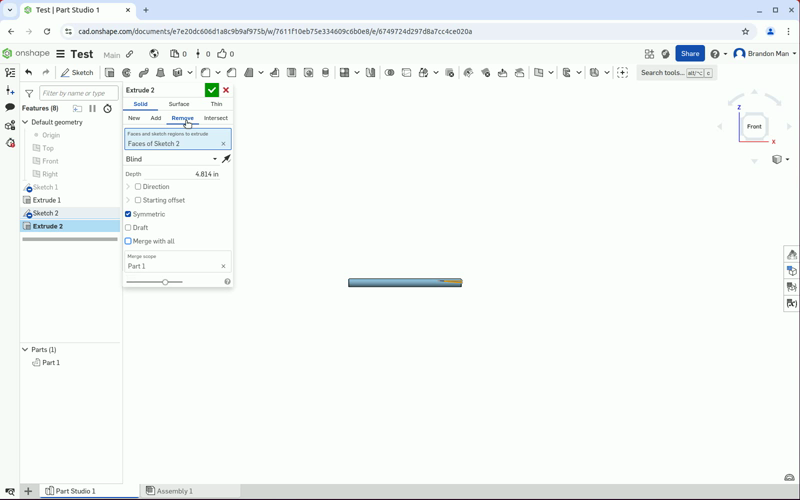
key(space)
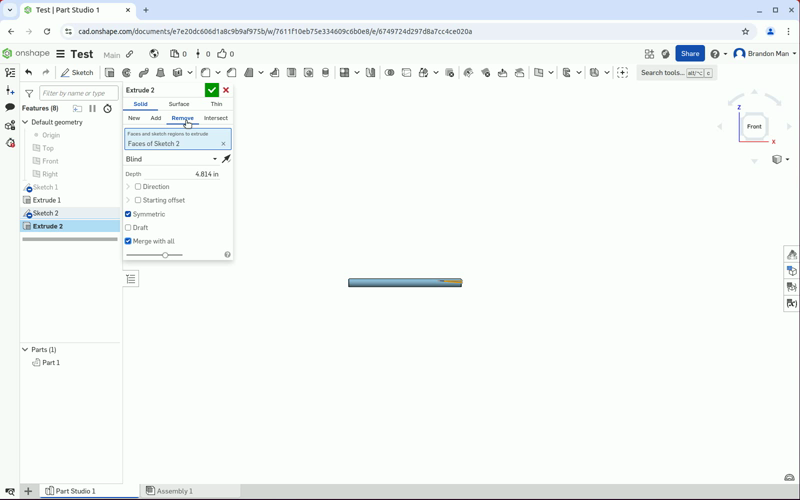
key(enter)
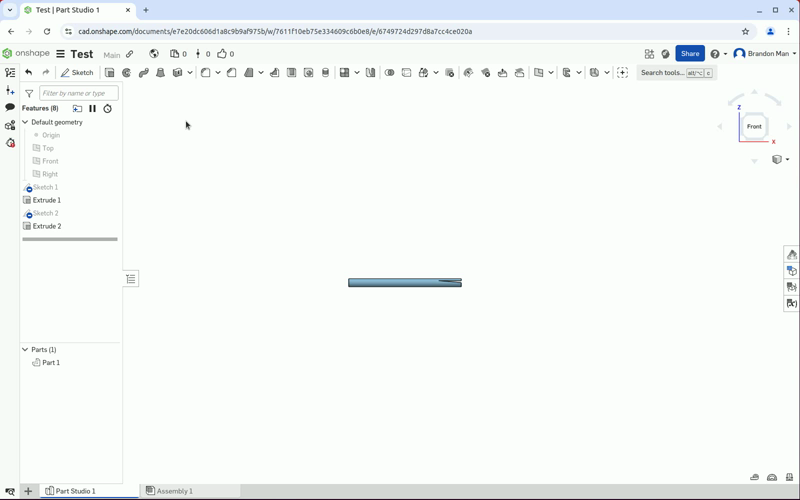
key(shift+h)
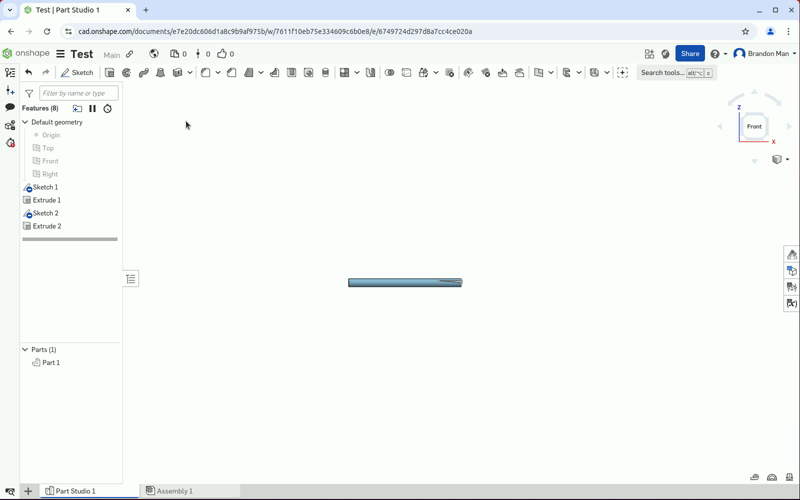
key(shift+h)
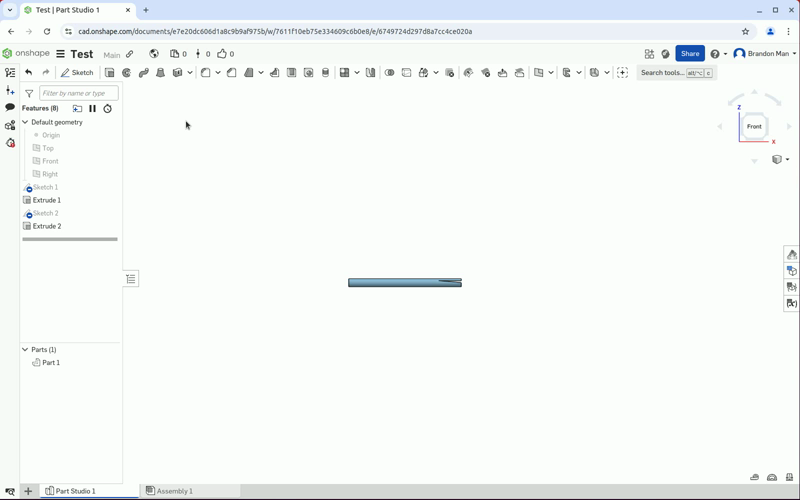
mouse_move(73, 189)
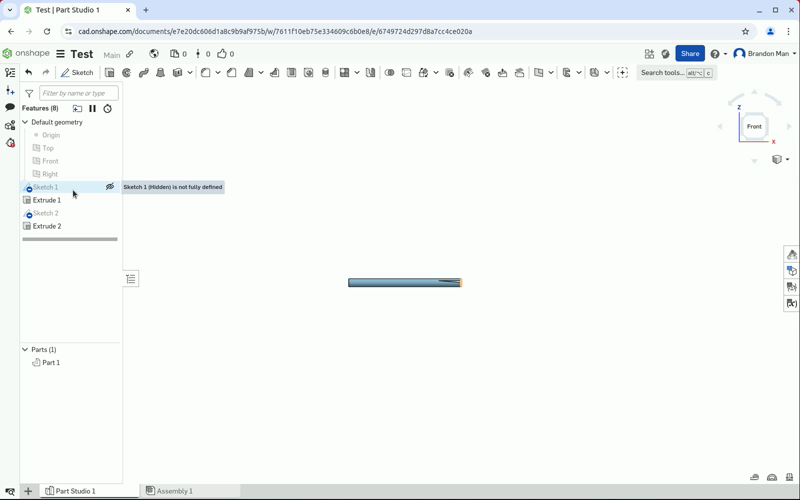
click(73, 189)
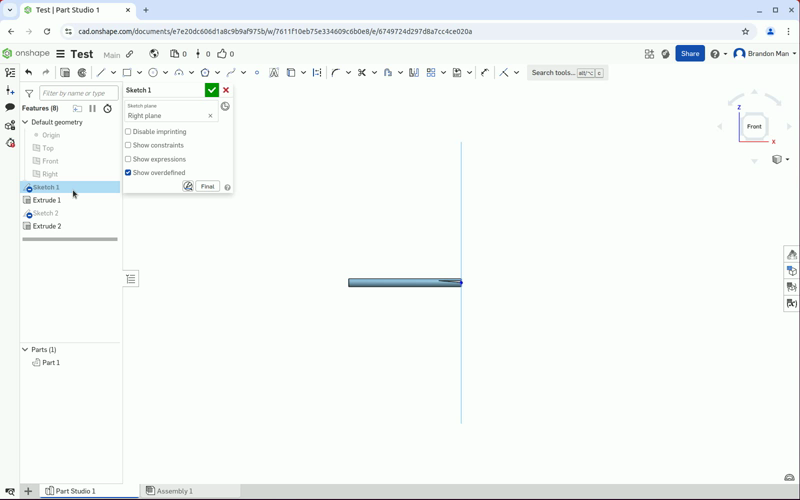
mouse_move(229, 92)
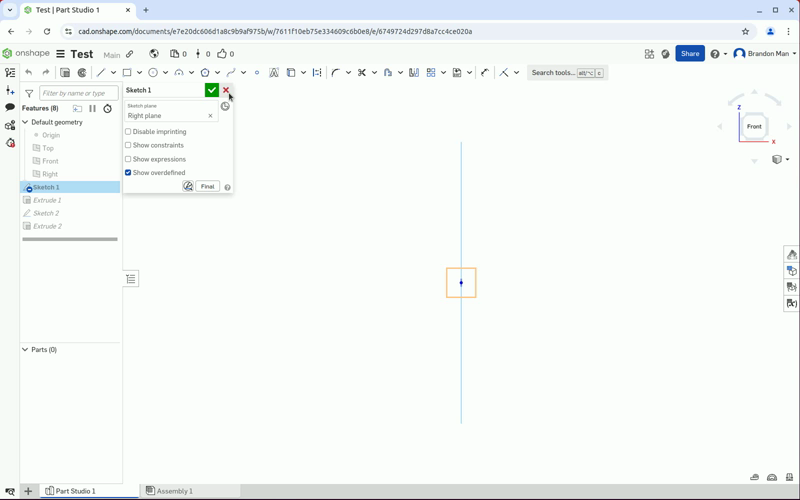
click(229, 92)
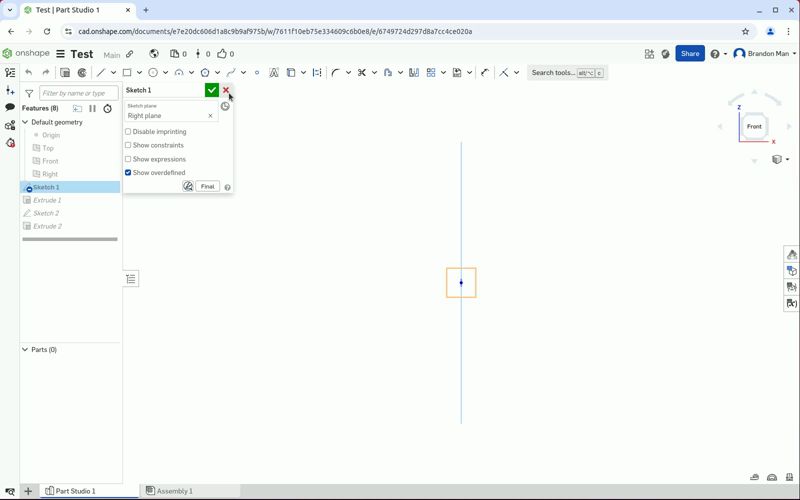
key(shift+s)
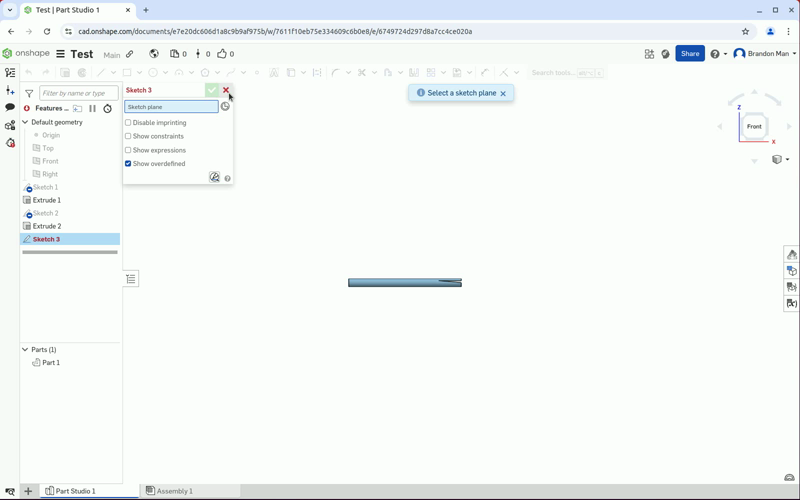
mouse_move(73, 163)
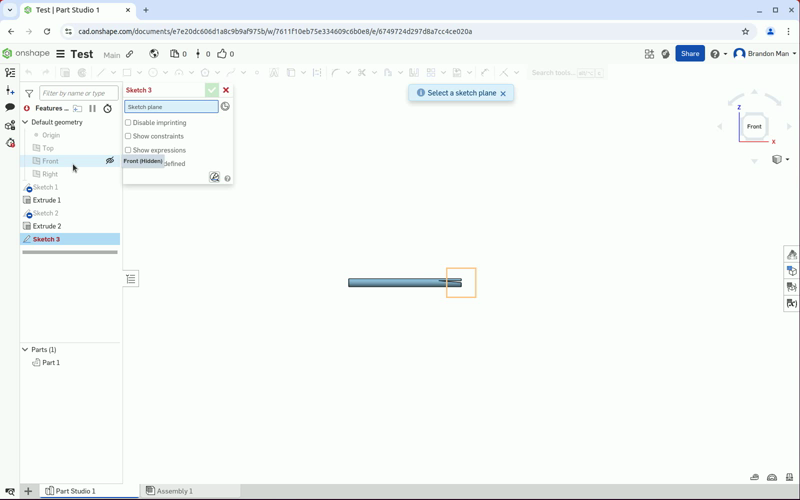
click(73, 163)
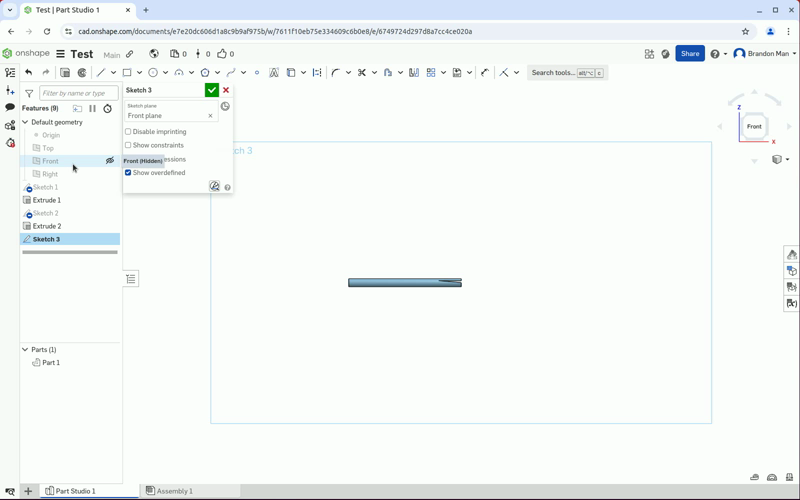
mouse_move(73, 352)
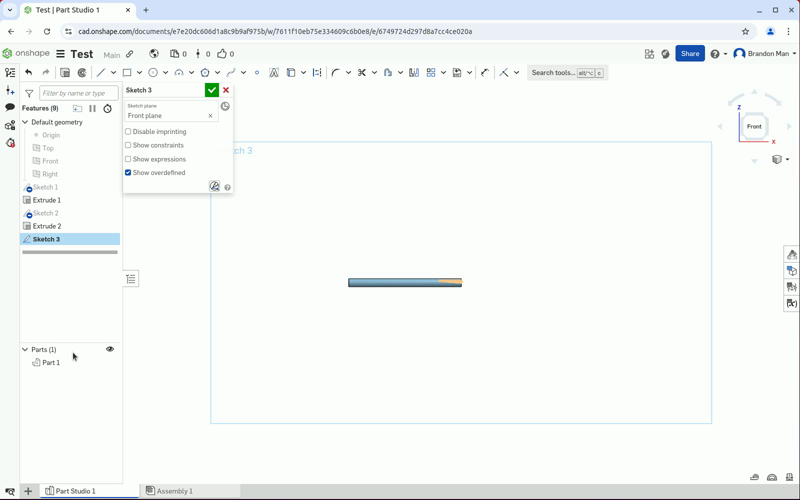
key(y)
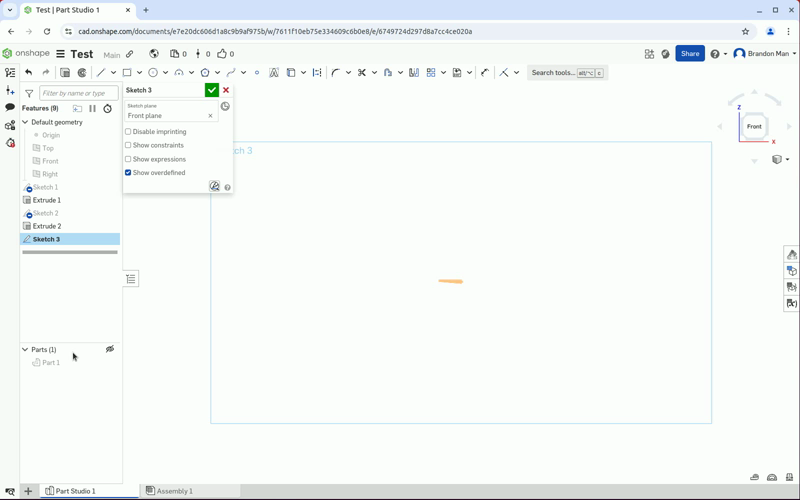
key(l)
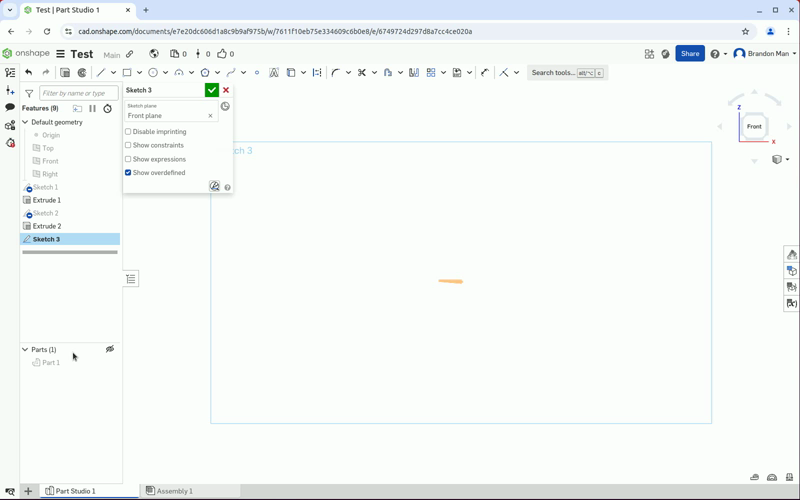
key_down(shift)
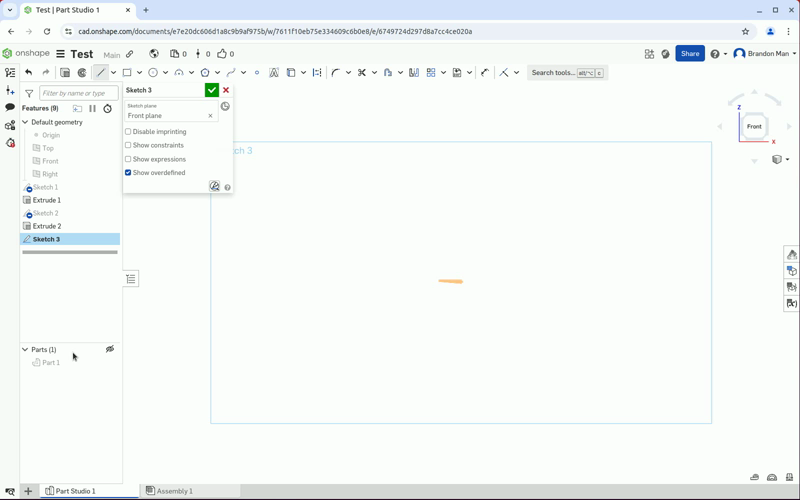
mouse_move(438, 285)
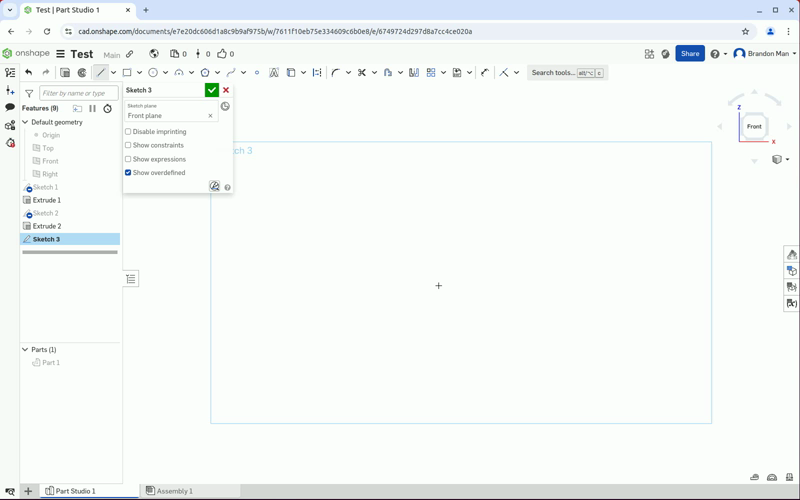
click(438, 285)
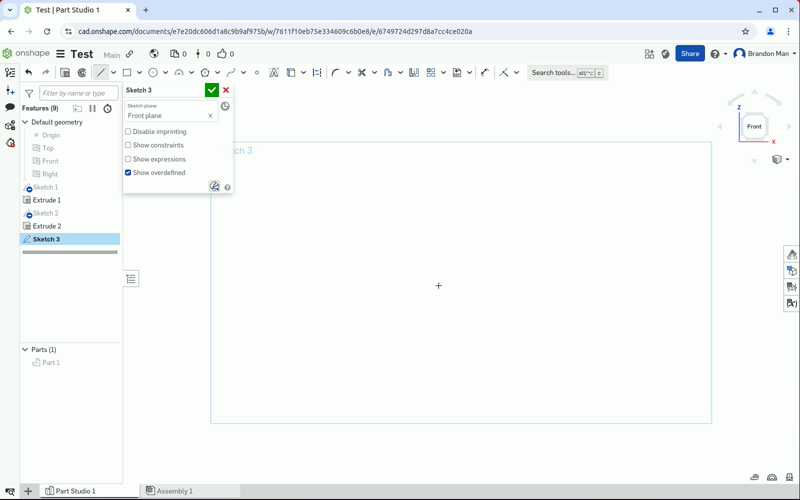
key_up(shift)
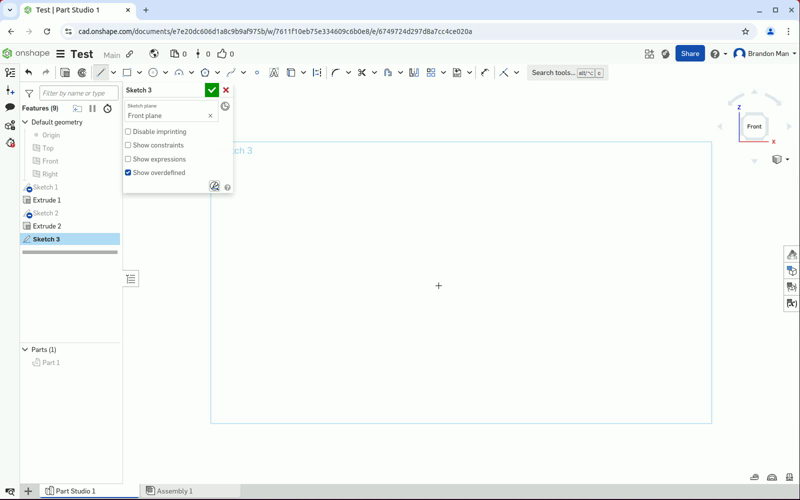
key_down(shift)
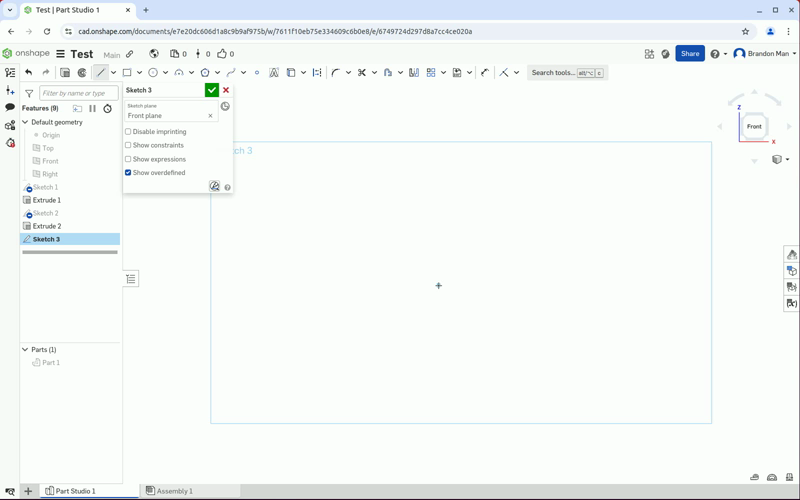
mouse_move(468, 285)
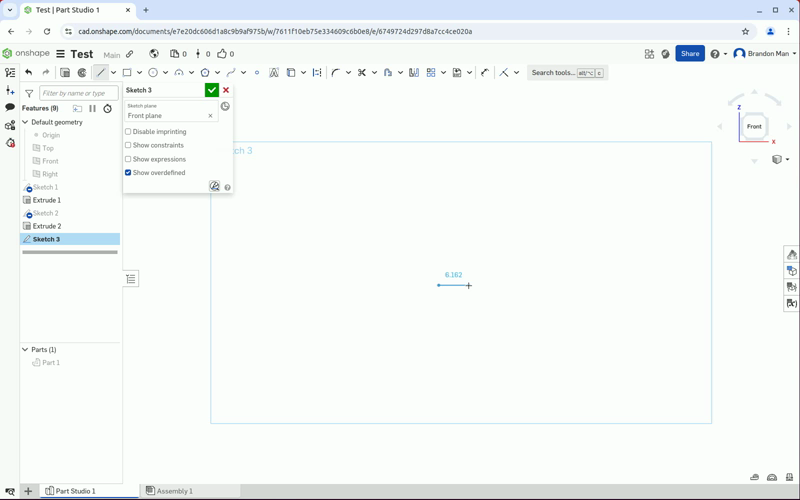
mouse_move(461, 285)
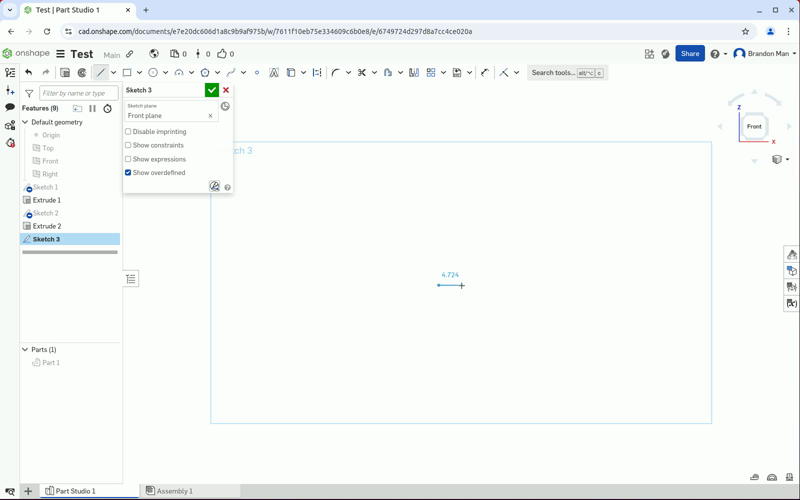
click(461, 285)
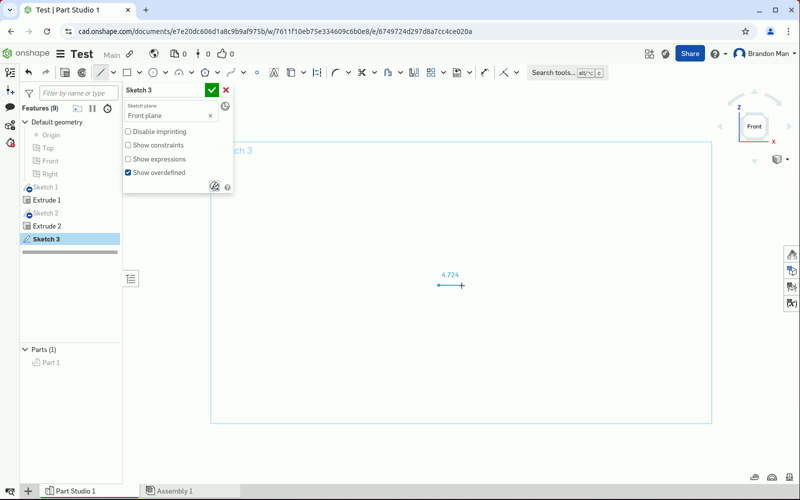
key_up(shift)
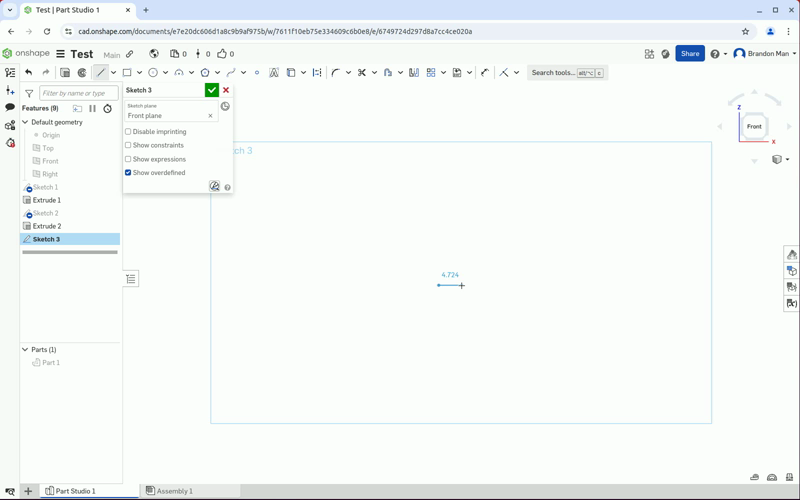
key_down(shift)
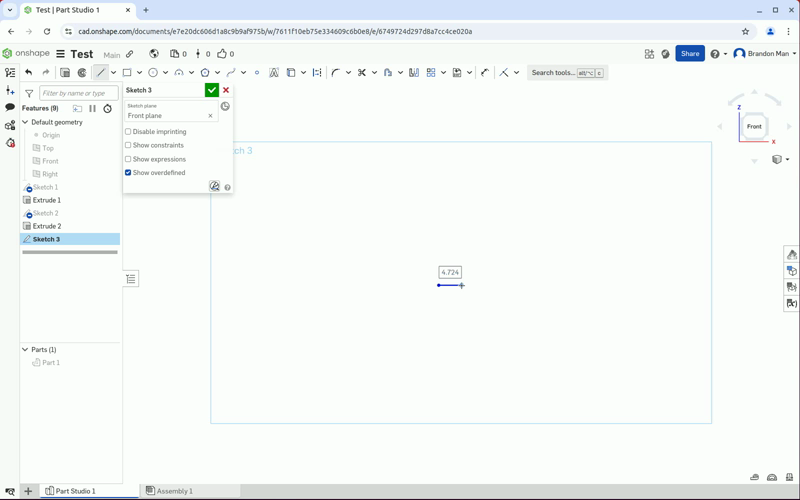
mouse_move(491, 285)
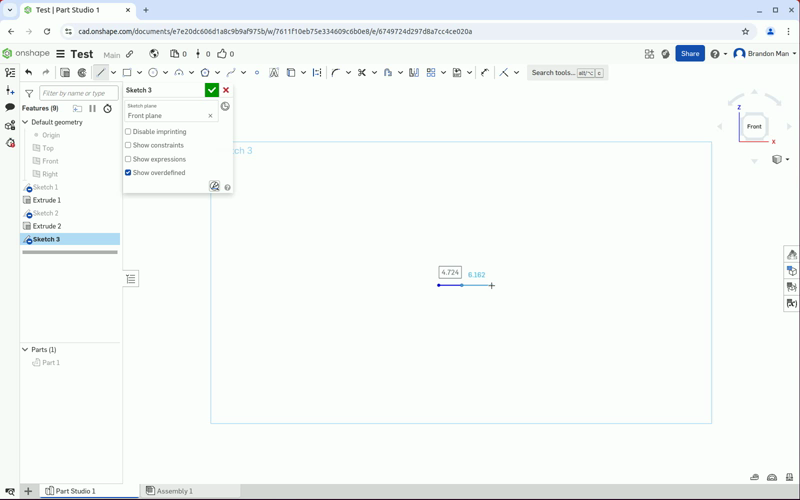
mouse_move(461, 282)
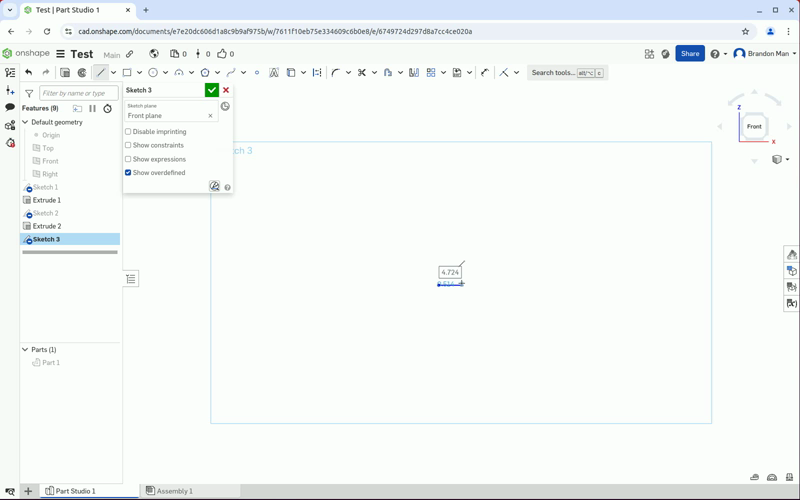
scroll(6)
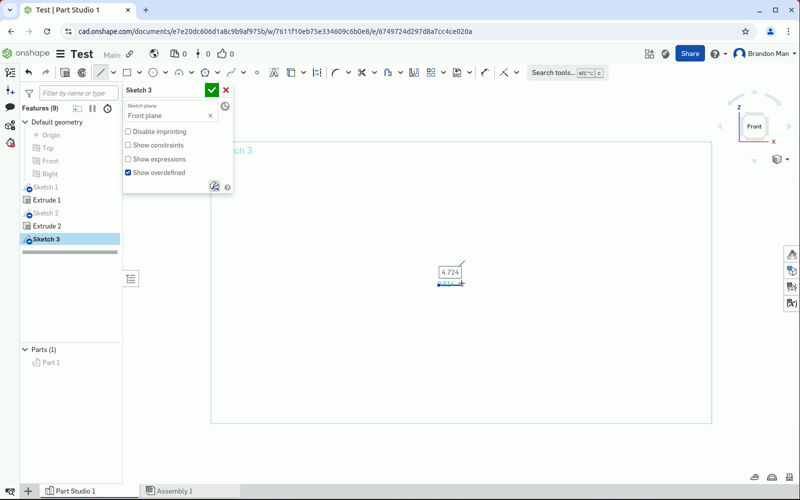
scroll(6)
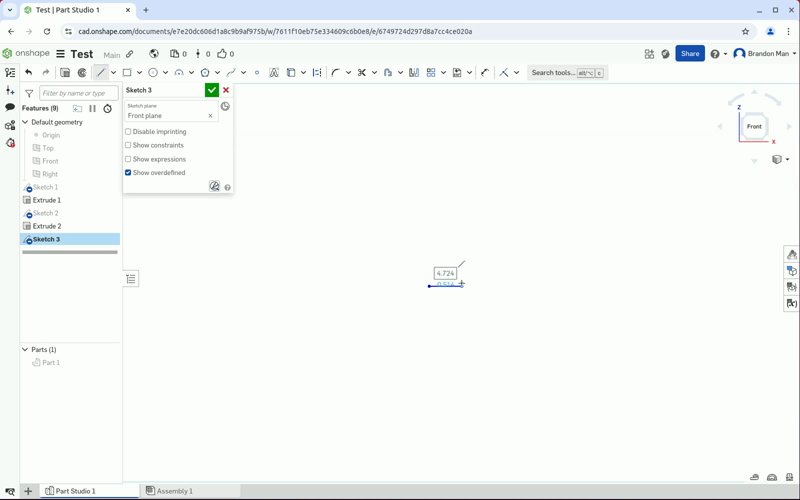
scroll(6)
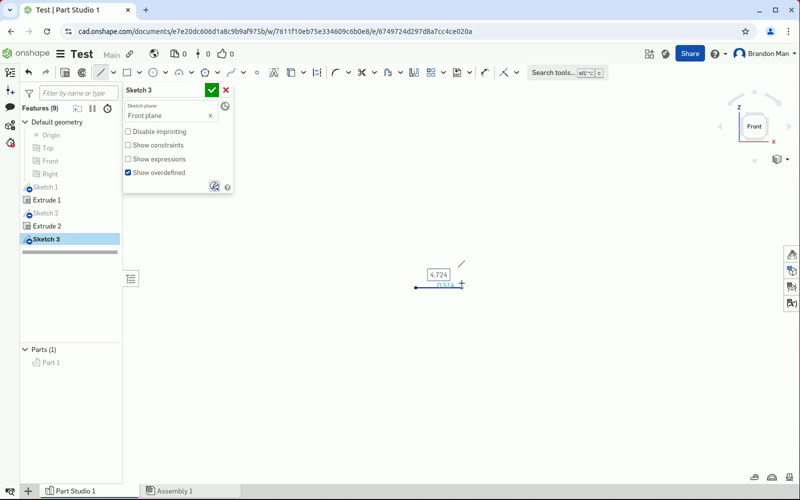
scroll(6)
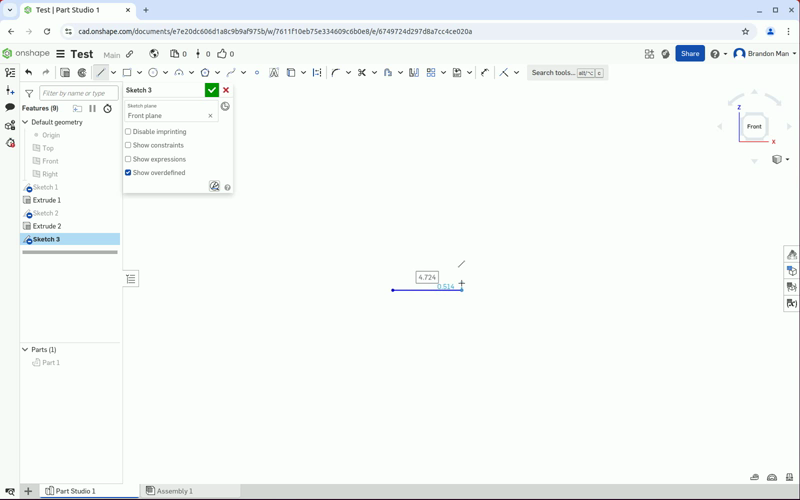
scroll(6)
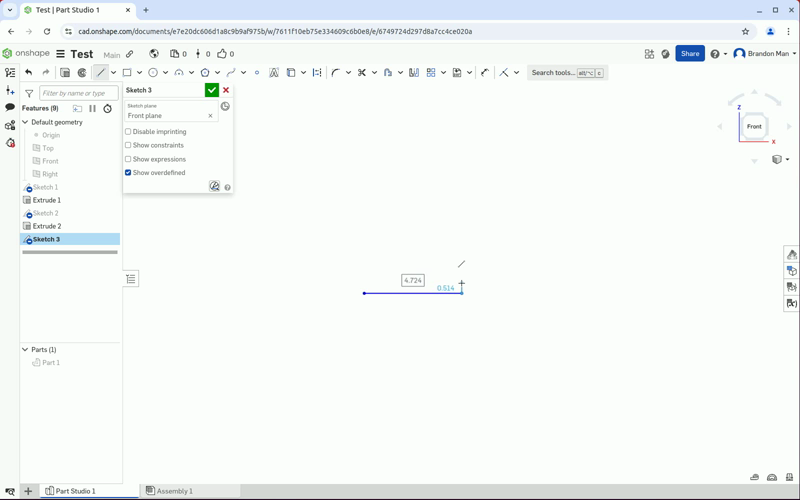
scroll(6)
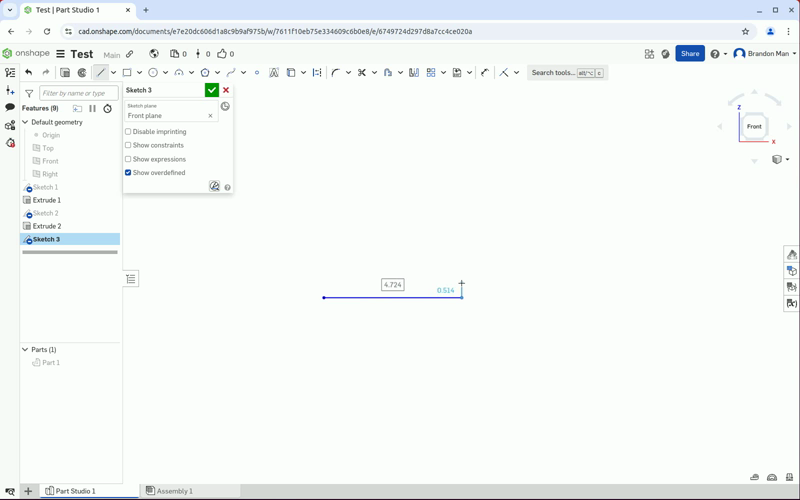
scroll(6)
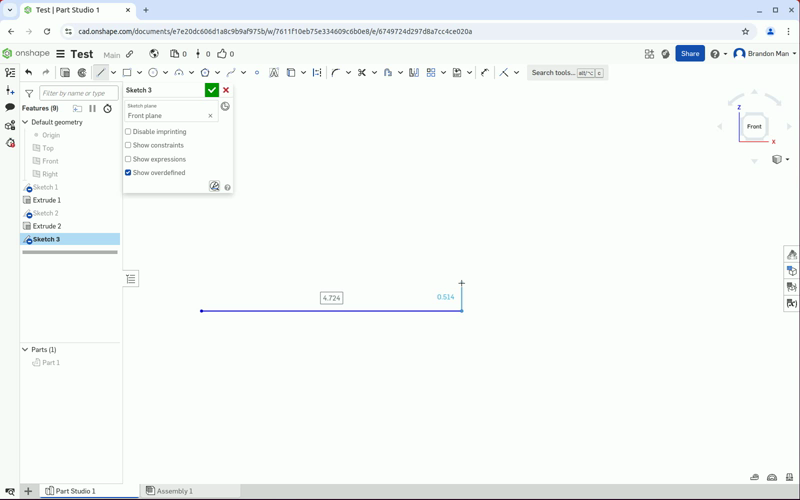
click(461, 282)
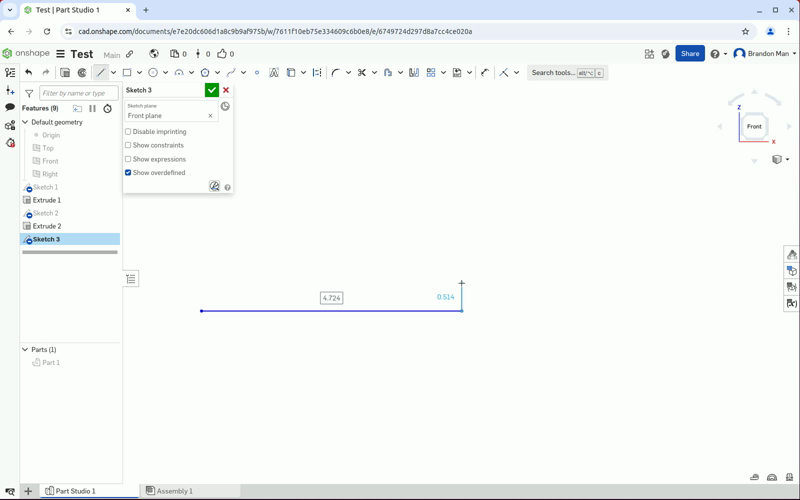
scroll(-6)
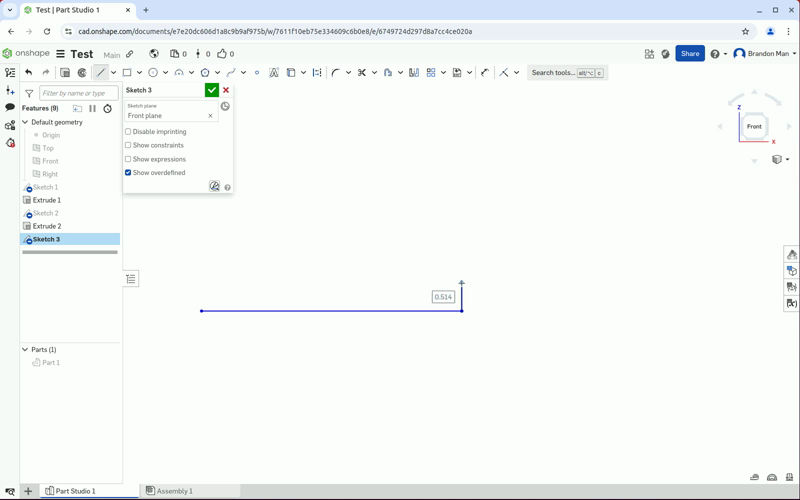
scroll(-6)
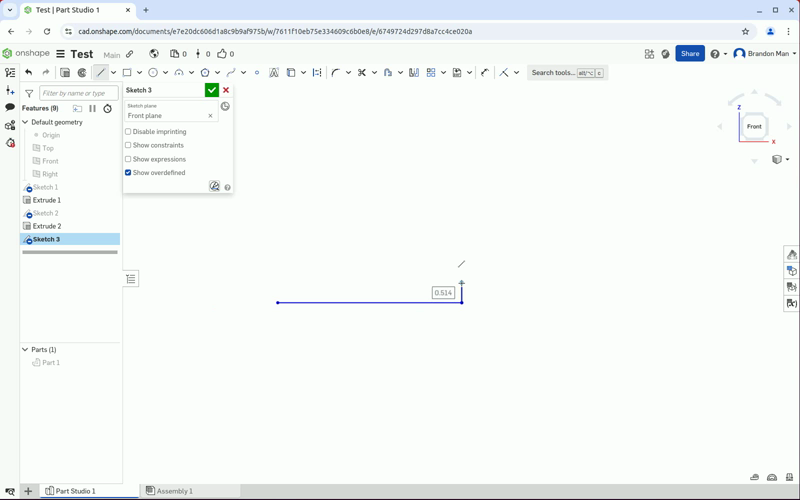
scroll(-6)
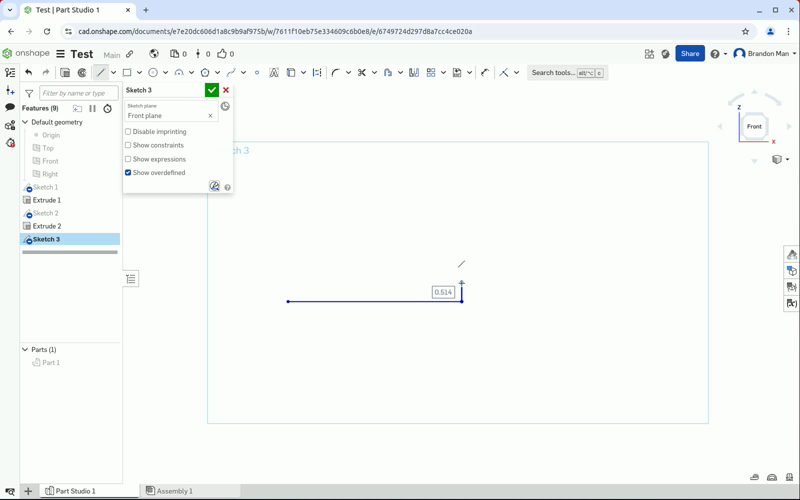
scroll(-6)
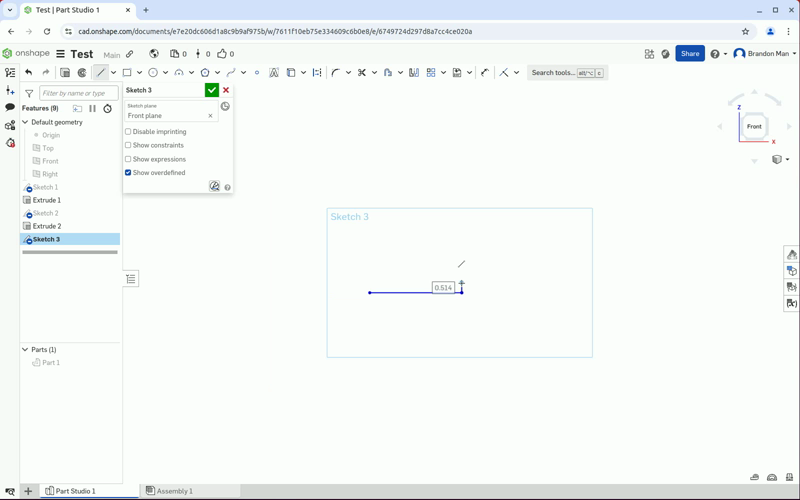
scroll(-6)
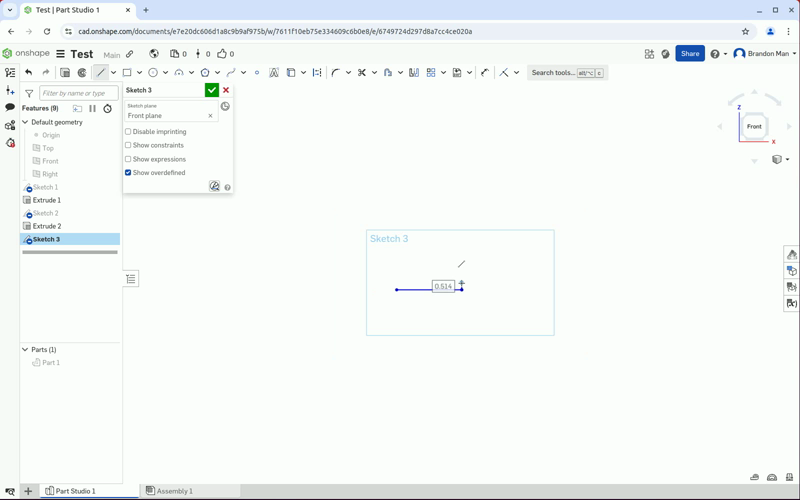
scroll(-6)
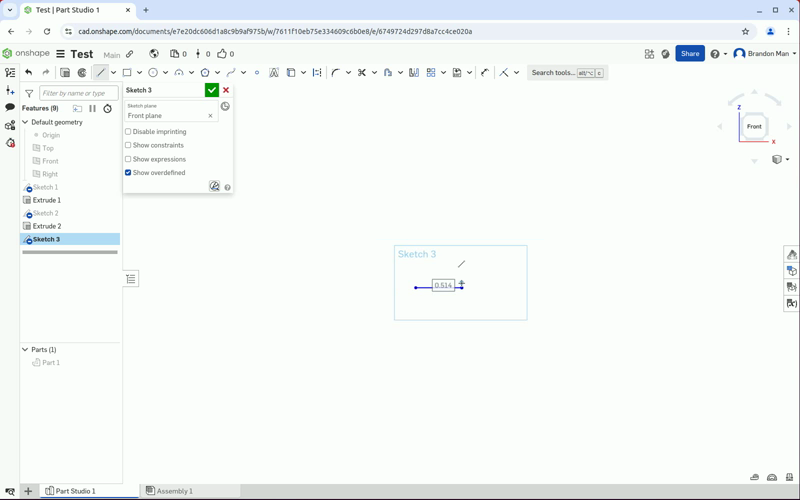
scroll(-6)
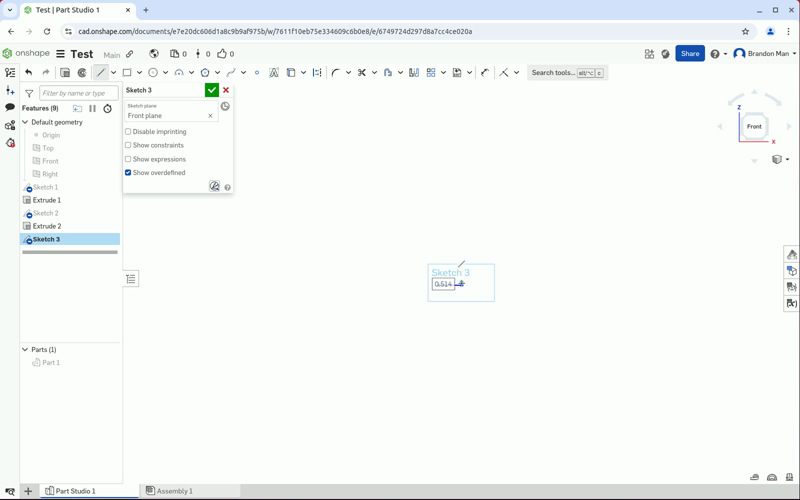
key_up(shift)
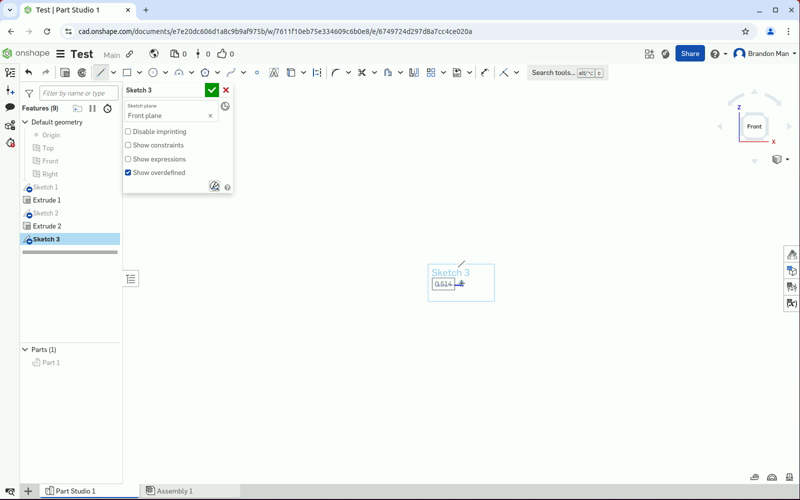
mouse_move(491, 282)
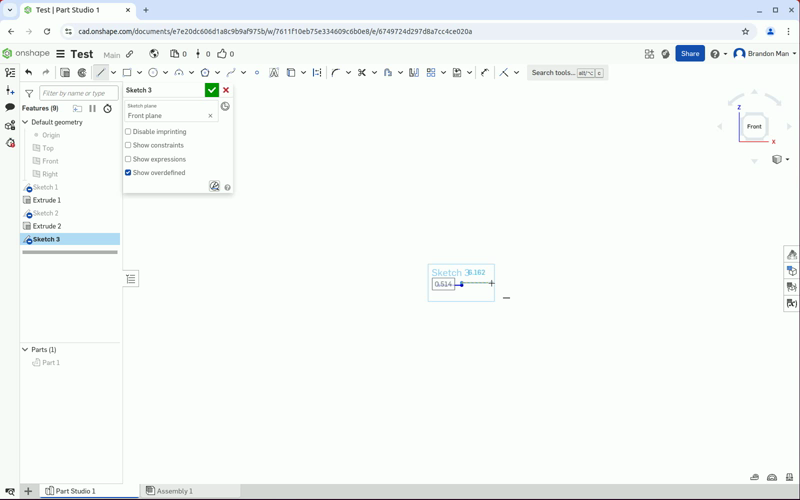
key_down(shift)
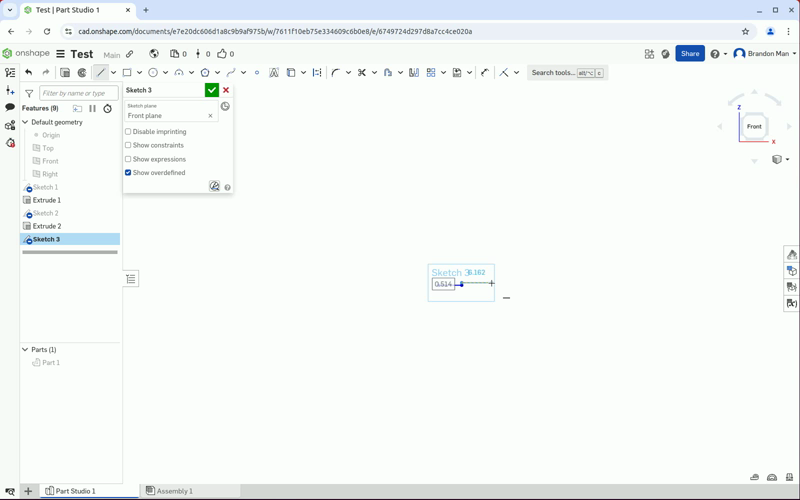
mouse_move(438, 285)
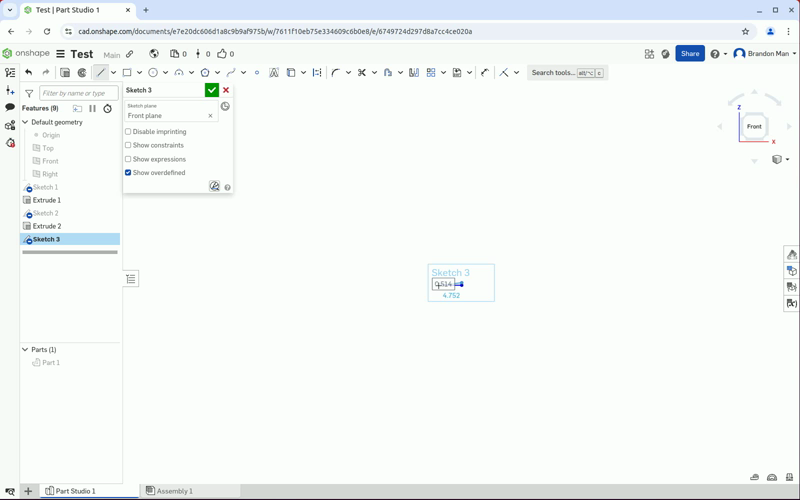
key_up(shift)
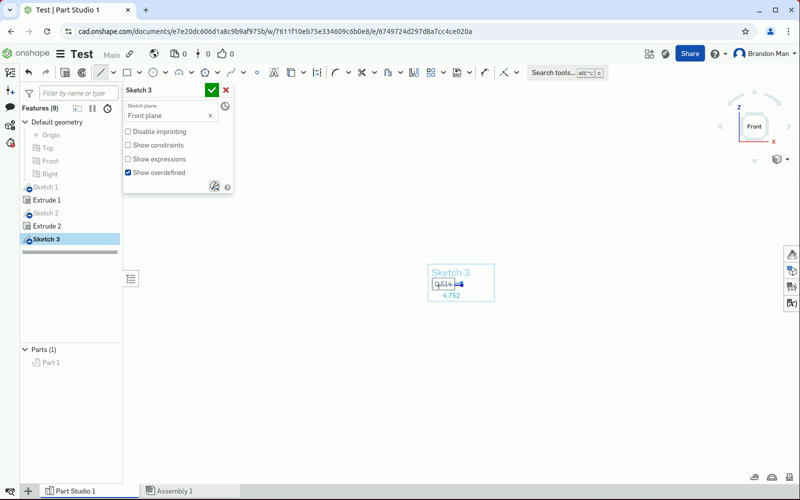
click(438, 285)
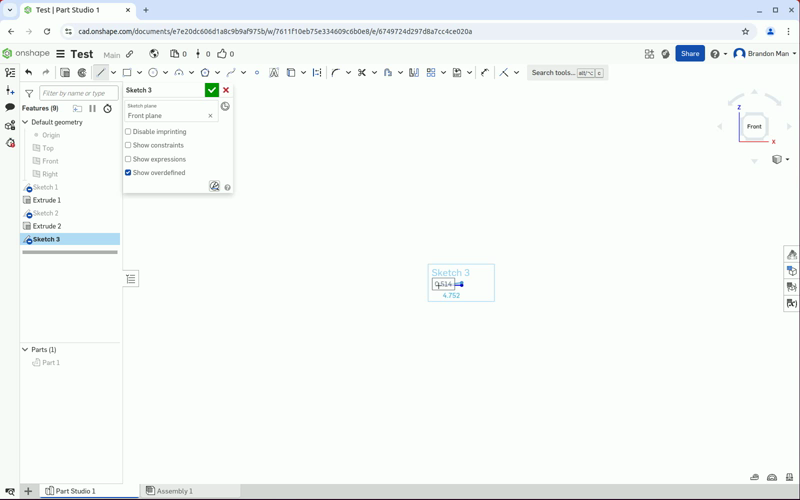
key(esc)
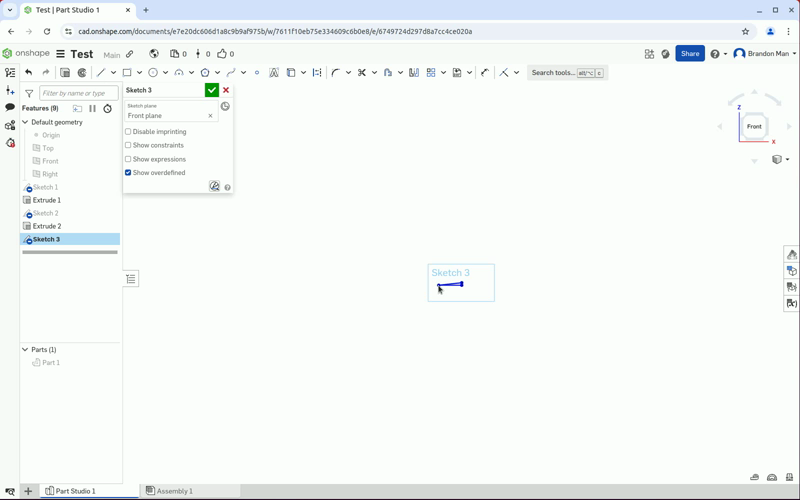
mouse_move(453, 284)
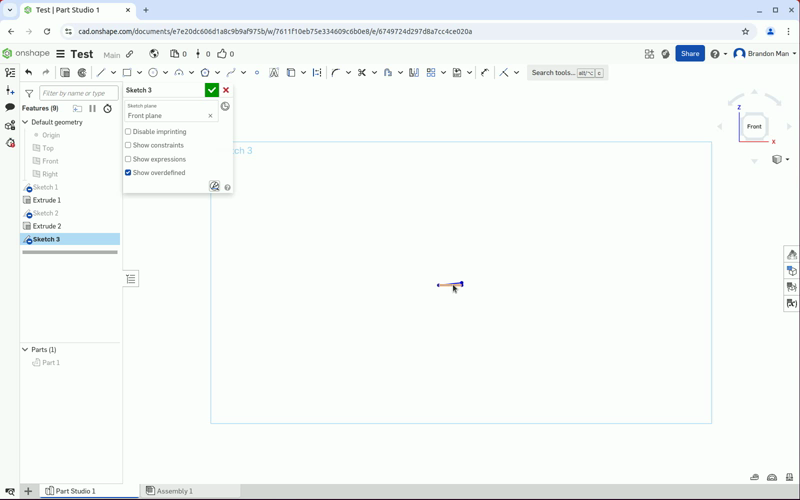
scroll(6)
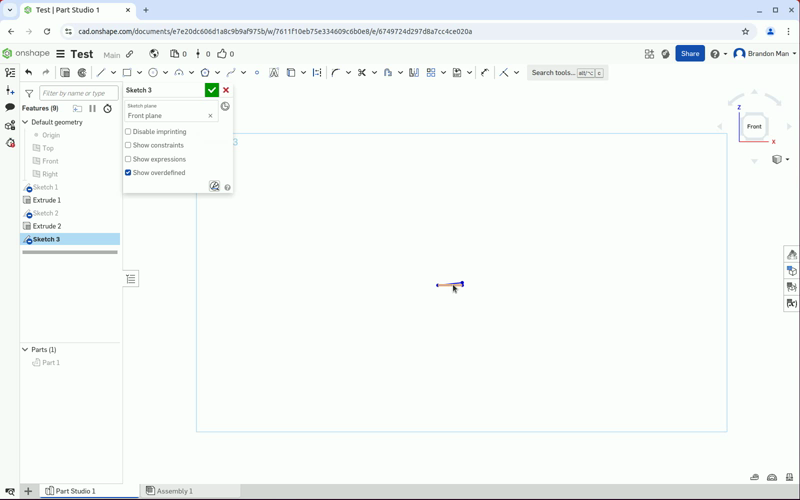
scroll(6)
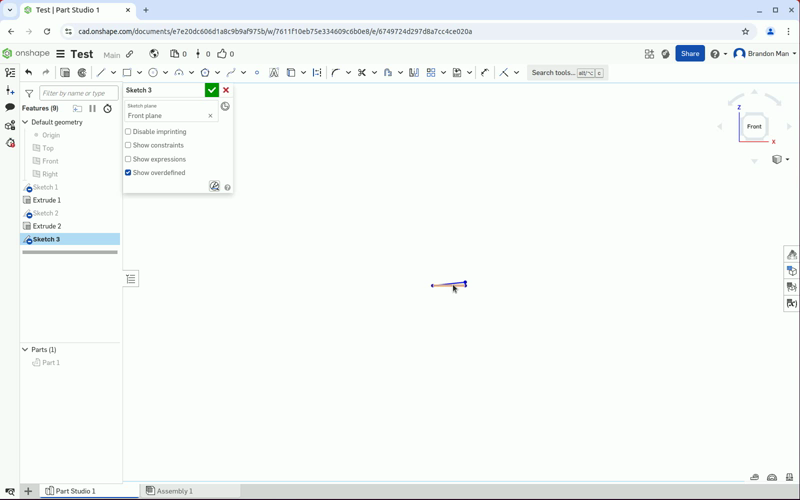
scroll(6)
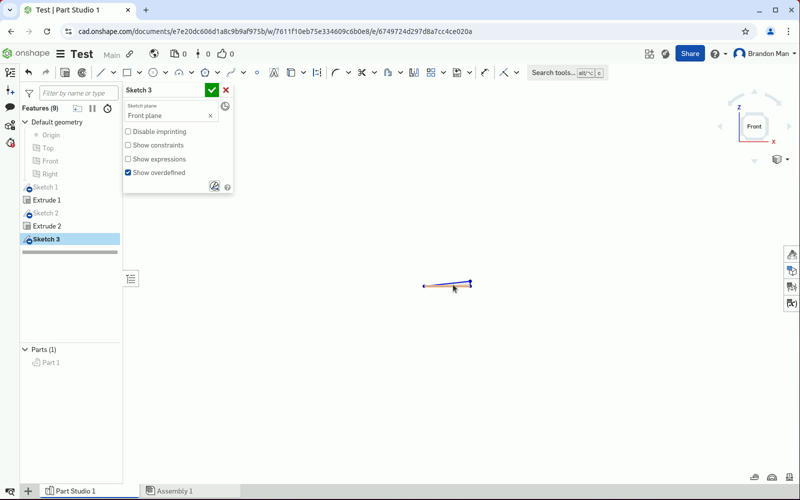
scroll(6)
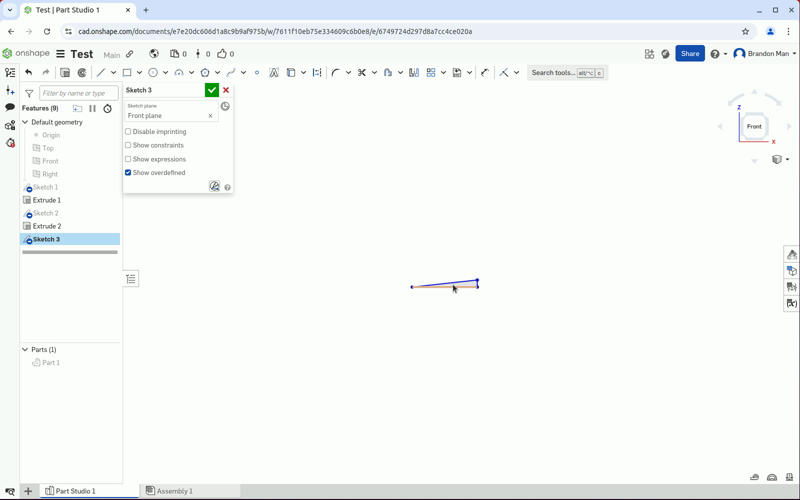
scroll(6)
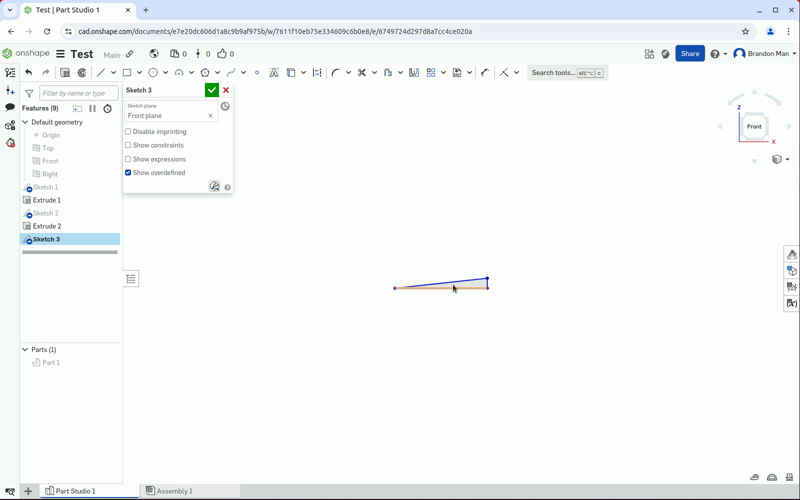
scroll(6)
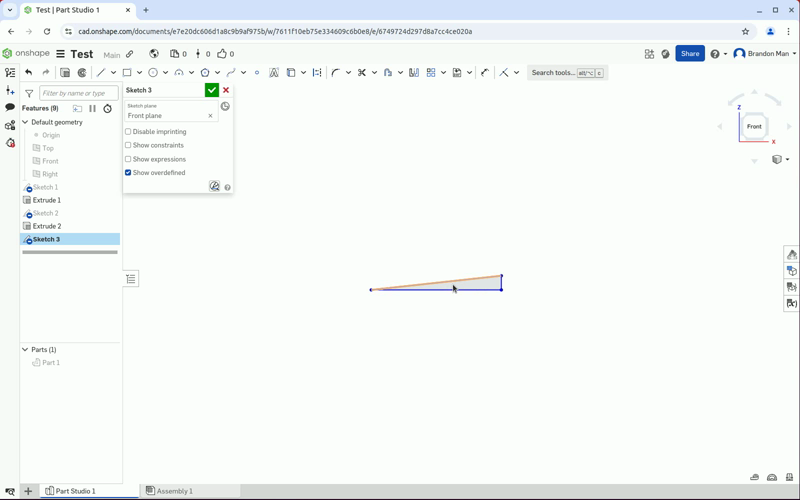
scroll(6)
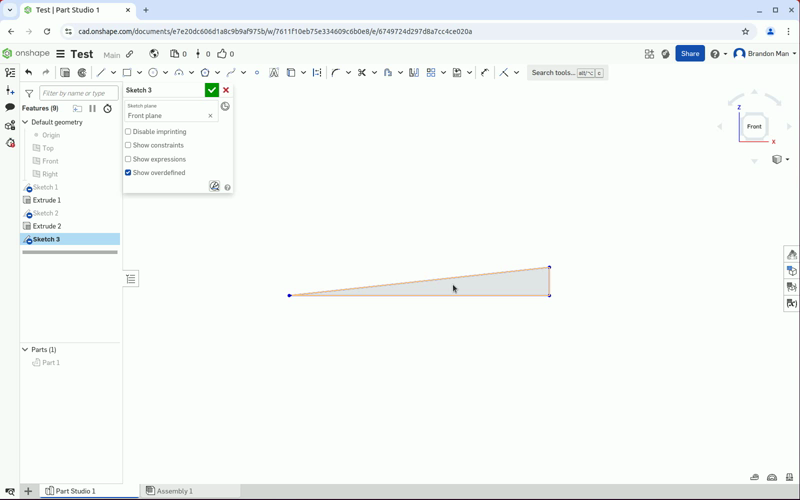
click(453, 284)
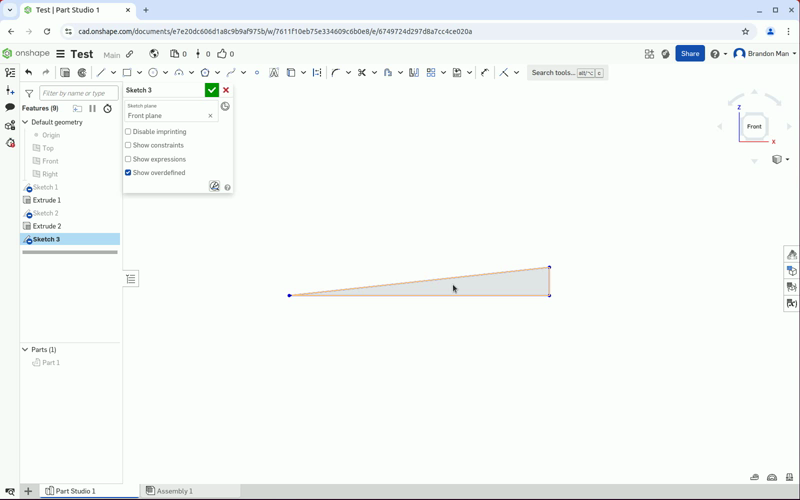
scroll(-6)
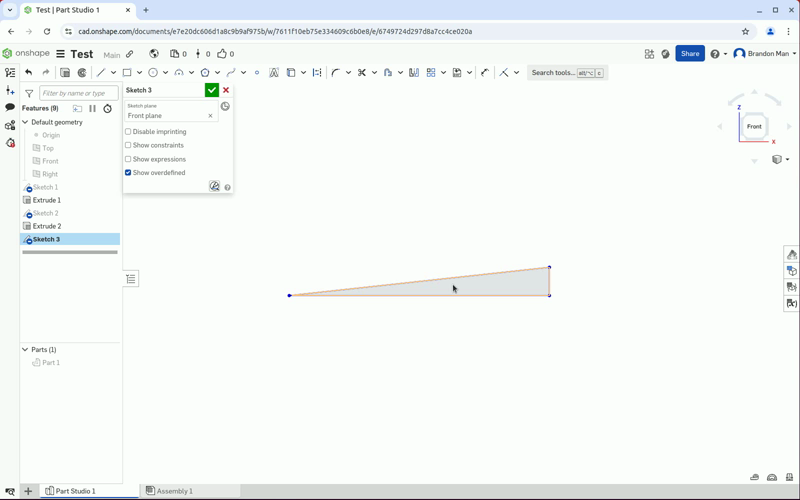
scroll(-6)
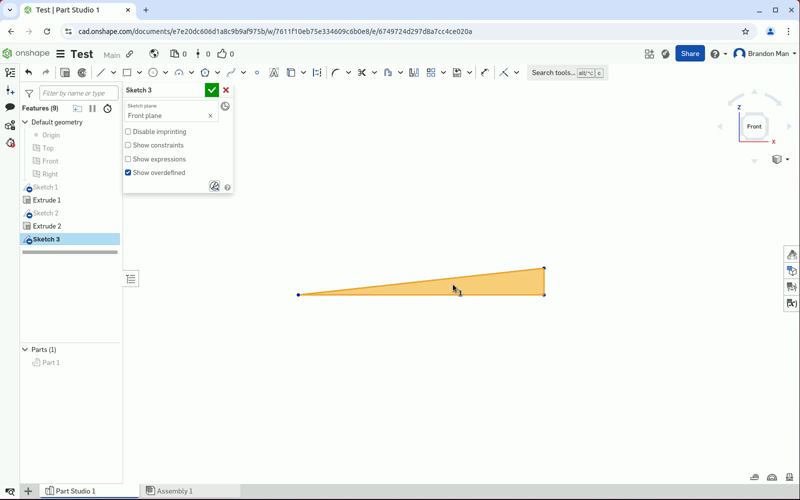
scroll(-6)
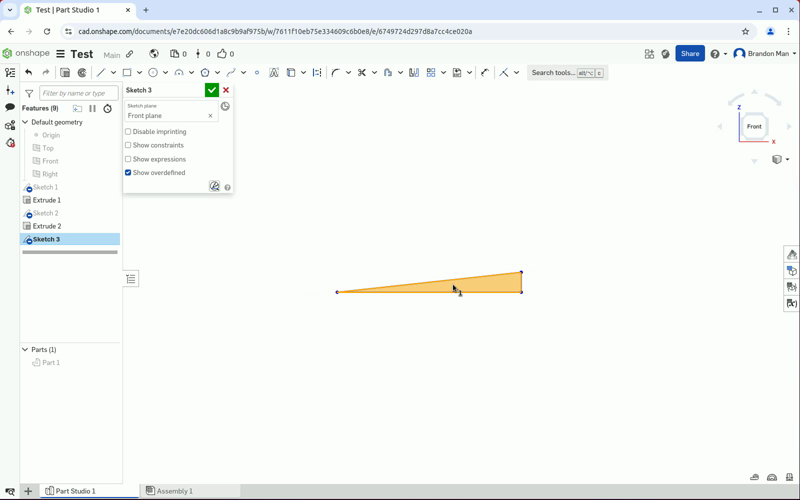
scroll(-6)
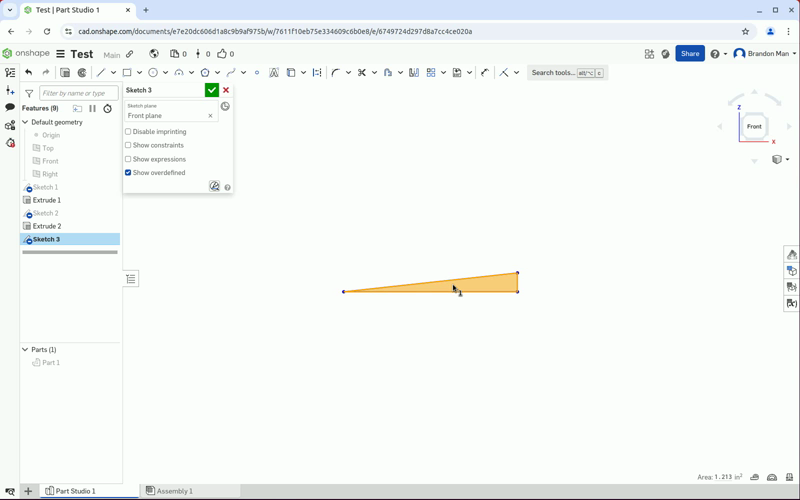
scroll(-6)
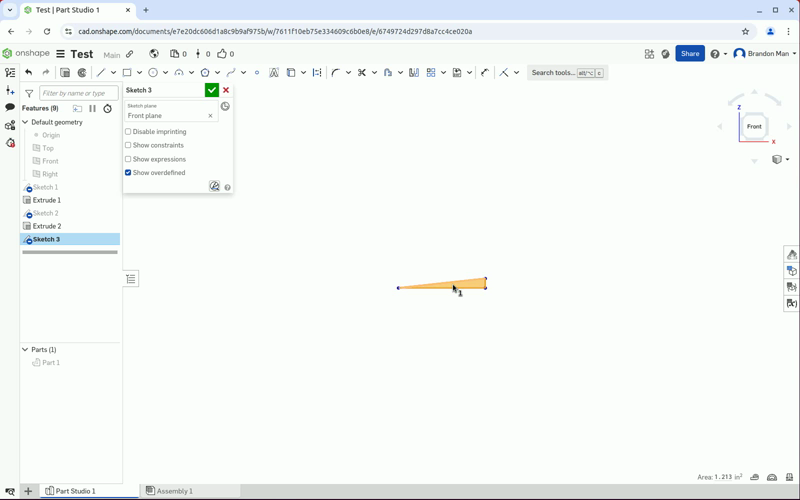
scroll(-6)
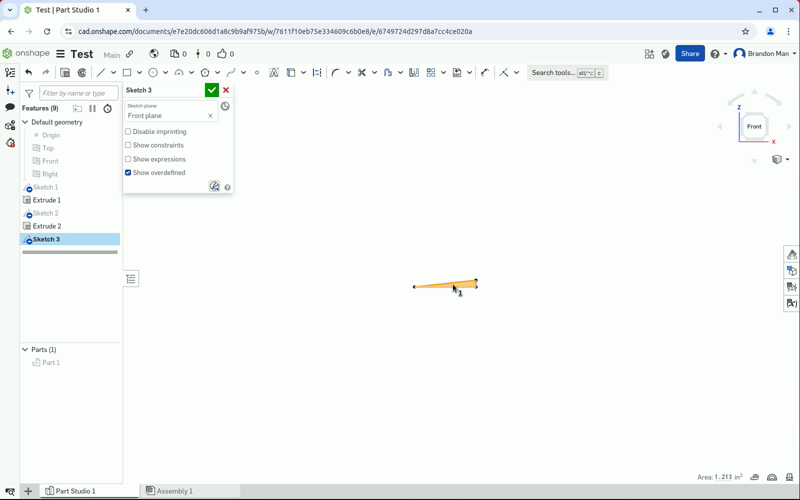
scroll(-6)
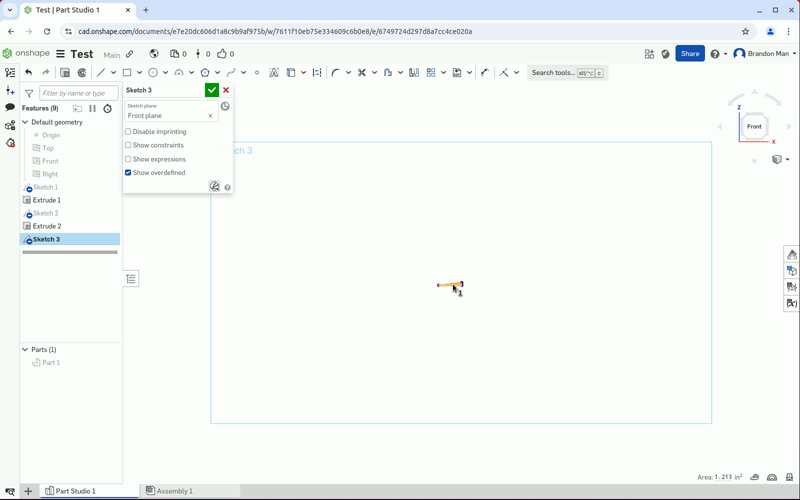
mouse_move(73, 352)
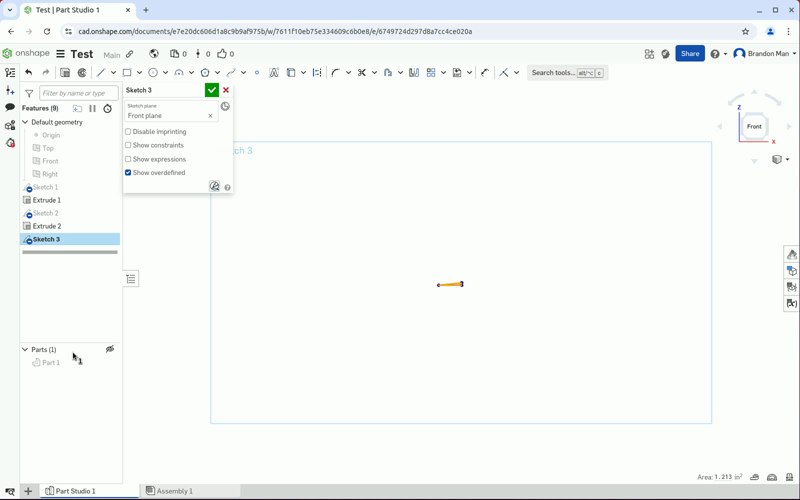
key(shift+y)
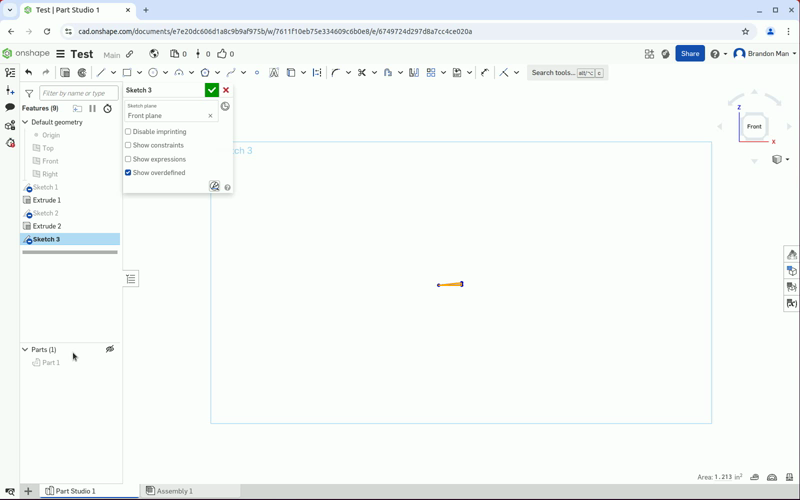
key(shift+e)
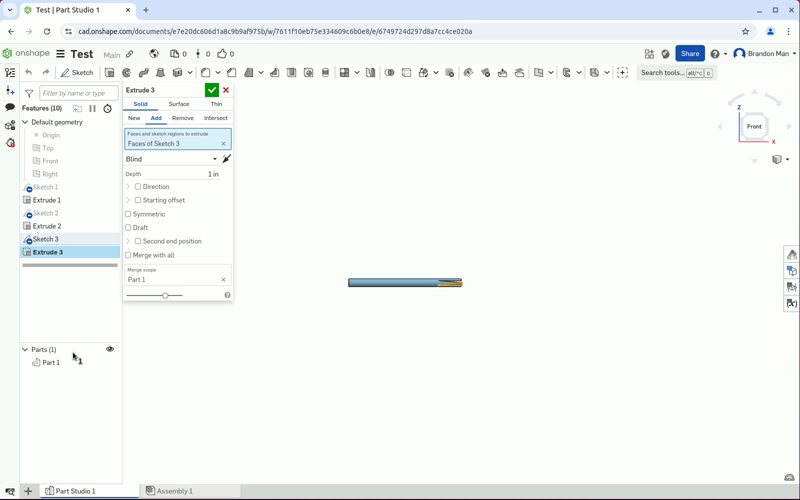
mouse_move(143, 106)
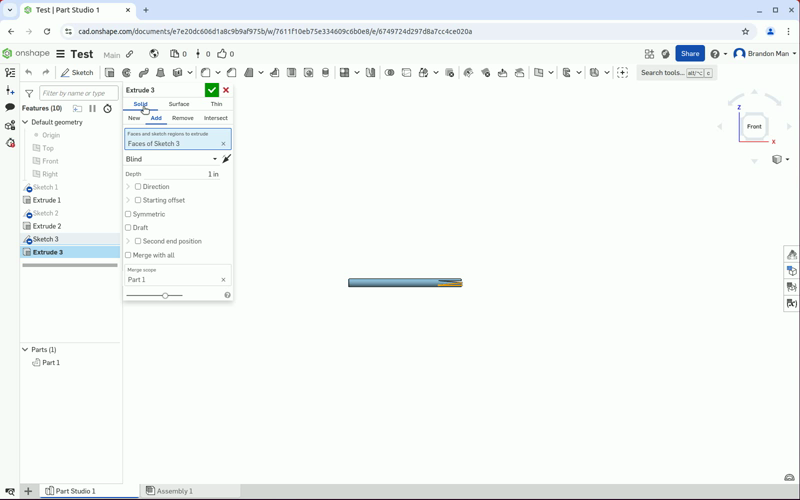
click(143, 106)
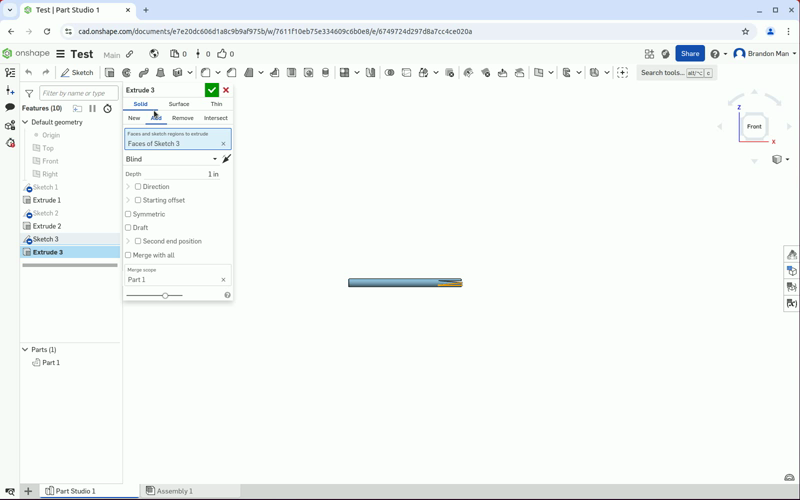
mouse_move(186, 120)
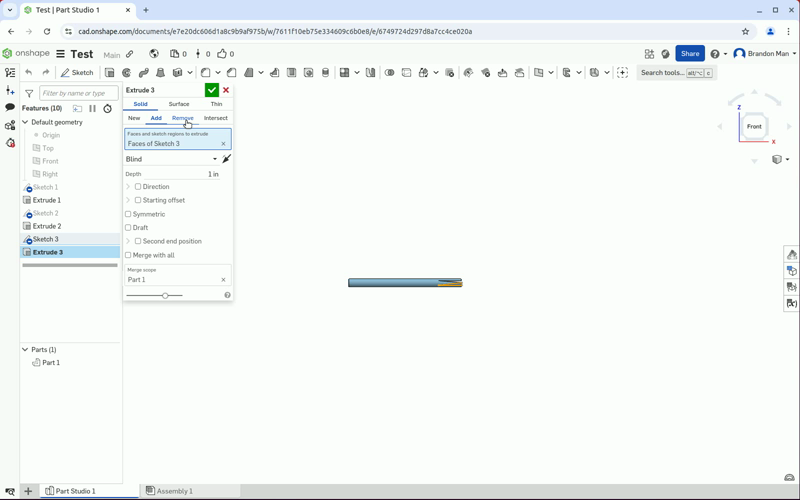
click(186, 120)
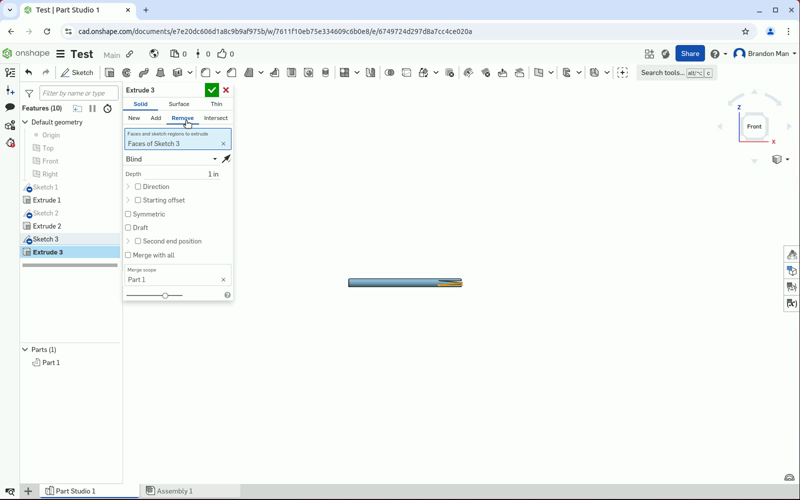
key(tab, 4)
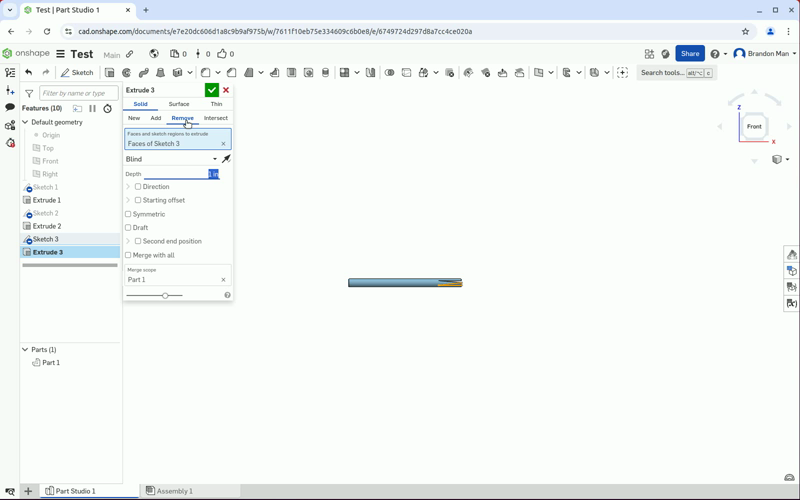
text(4.814)
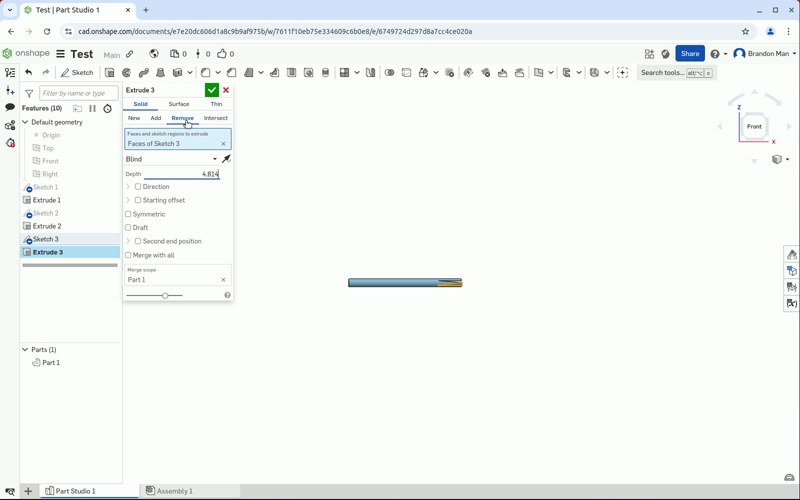
key(tab, 3)
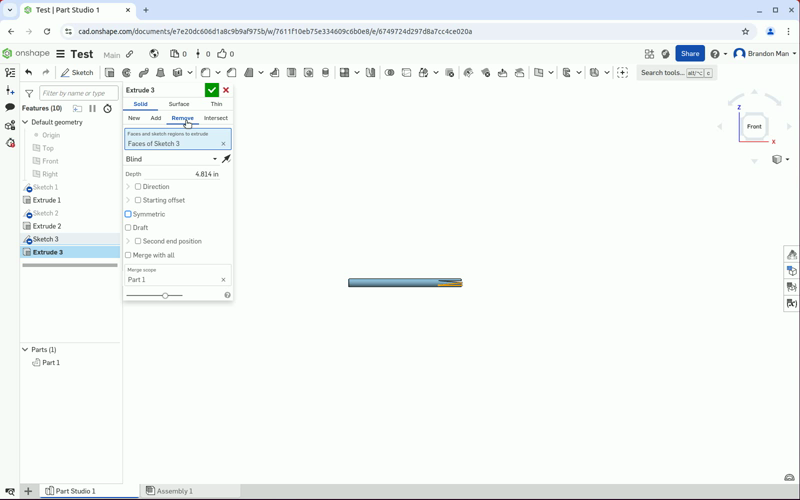
key(space)
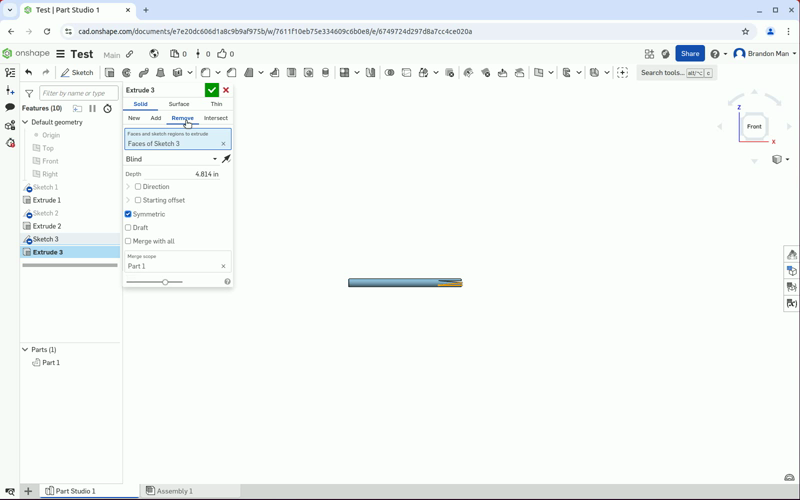
key(tab, 2)
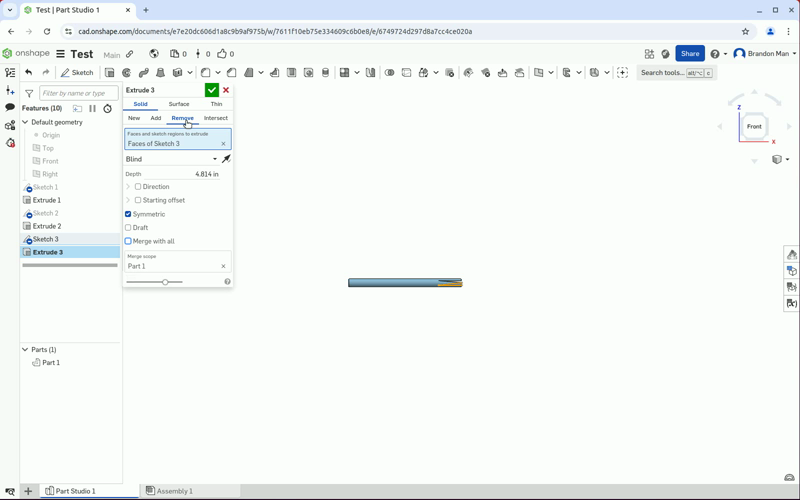
key(space)
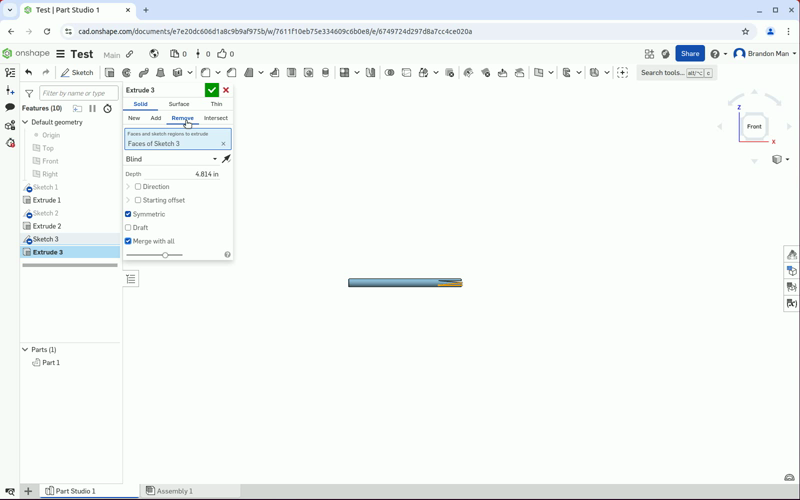
key(enter)
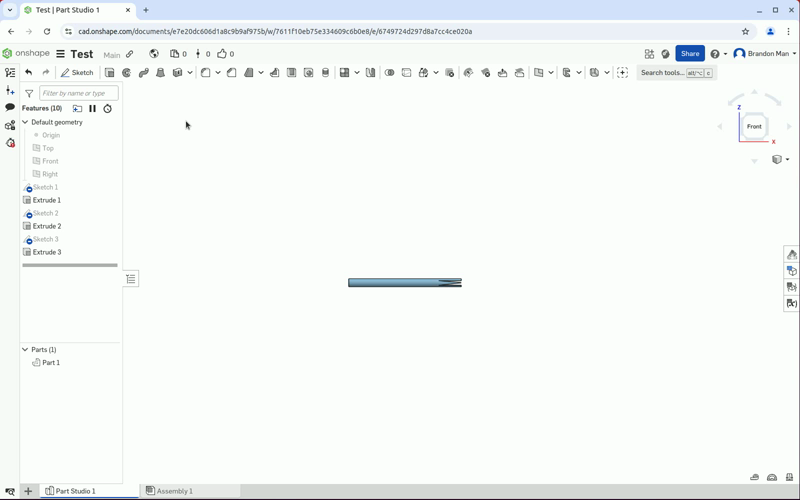
key(shift+h)
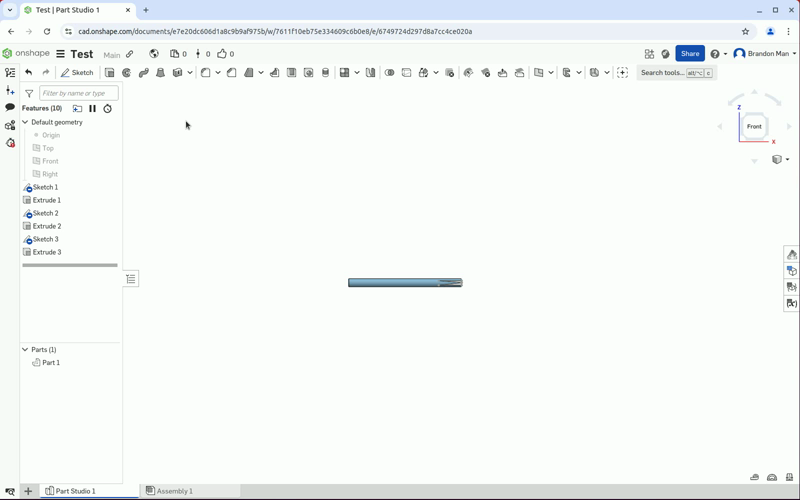
key(shift+h)
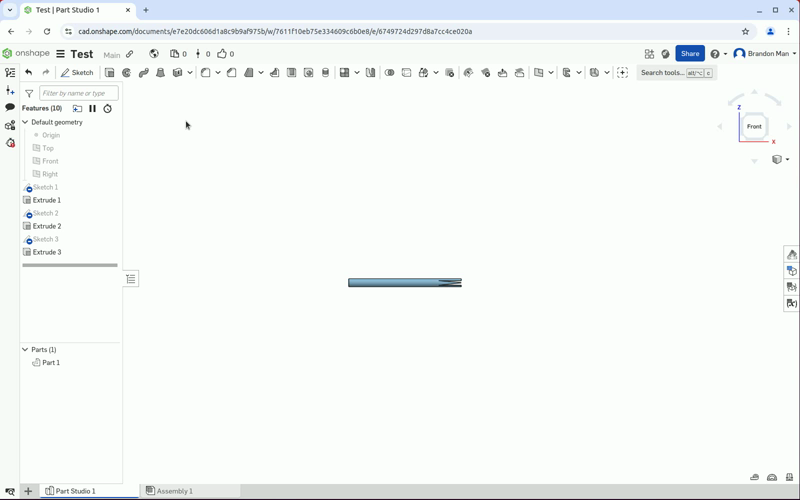
mouse_move(73, 189)
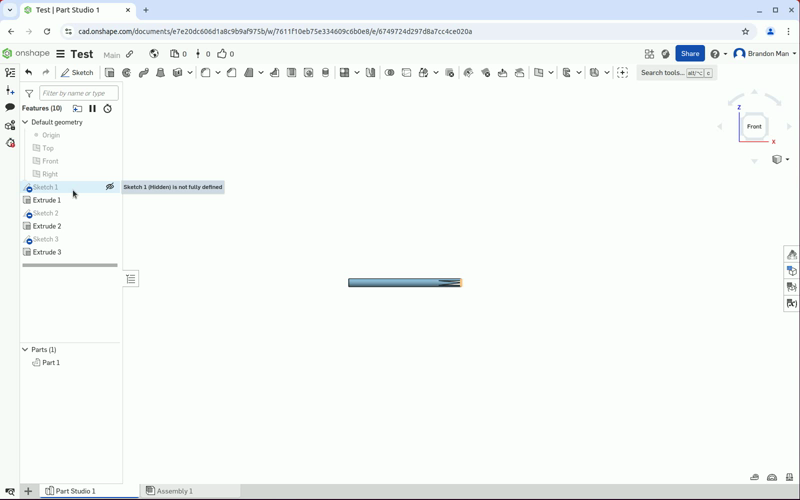
click(73, 189)
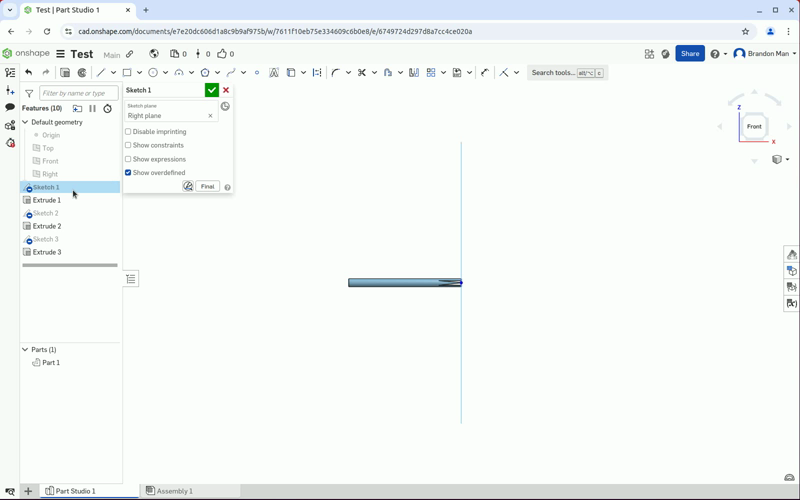
mouse_move(229, 92)
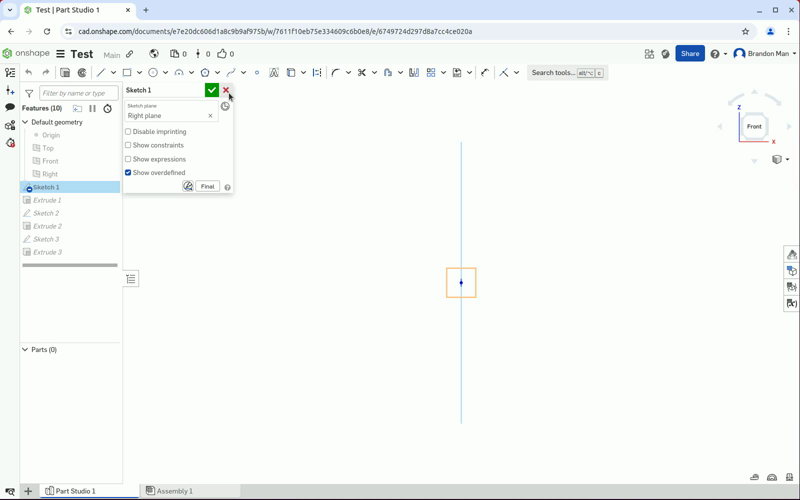
click(229, 92)
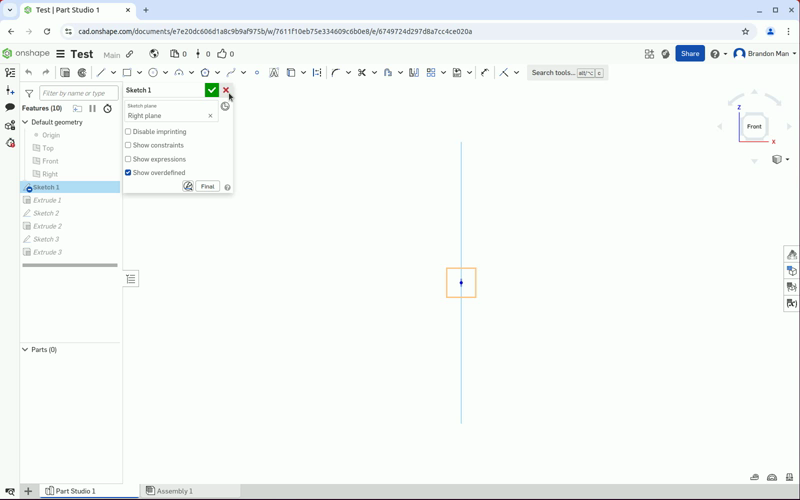
key(shift+s)
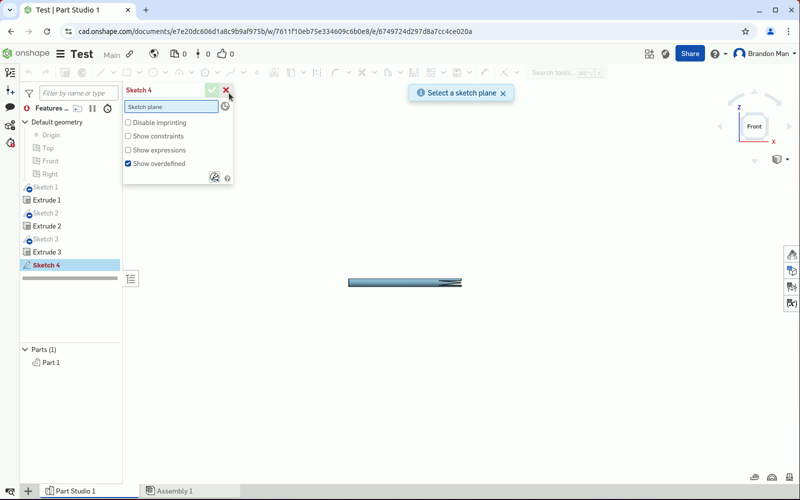
mouse_move(73, 163)
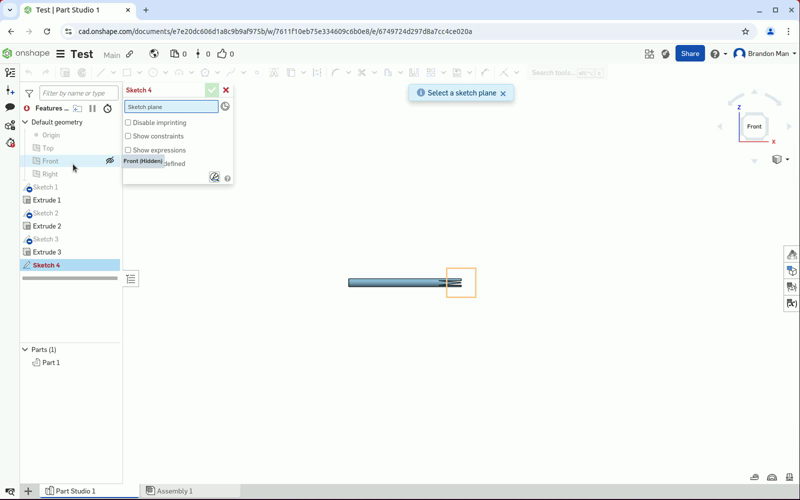
click(73, 163)
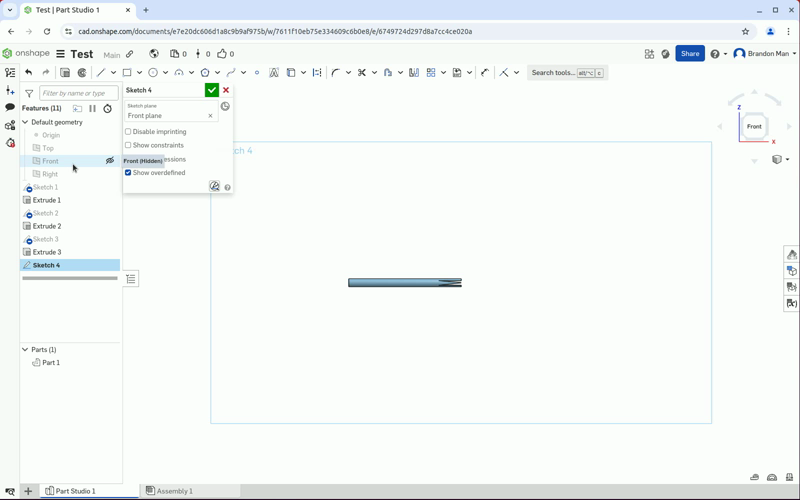
mouse_move(73, 352)
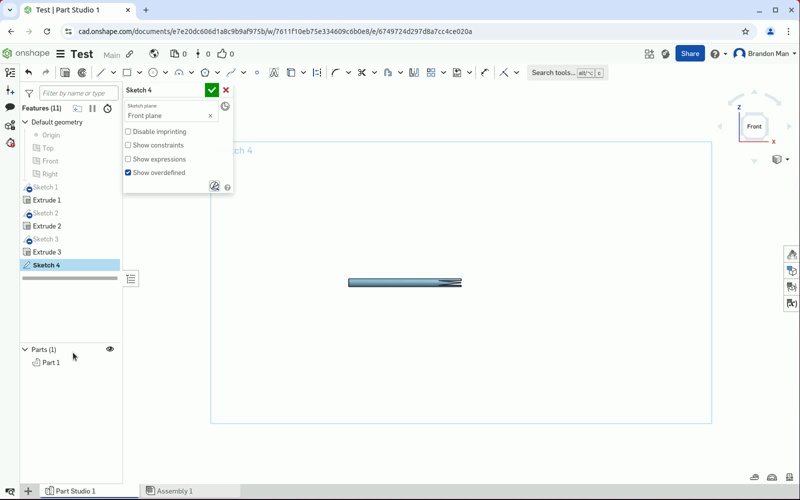
key(y)
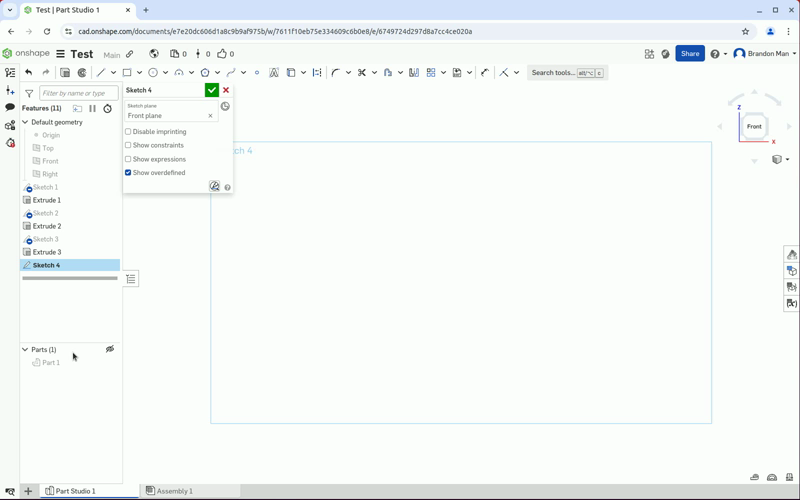
key(c)
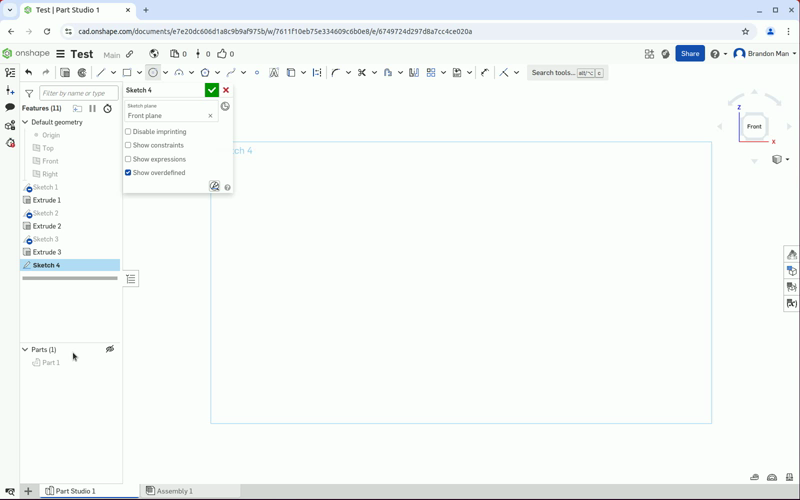
key_down(shift)
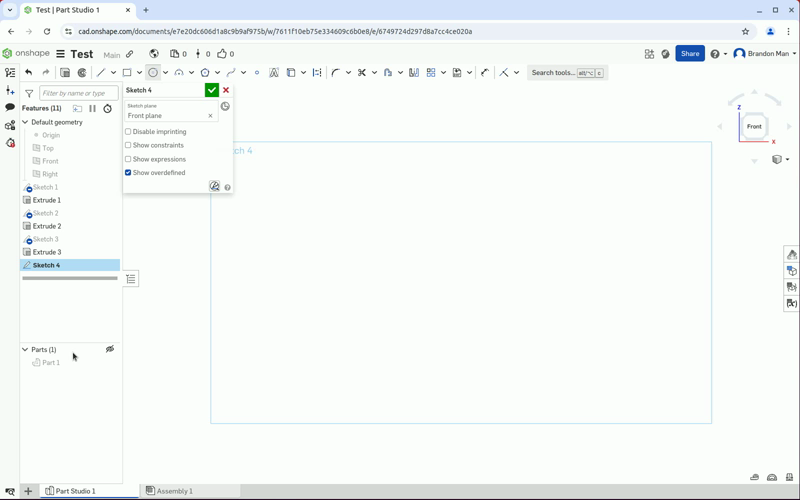
mouse_move(354, 282)
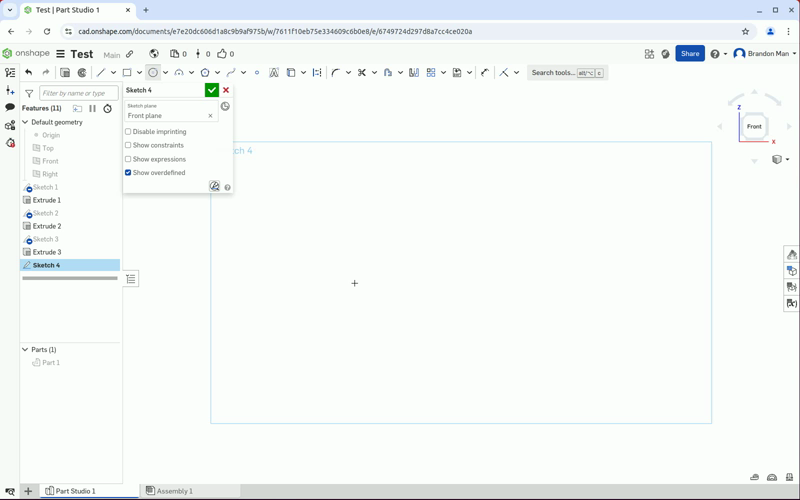
click(354, 282)
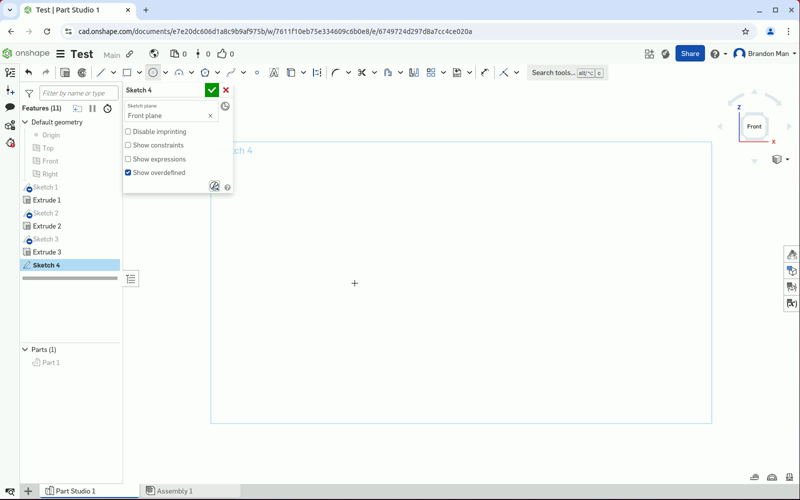
key_up(shift)
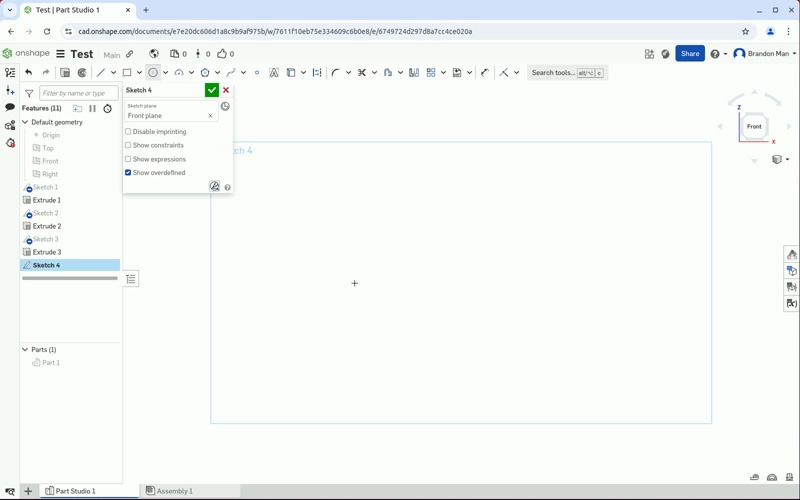
mouse_move(356, 282)
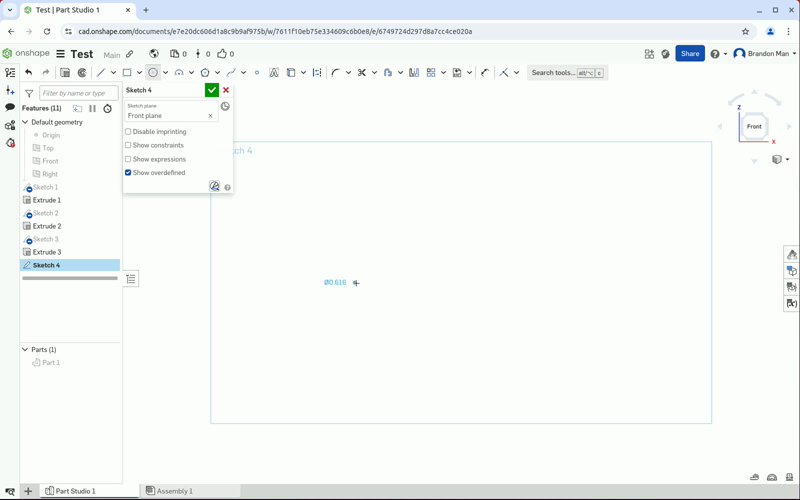
scroll(6)
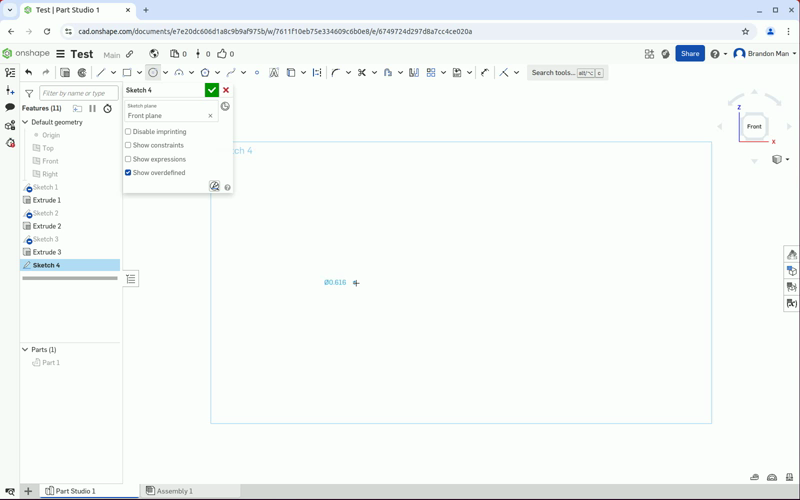
scroll(6)
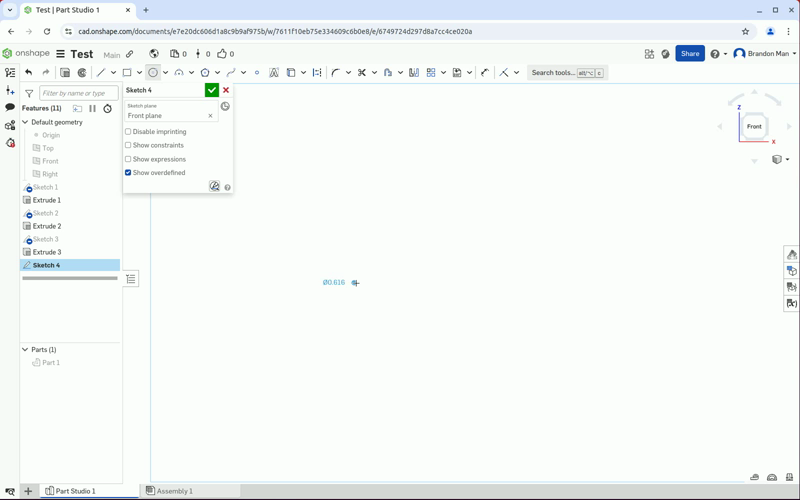
scroll(6)
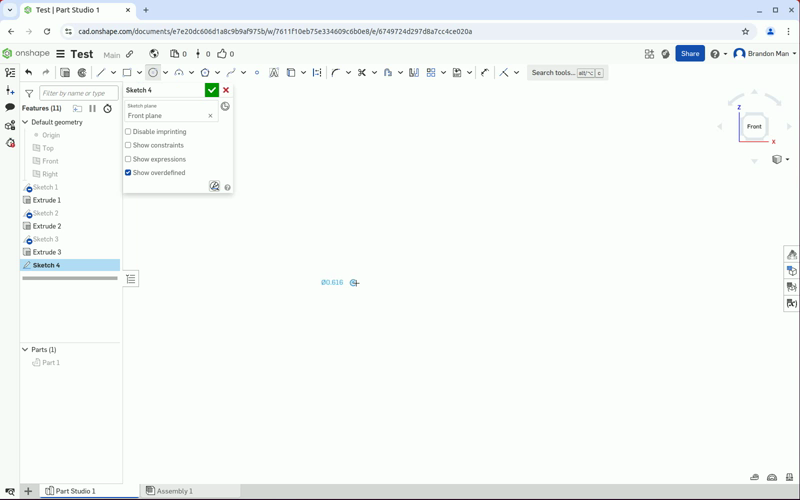
scroll(6)
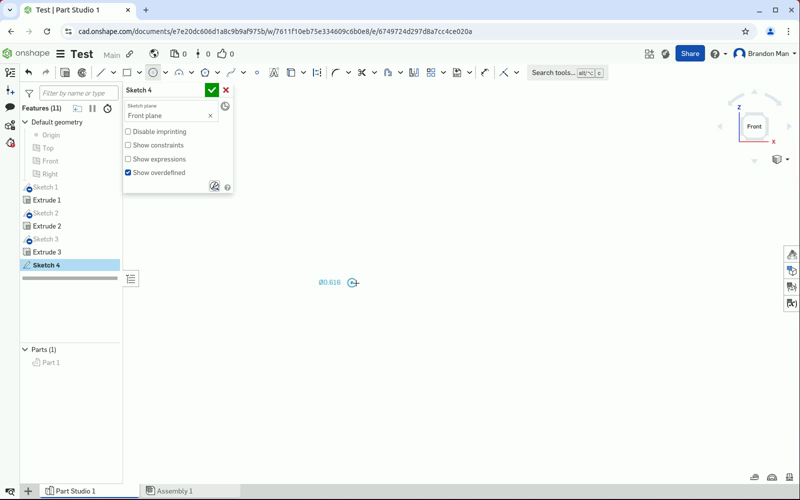
scroll(6)
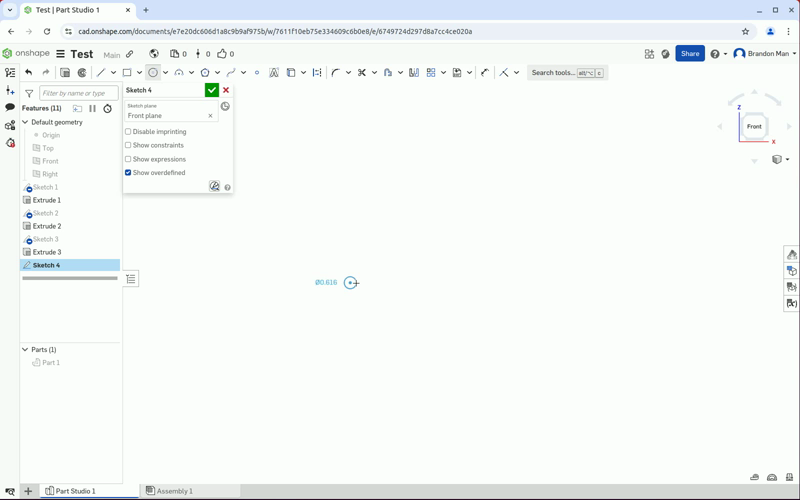
scroll(6)
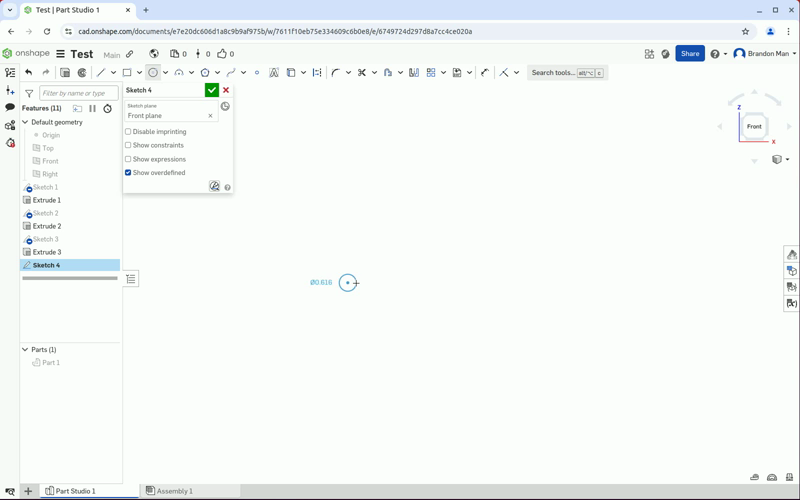
scroll(6)
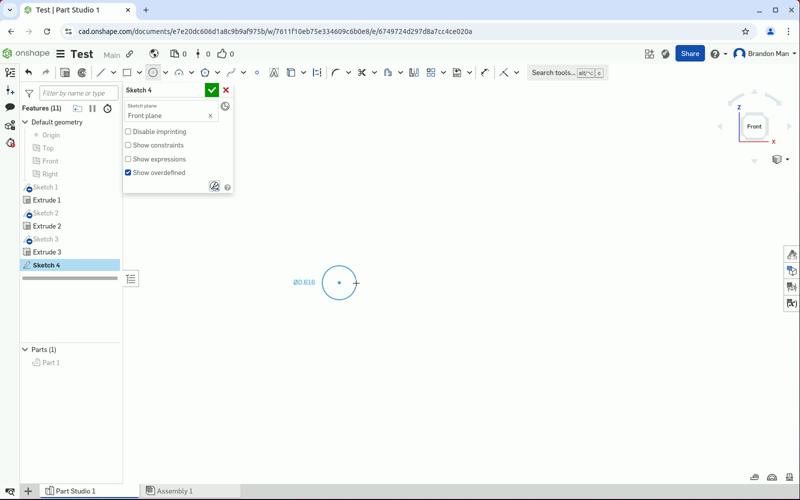
click(356, 282)
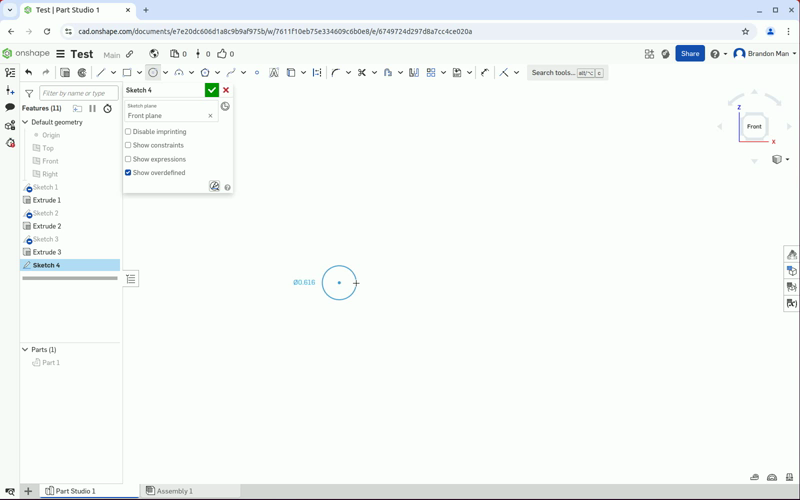
scroll(-6)
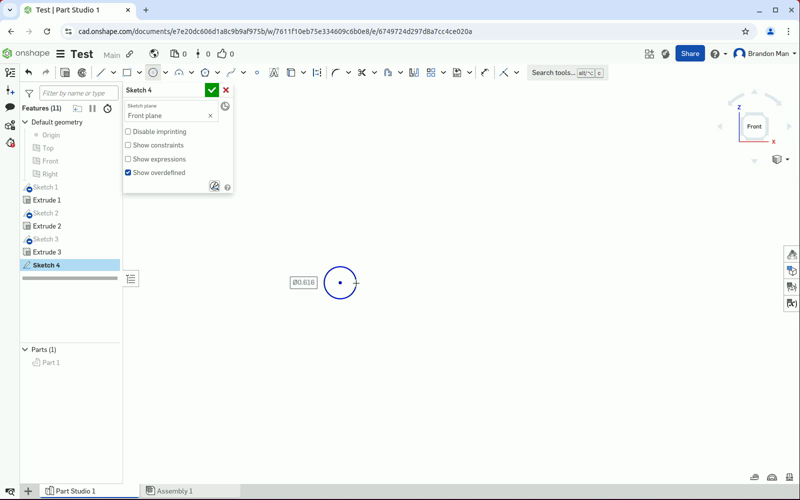
scroll(-6)
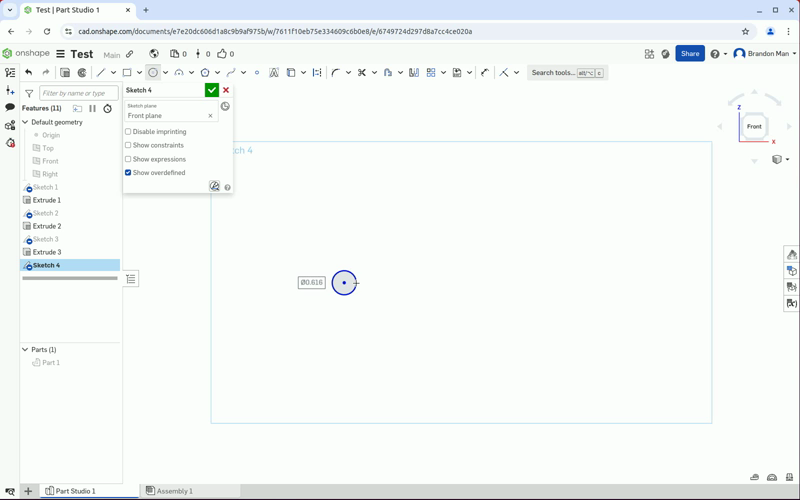
scroll(-6)
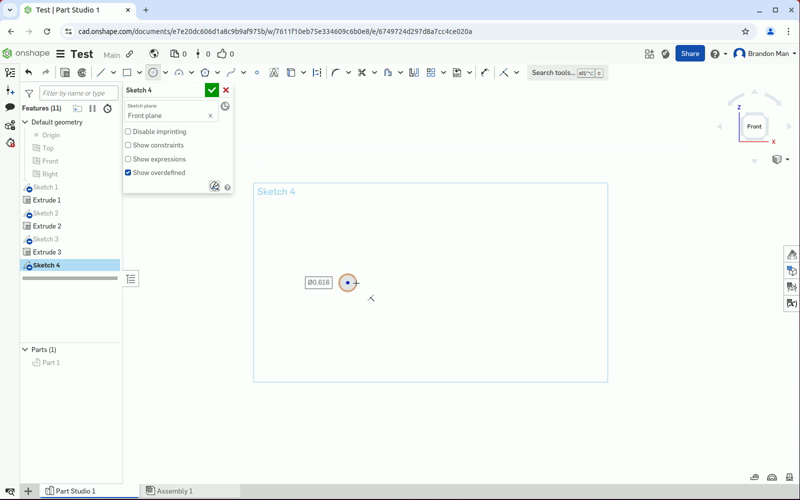
scroll(-6)
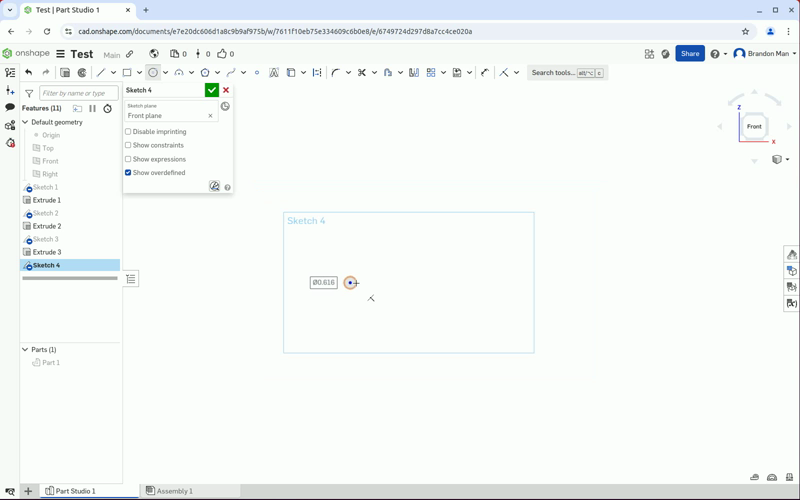
scroll(-6)
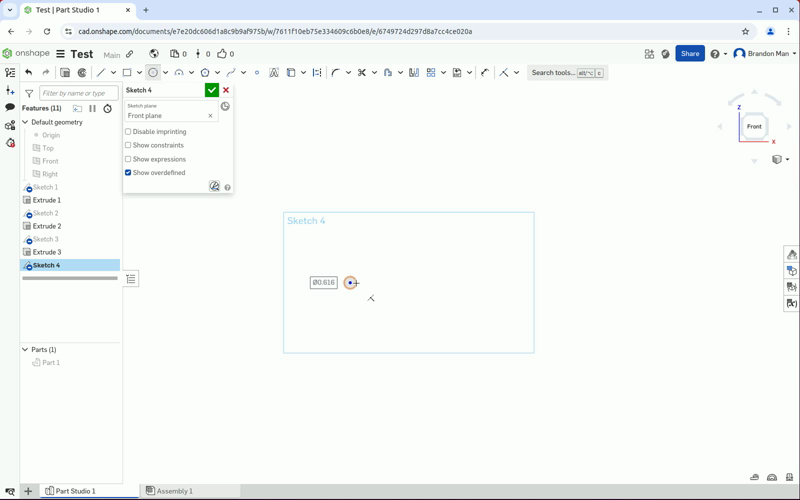
scroll(-6)
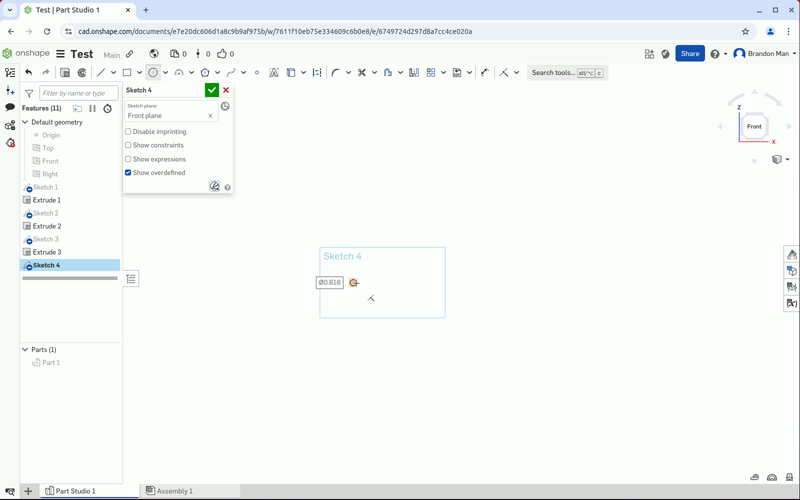
scroll(-6)
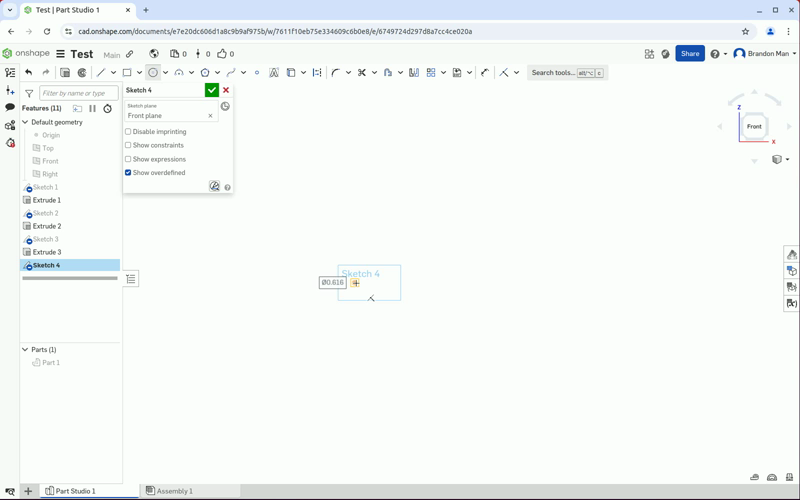
key(esc)
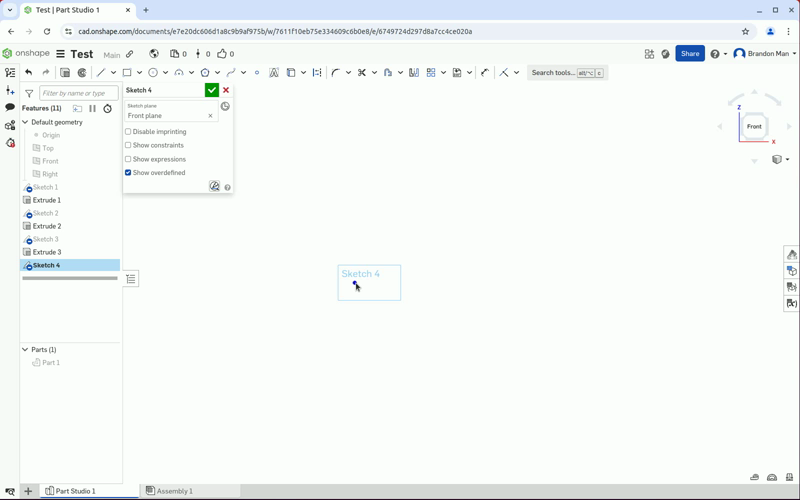
mouse_move(354, 283)
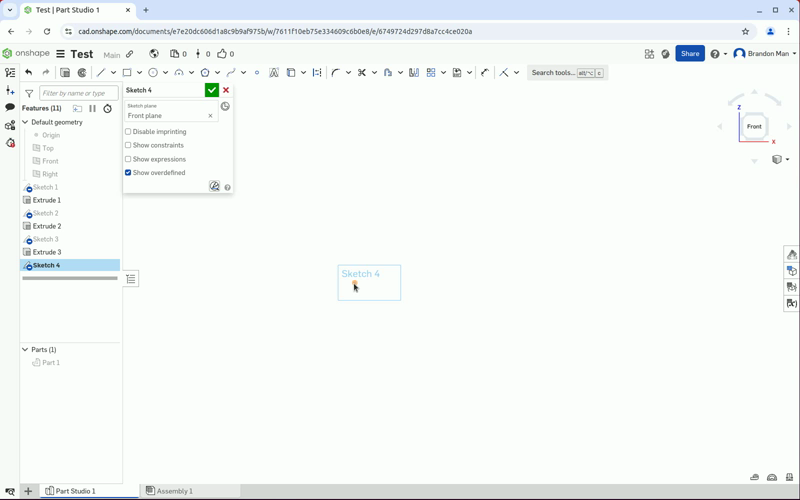
scroll(6)
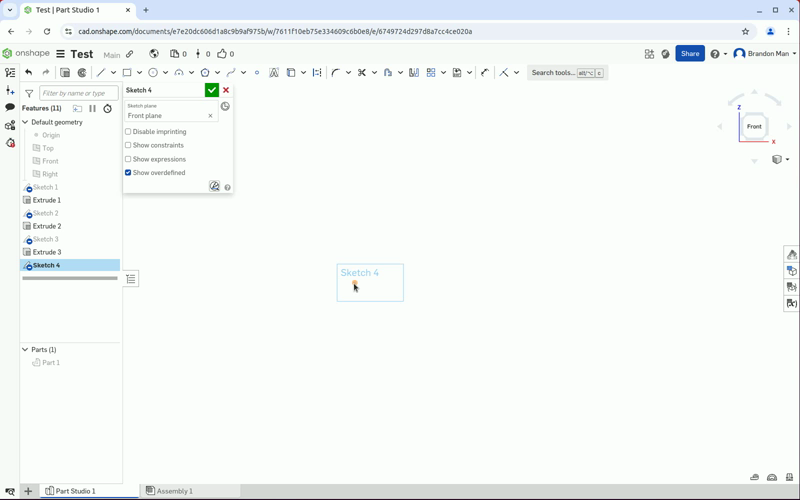
scroll(6)
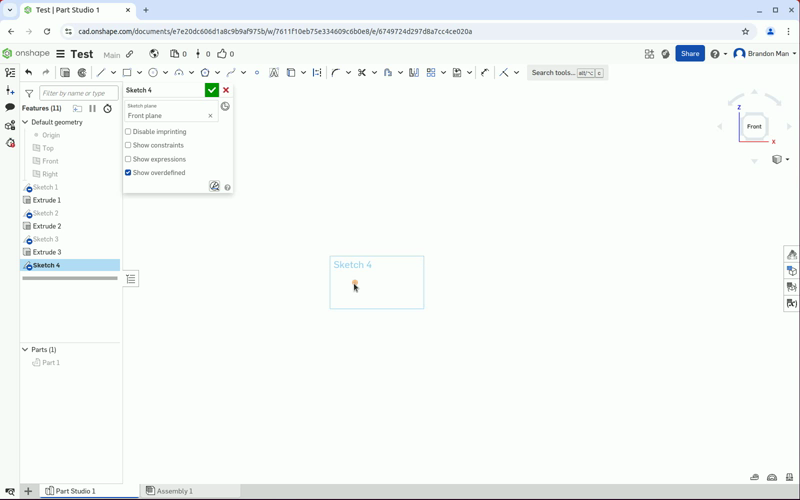
scroll(6)
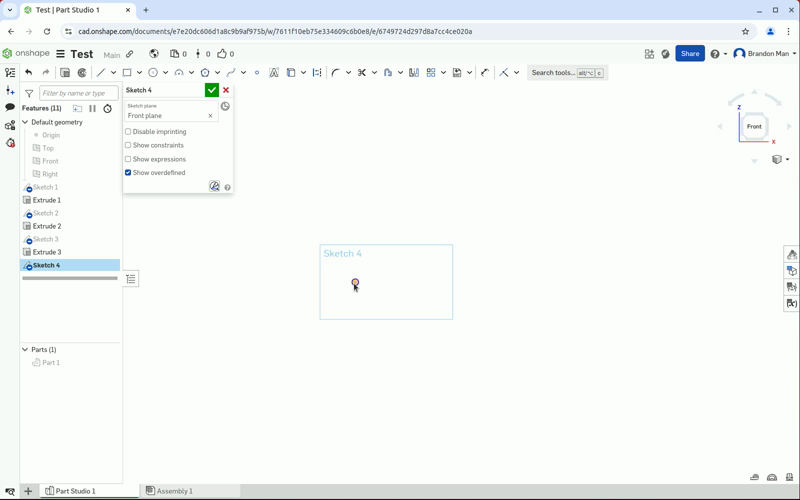
scroll(6)
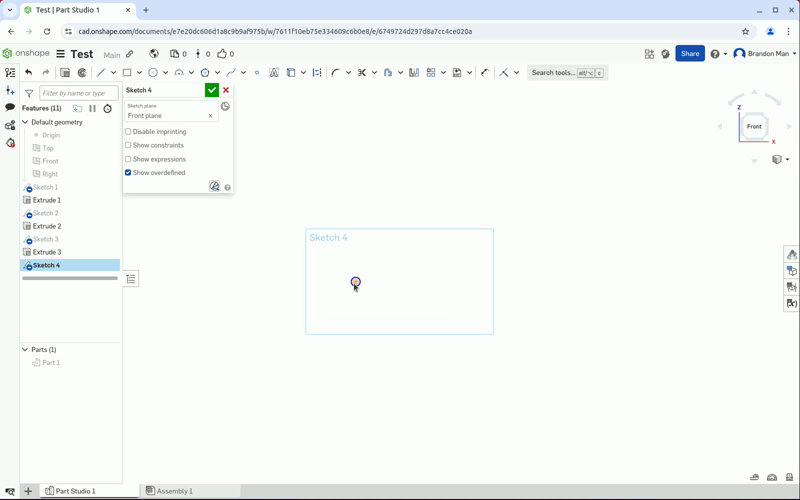
scroll(6)
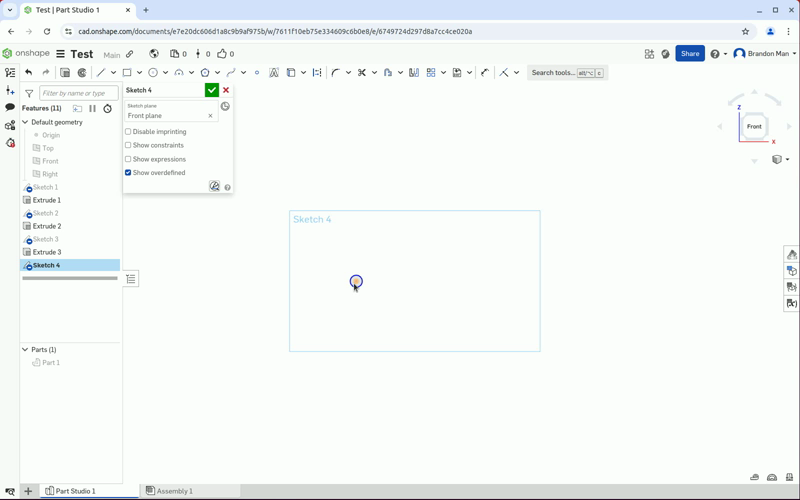
scroll(6)
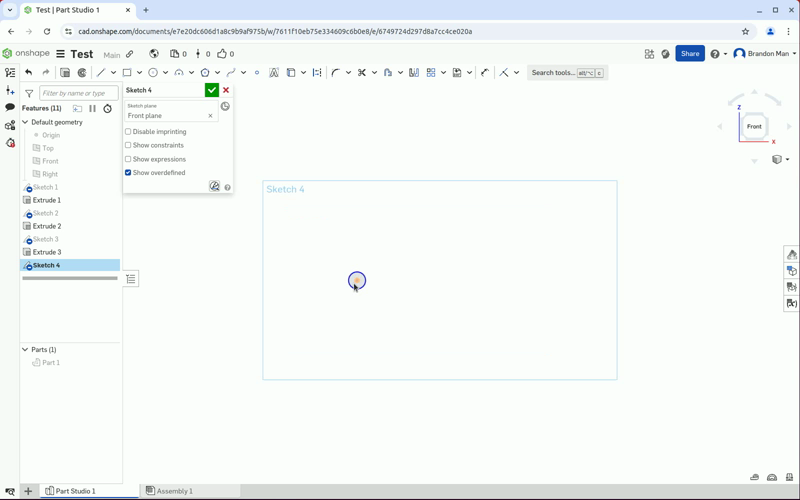
scroll(6)
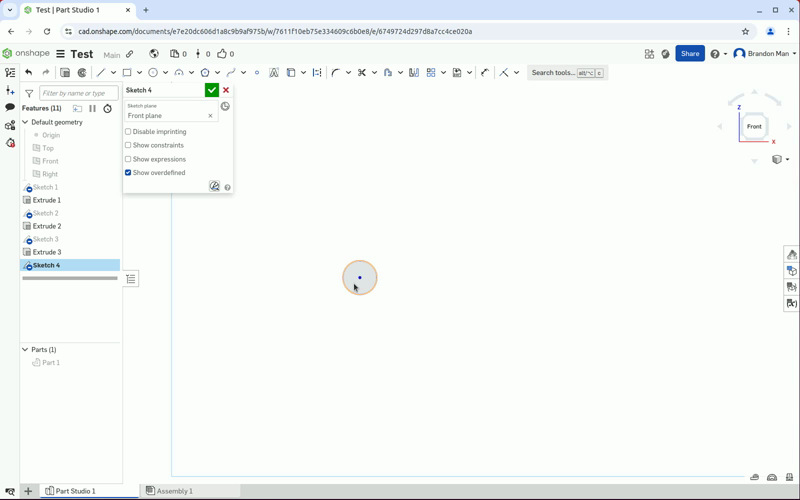
click(354, 283)
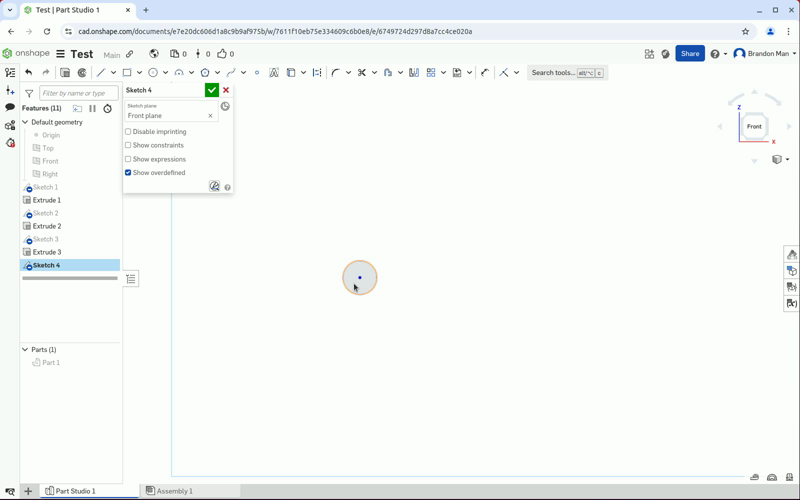
scroll(-6)
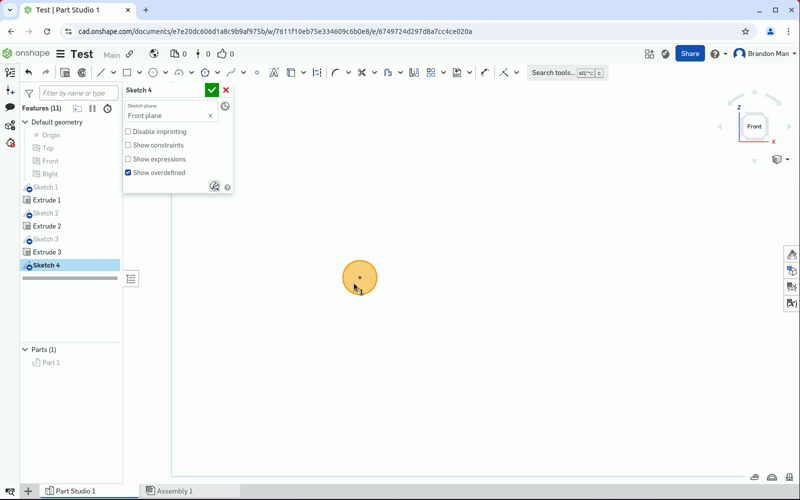
scroll(-6)
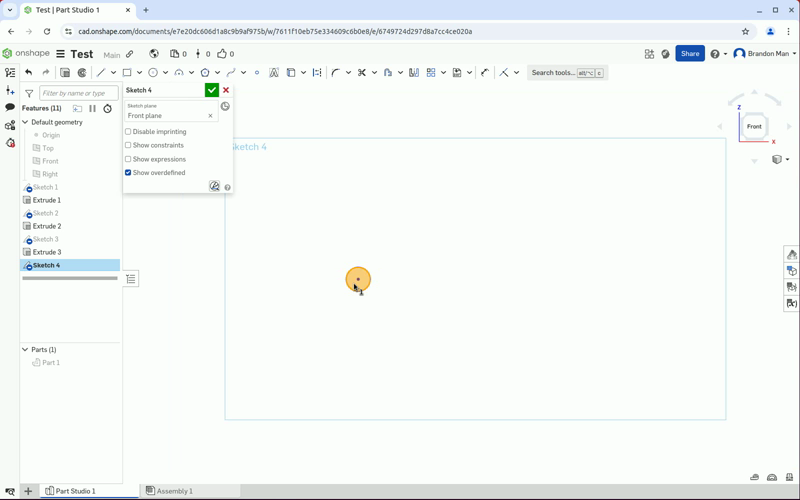
scroll(-6)
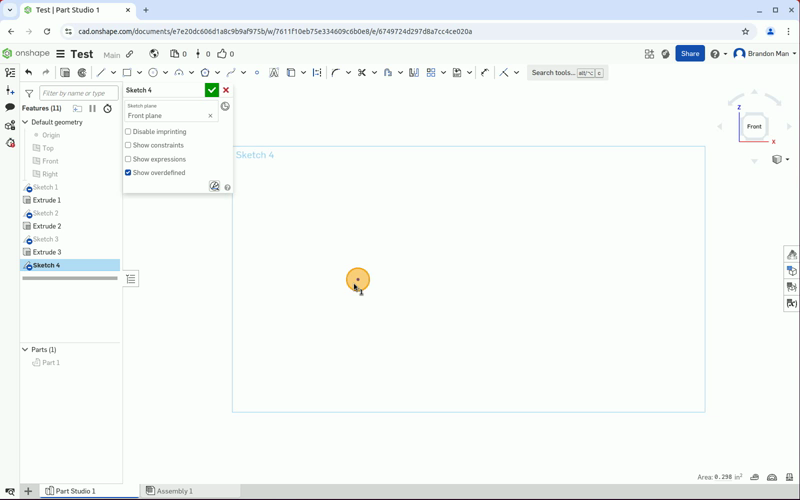
scroll(-6)
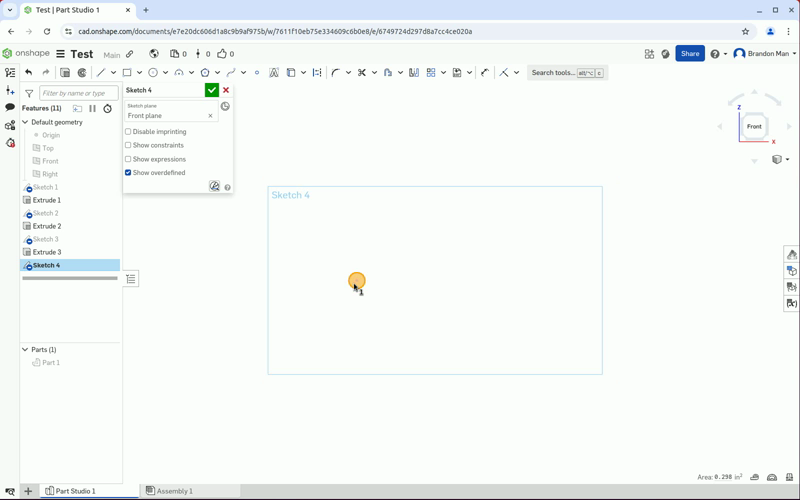
scroll(-6)
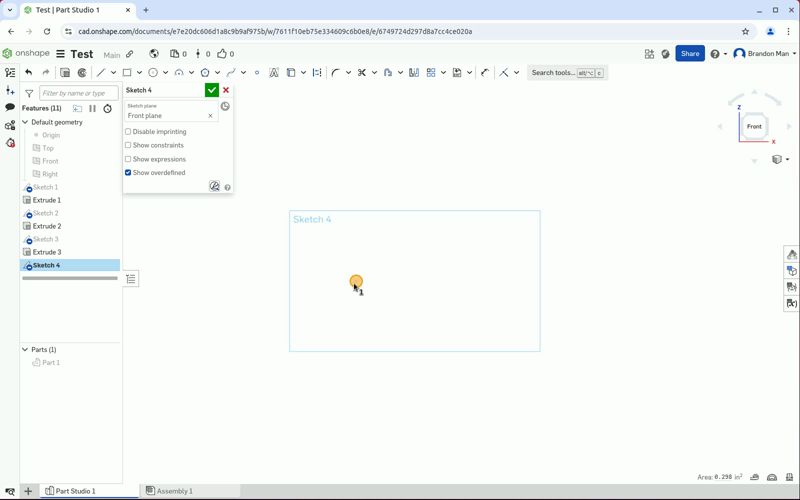
scroll(-6)
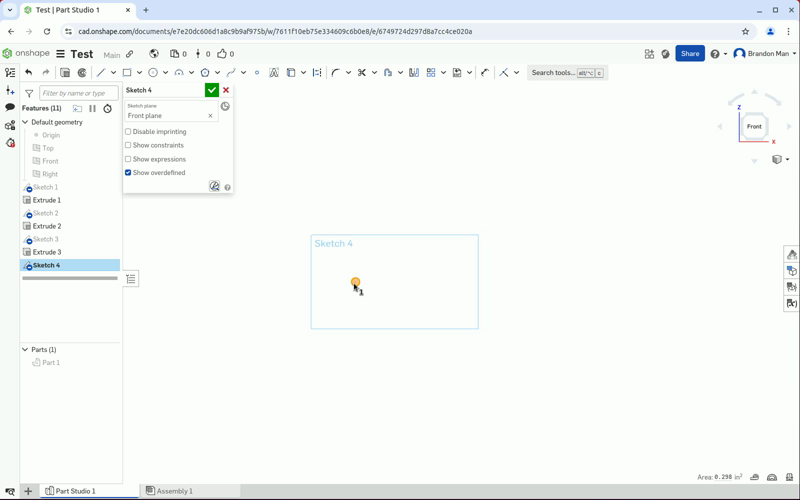
scroll(-6)
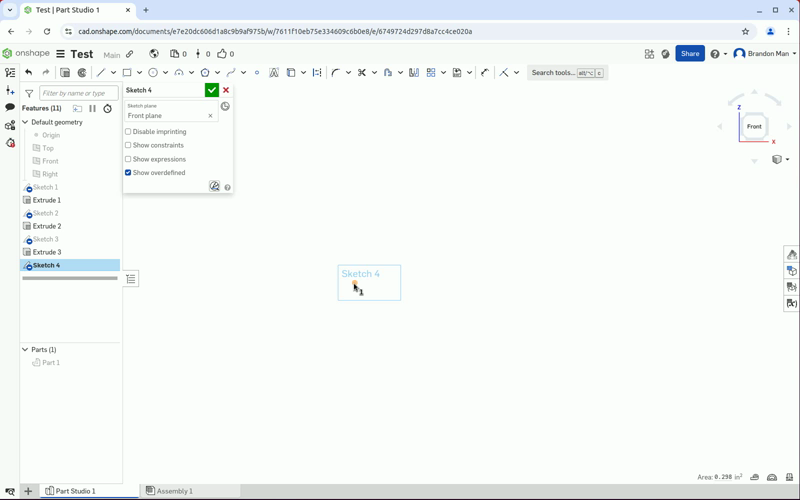
mouse_move(73, 352)
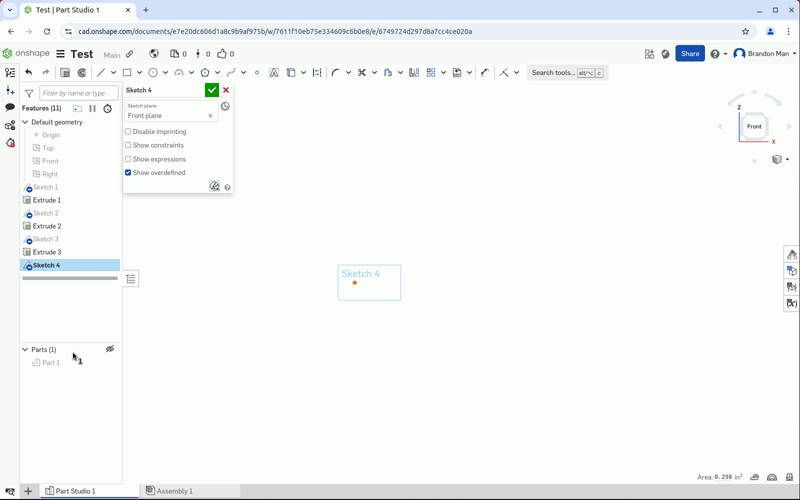
key(shift+y)
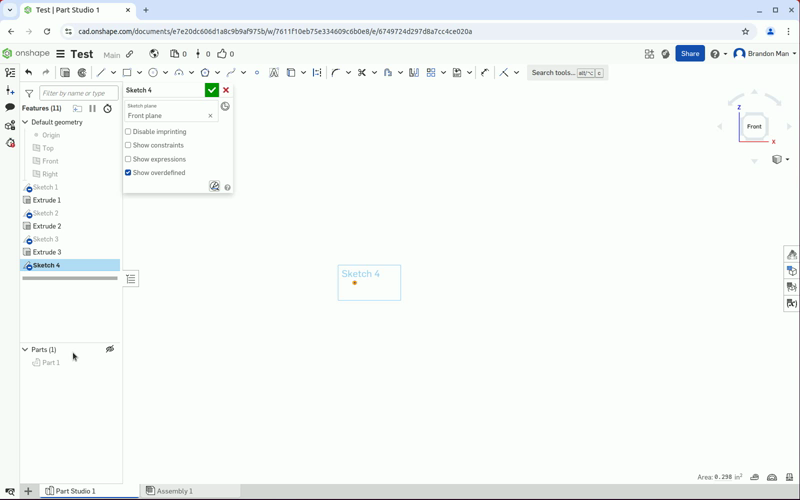
key(shift+e)
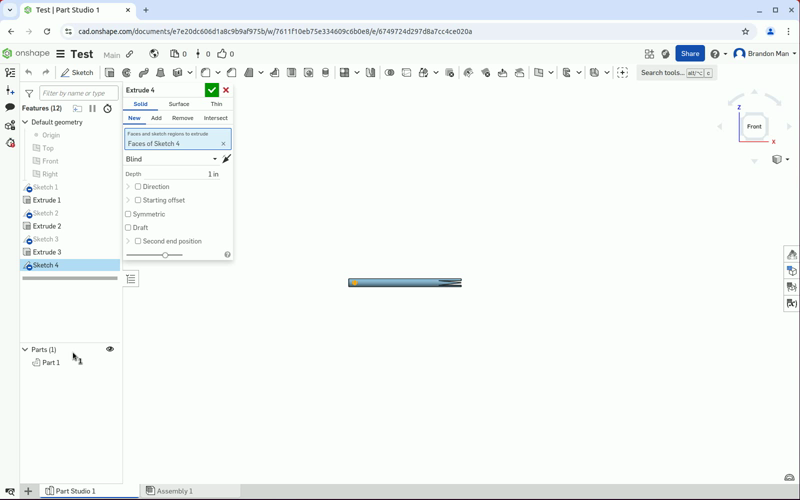
mouse_move(143, 106)
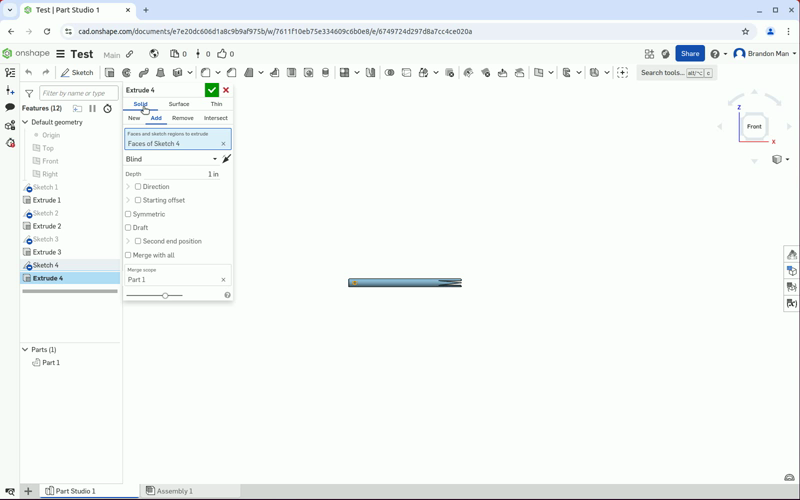
click(143, 106)
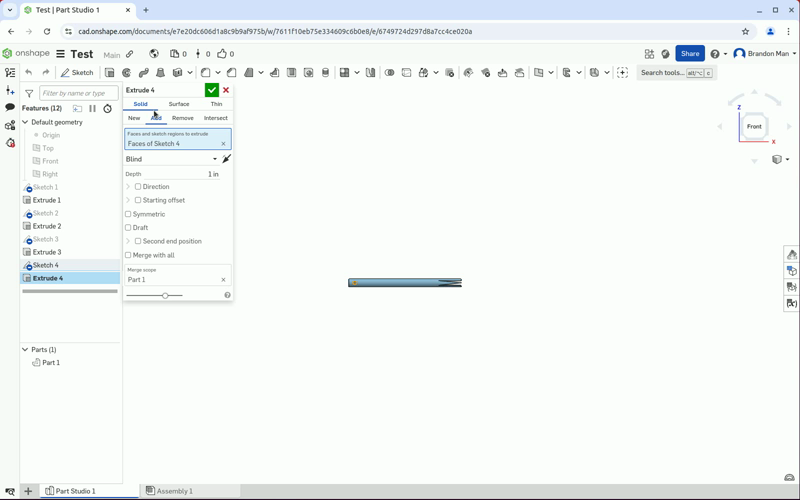
mouse_move(186, 120)
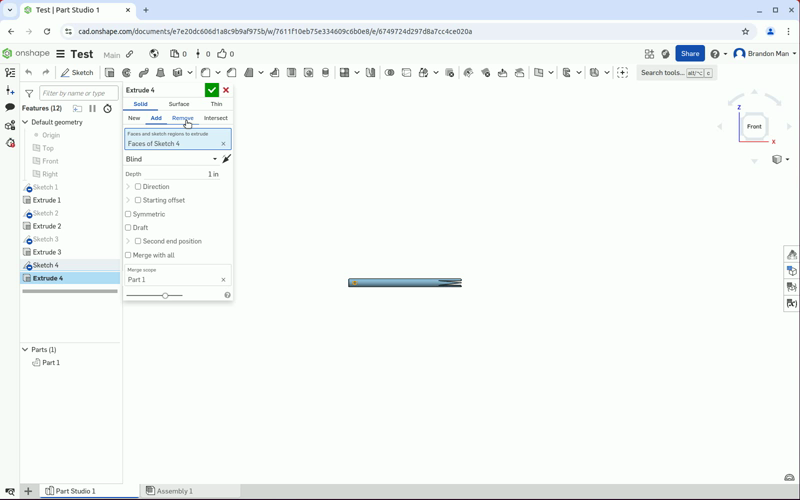
click(186, 120)
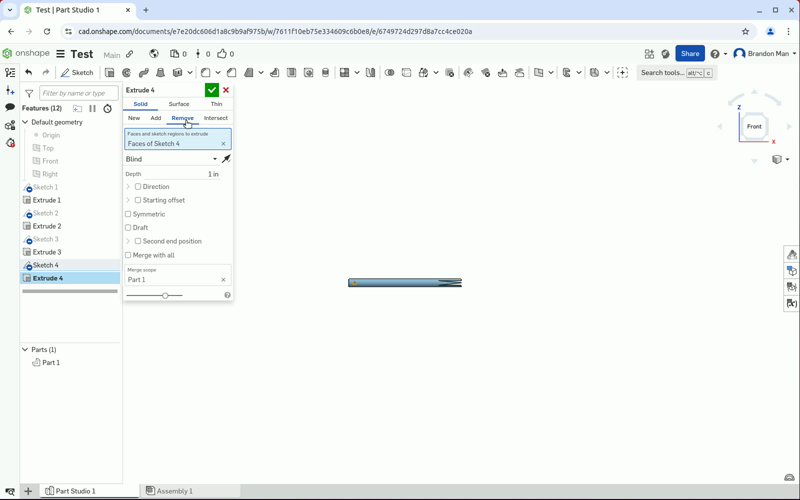
key(tab, 4)
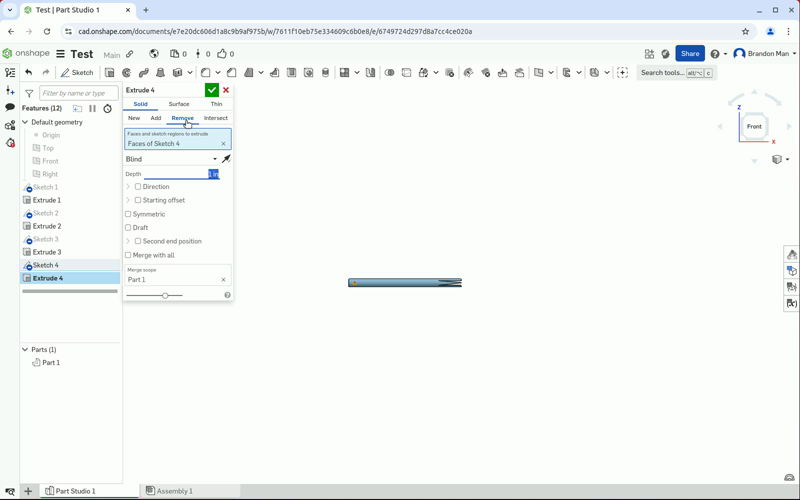
text(4.814)
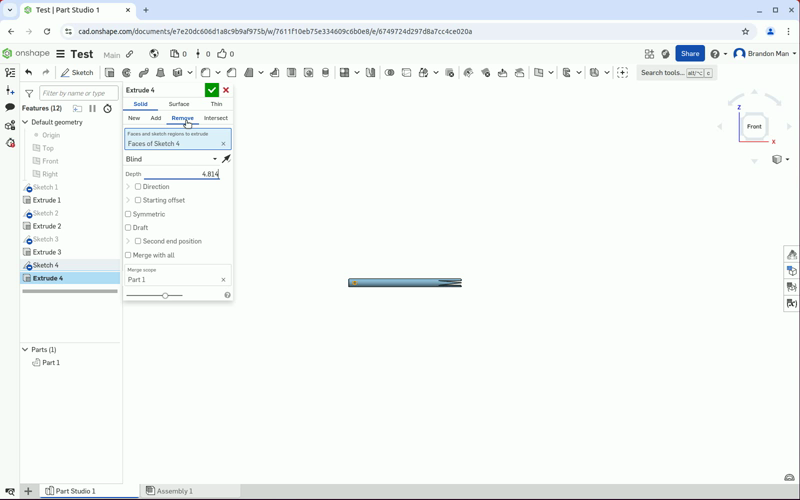
key(tab, 3)
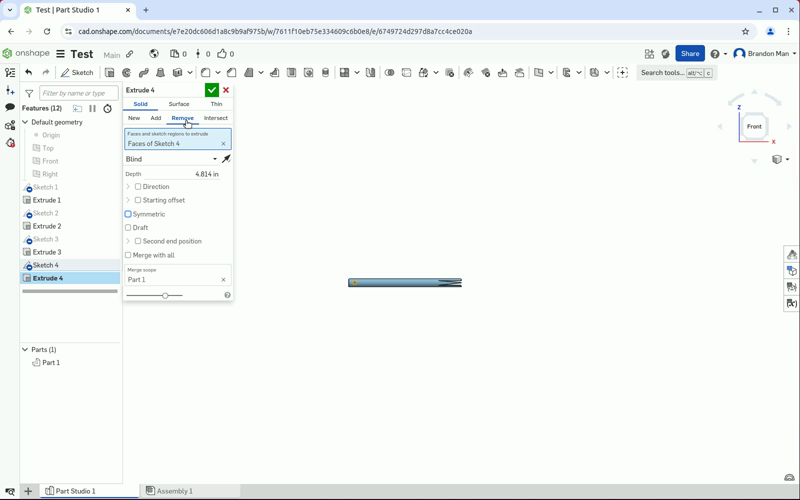
key(space)
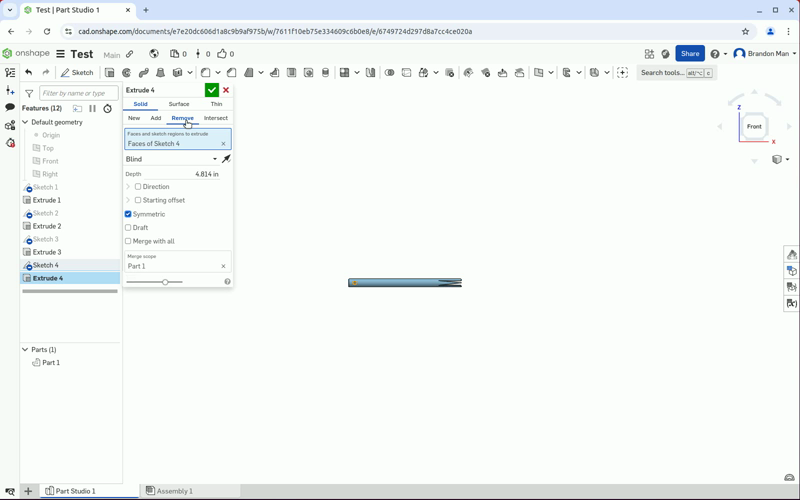
key(tab, 2)
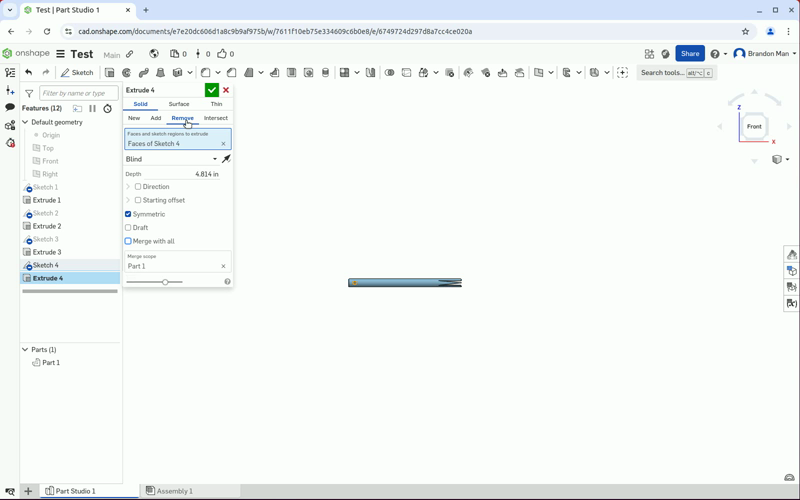
key(space)
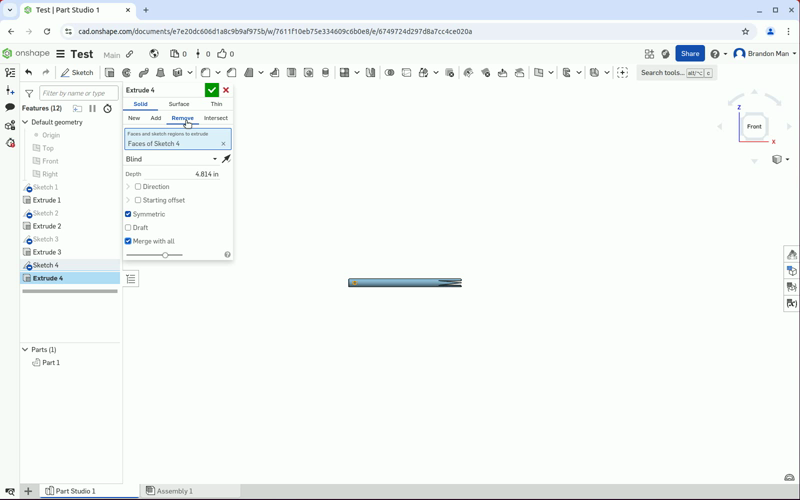
key(enter)
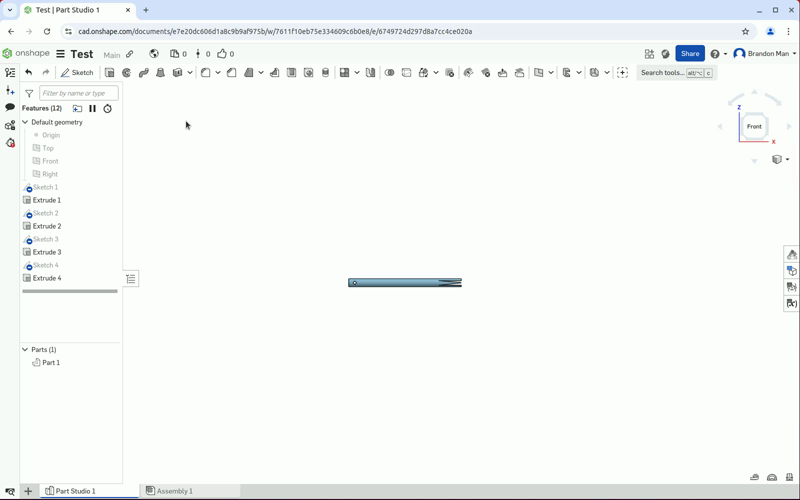
key(shift+h)
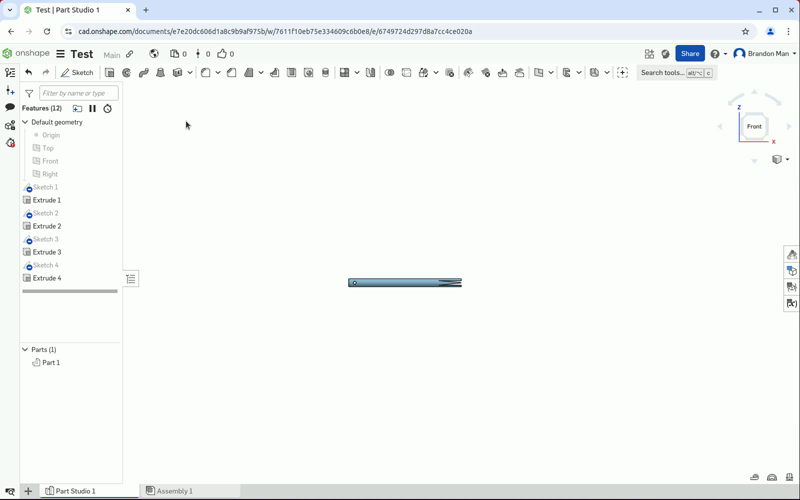
key(shift+h)
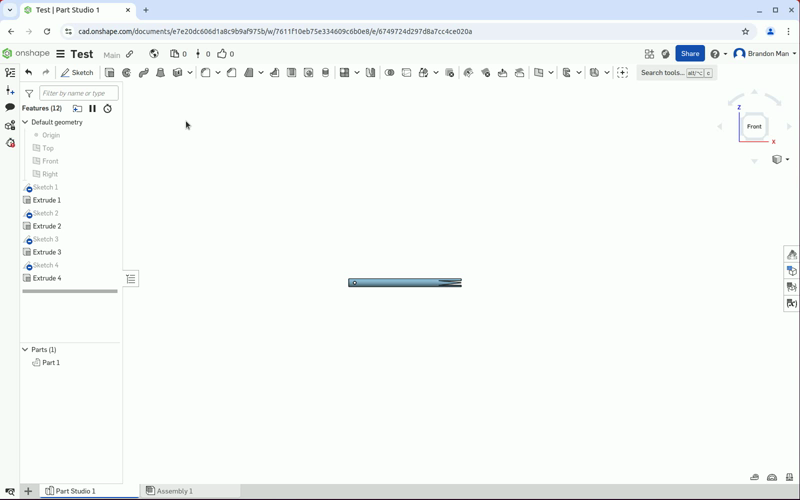
key(shift+7)
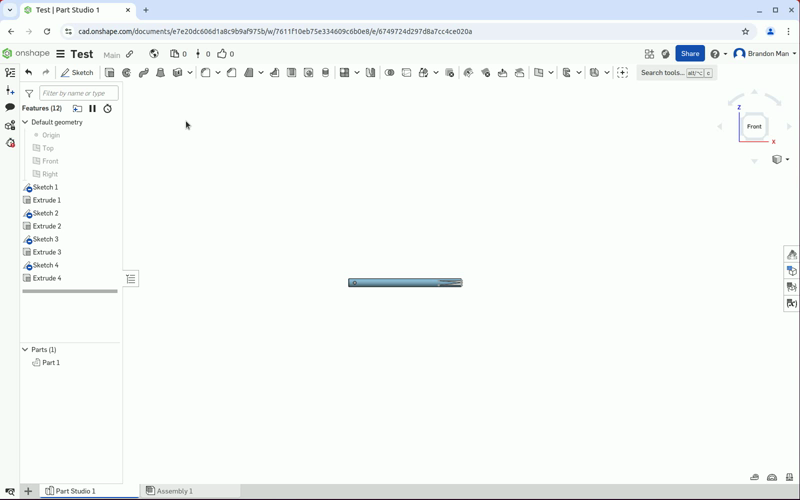
key(left, 2)
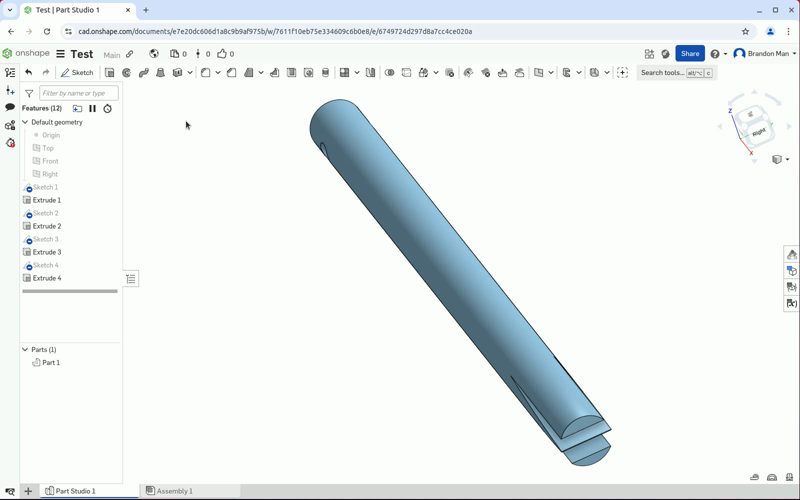
key(down, 2)
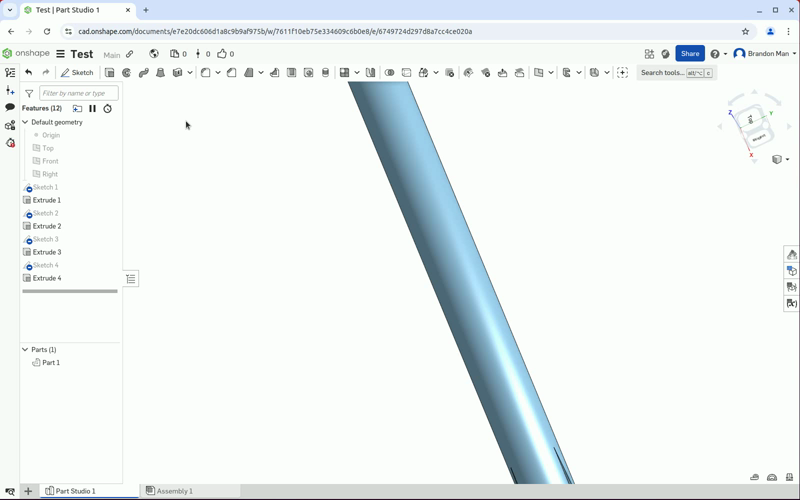
key(up, 2)
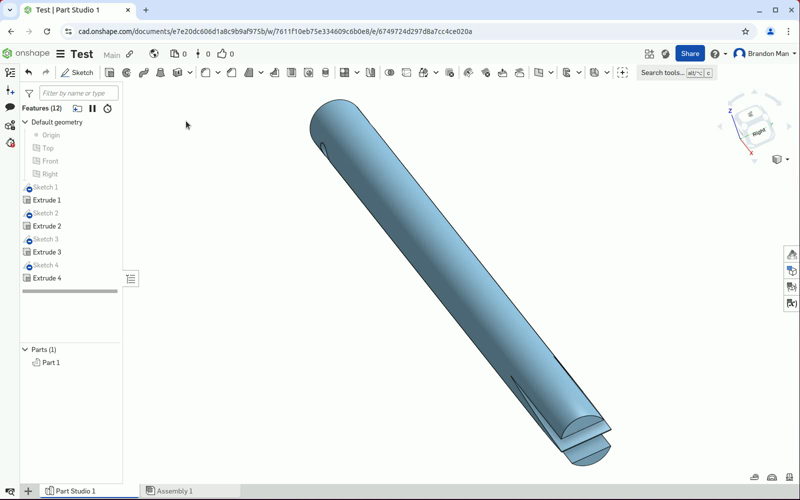
key(right, 2)
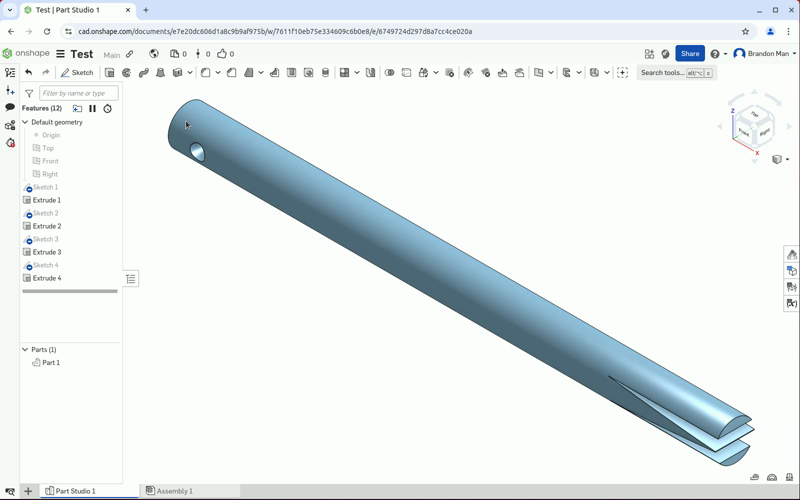
mouse_move(73, 189)
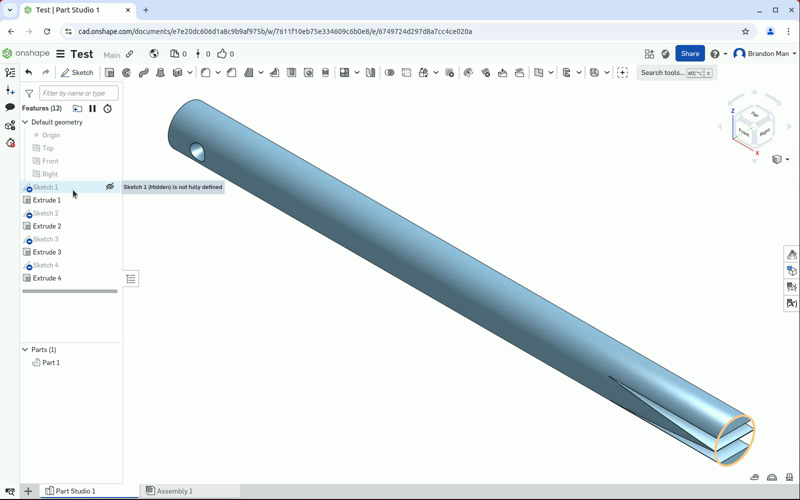
click(73, 189)